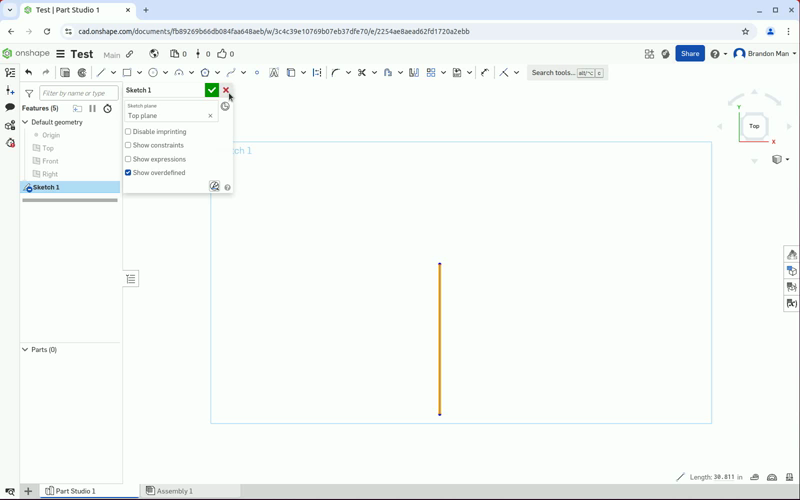
key(shift+h)
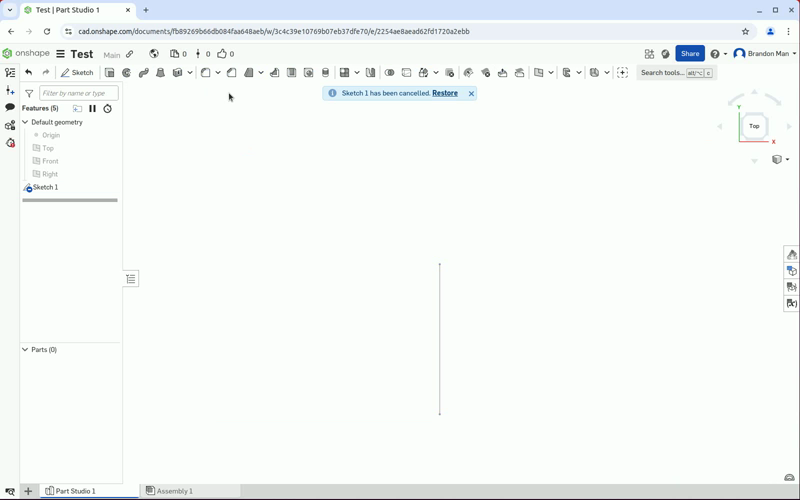
key(shift+s)
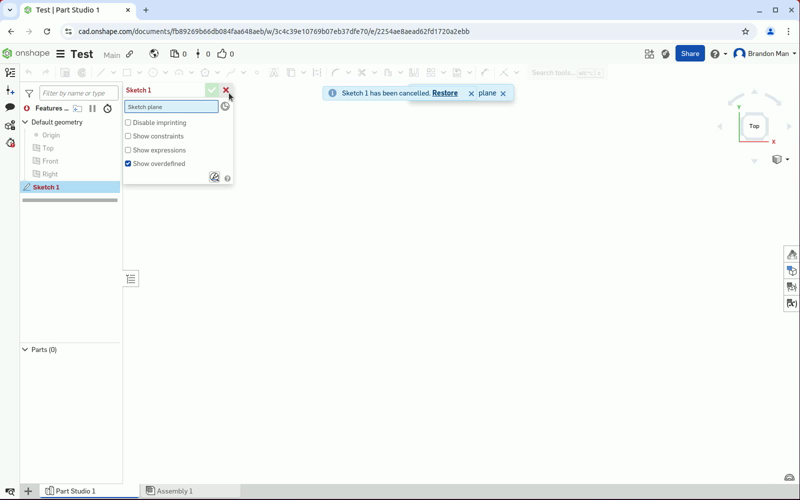
mouse_move(73, 150)
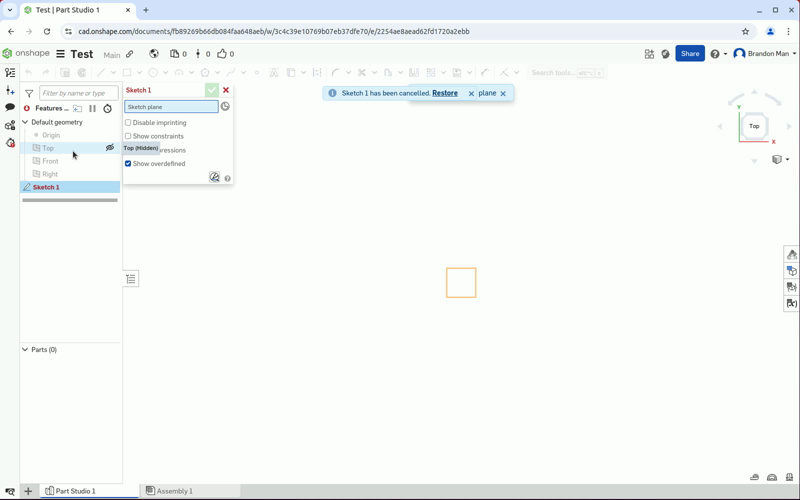
click(73, 150)
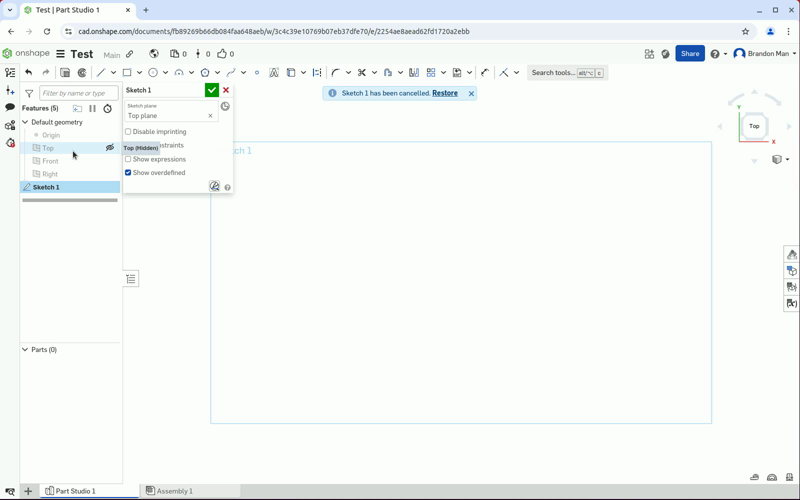
mouse_move(73, 352)
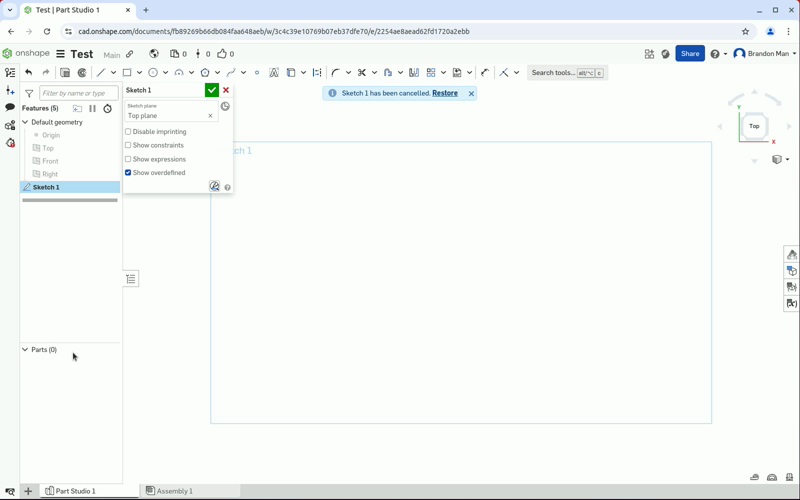
key(y)
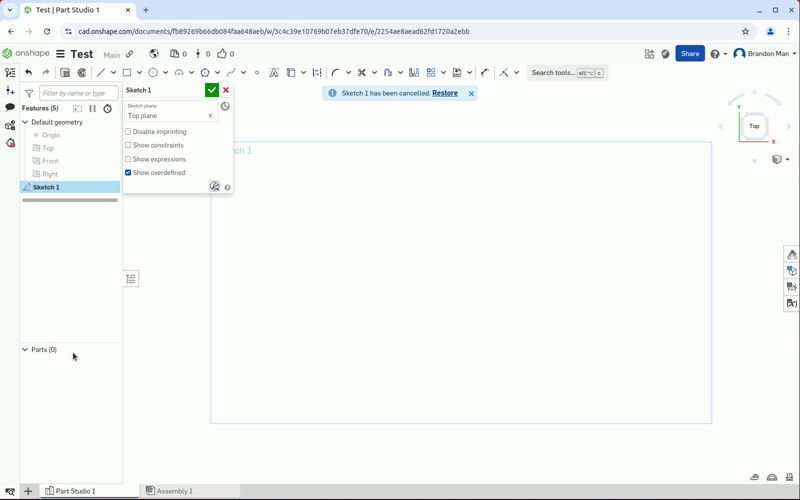
key(l)
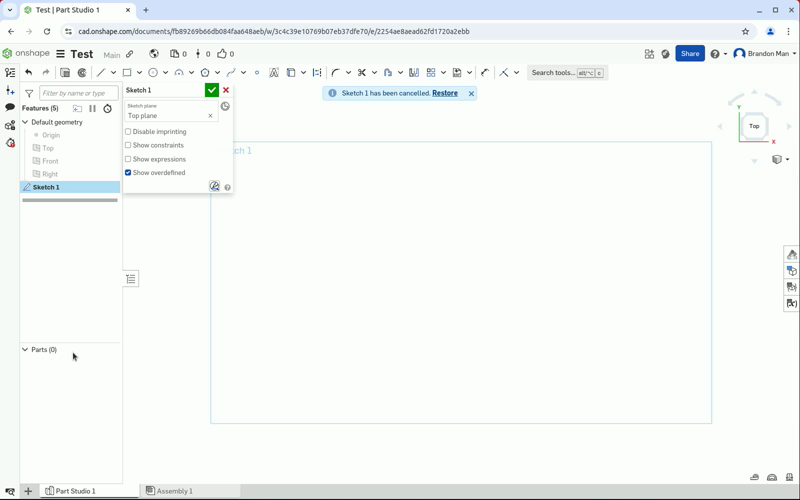
key_down(shift)
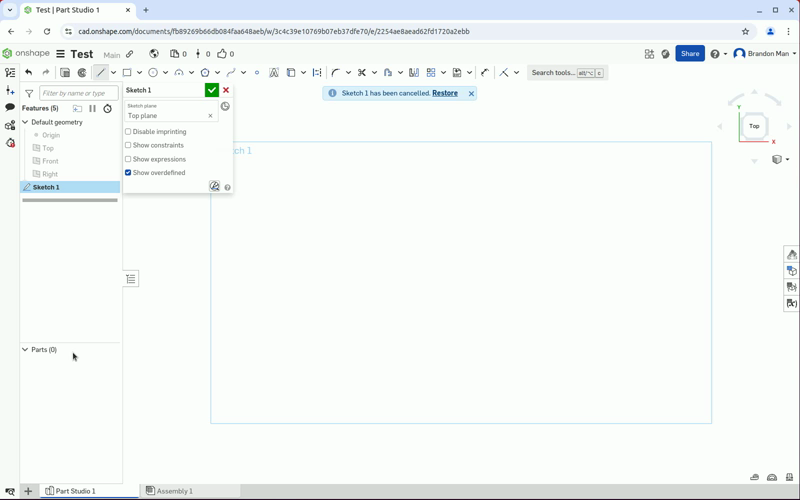
mouse_move(348, 309)
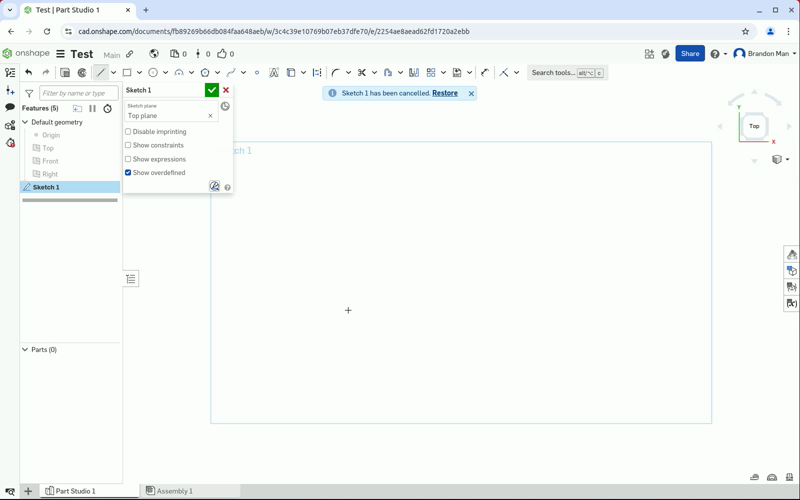
click(348, 309)
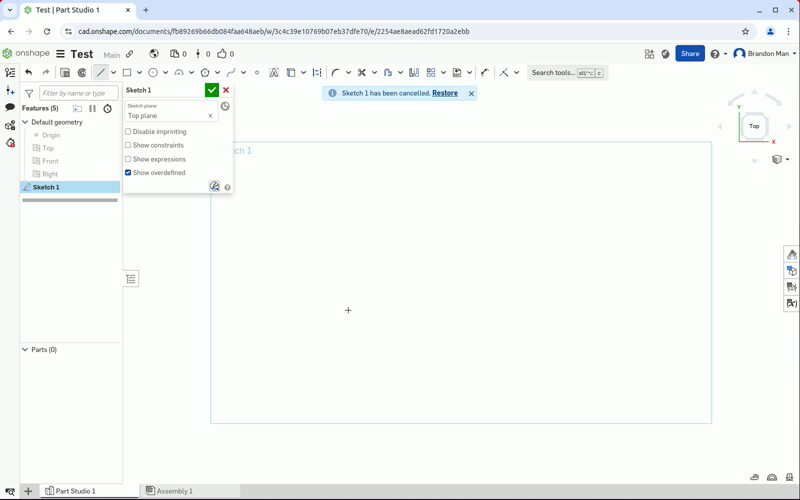
key_up(shift)
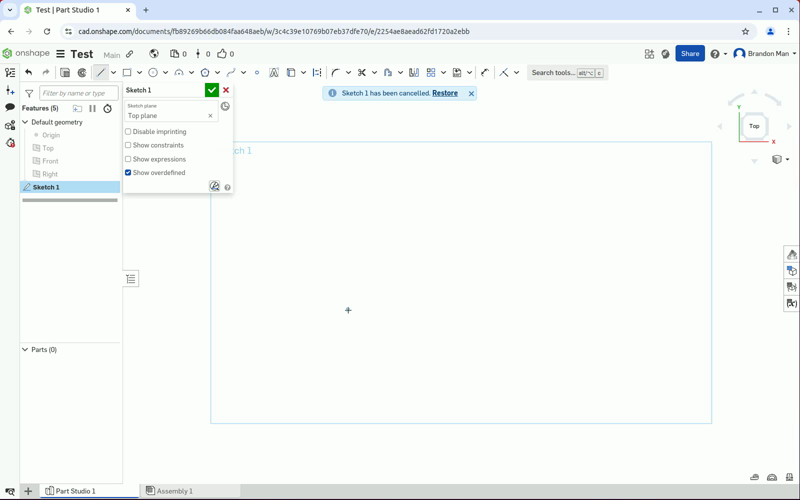
key_down(shift)
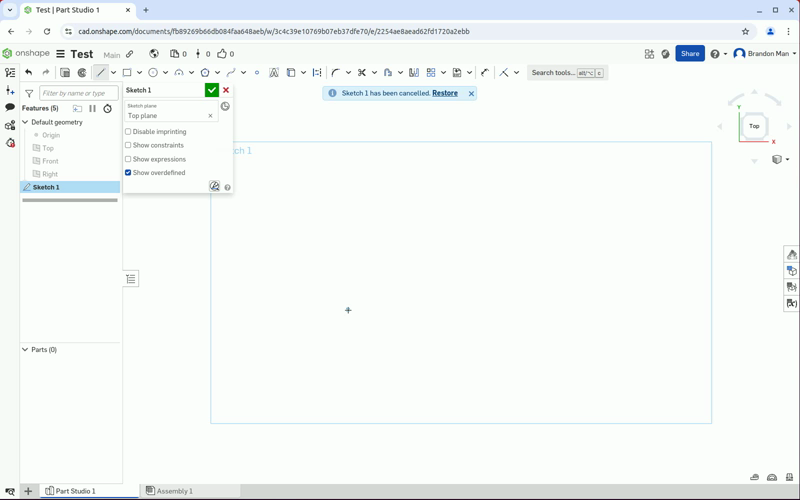
mouse_move(572, 309)
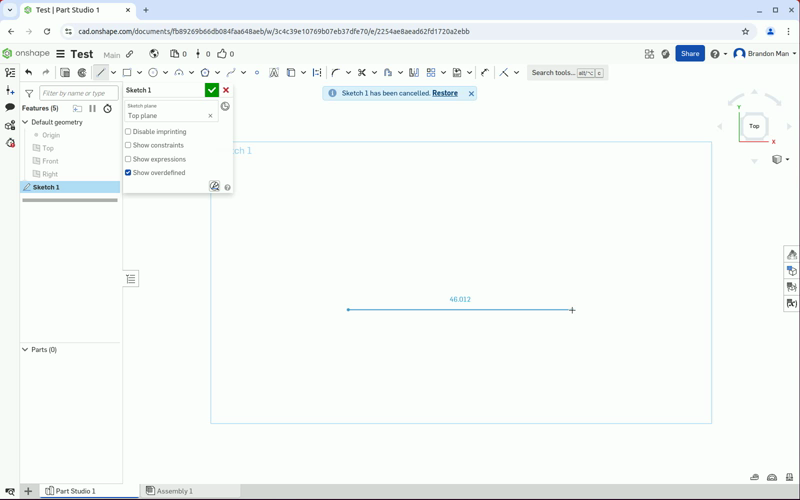
click(572, 309)
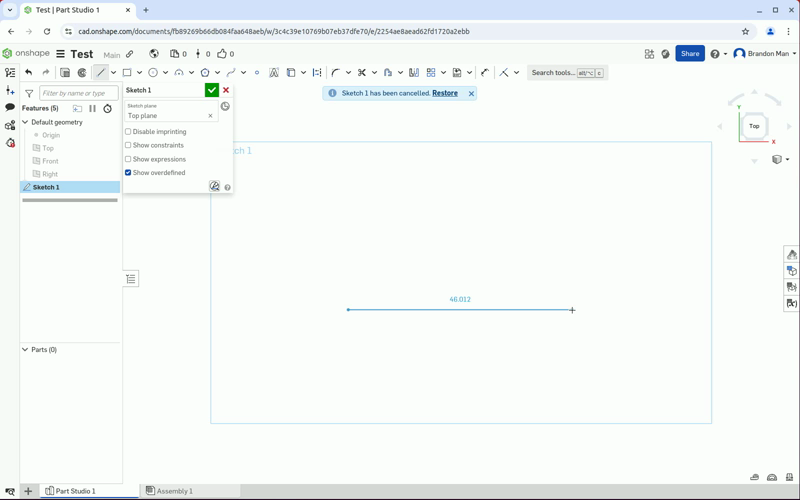
key_up(shift)
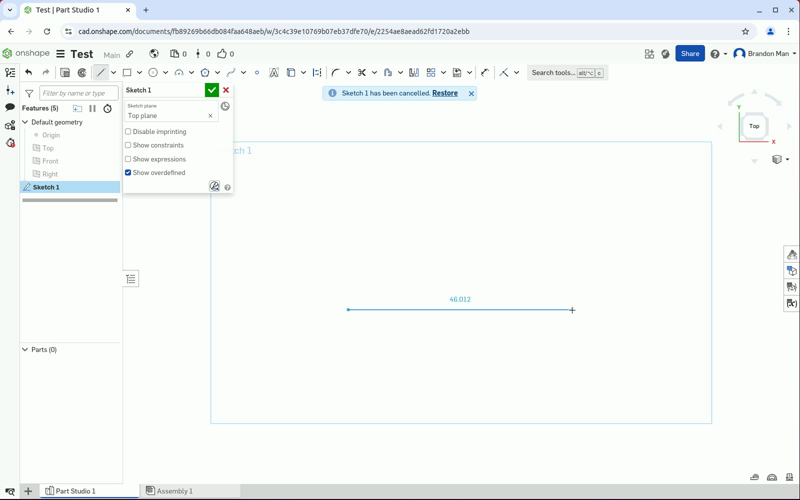
key_down(shift)
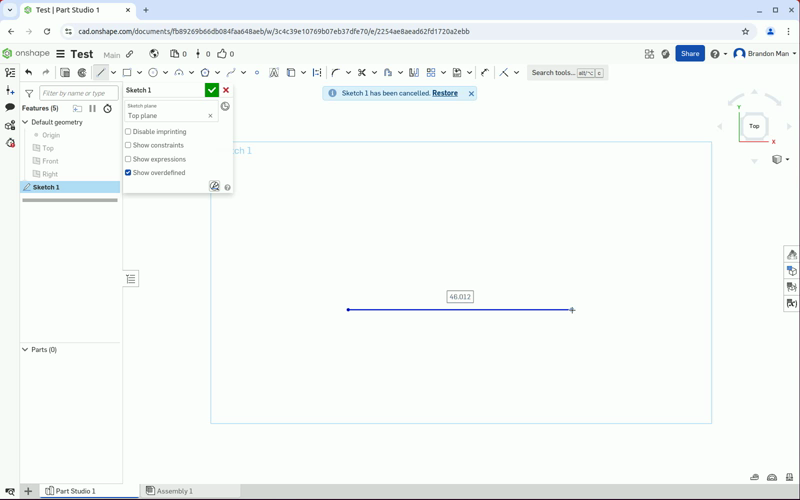
mouse_move(589, 309)
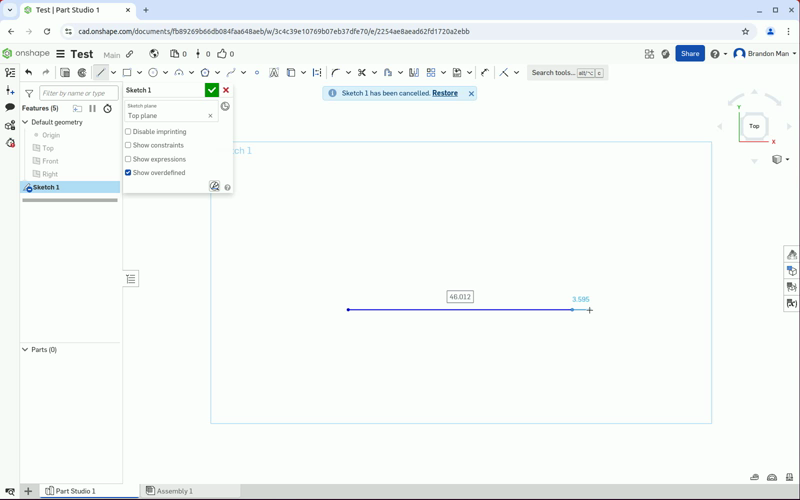
mouse_move(572, 255)
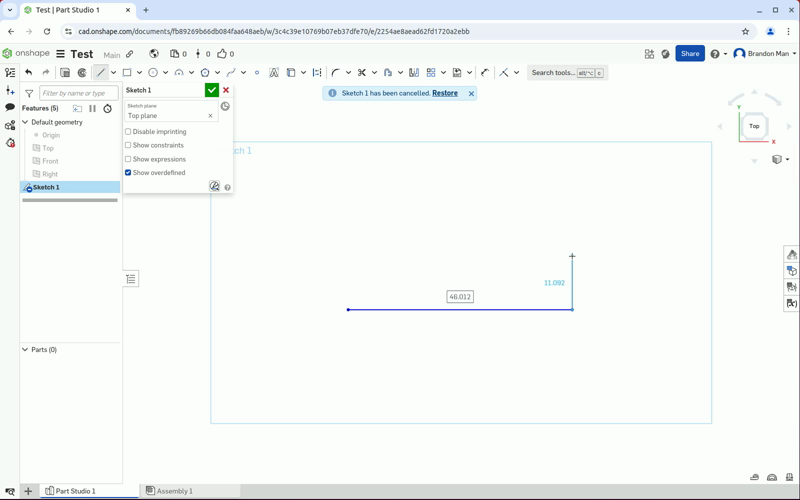
click(572, 255)
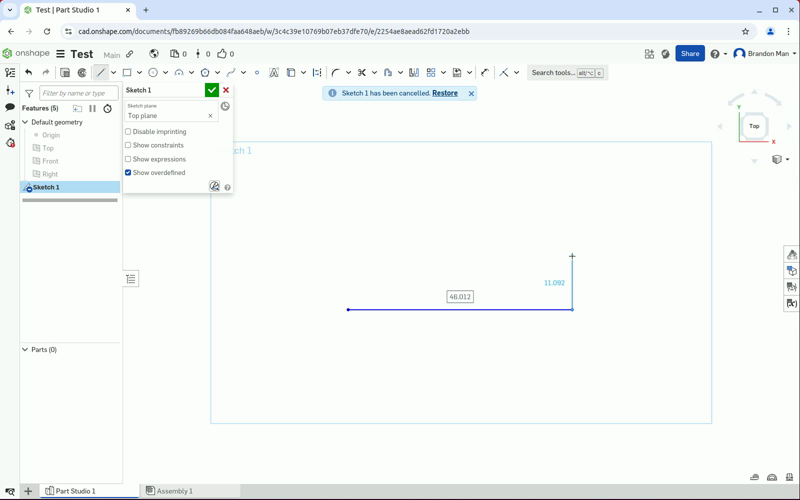
key_up(shift)
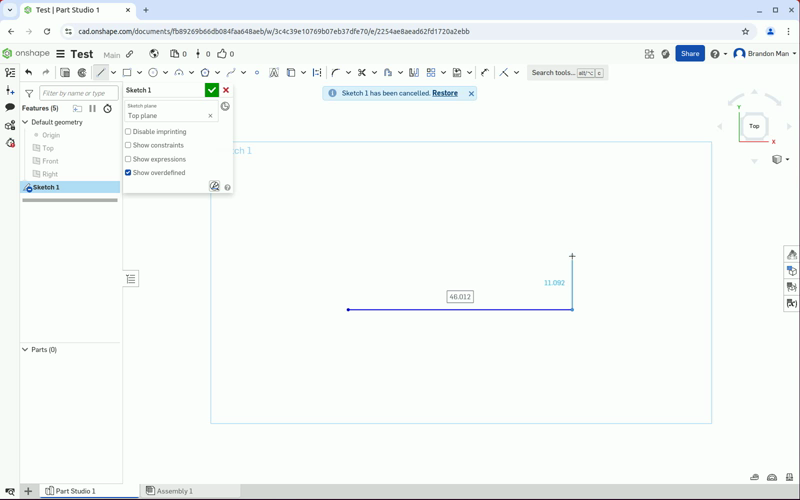
key_down(shift)
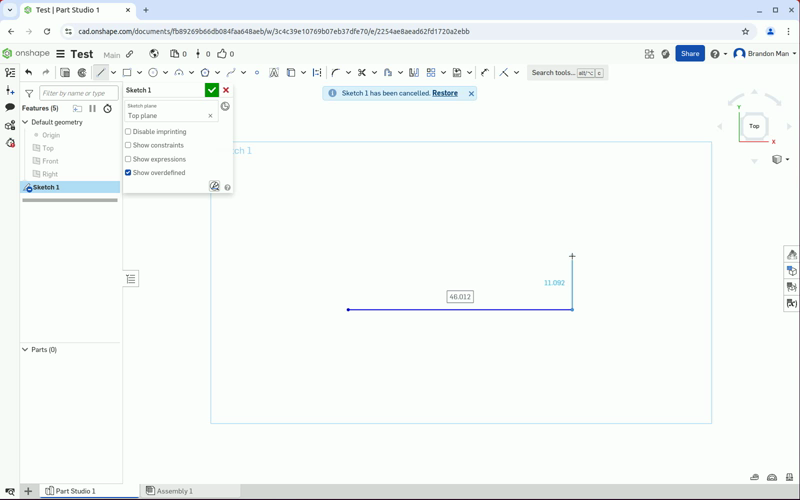
mouse_move(348, 255)
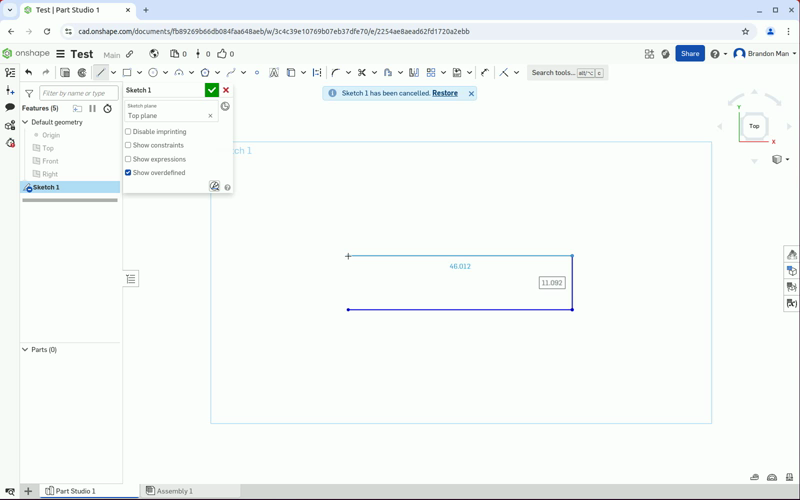
click(348, 255)
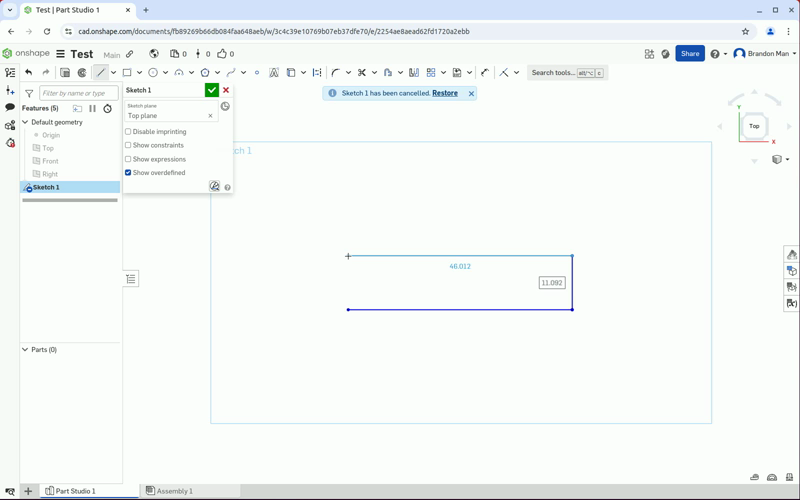
key_up(shift)
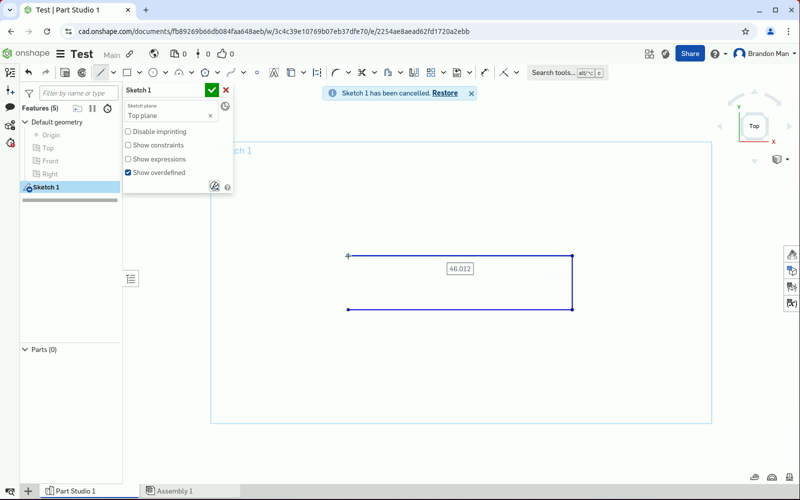
mouse_move(378, 255)
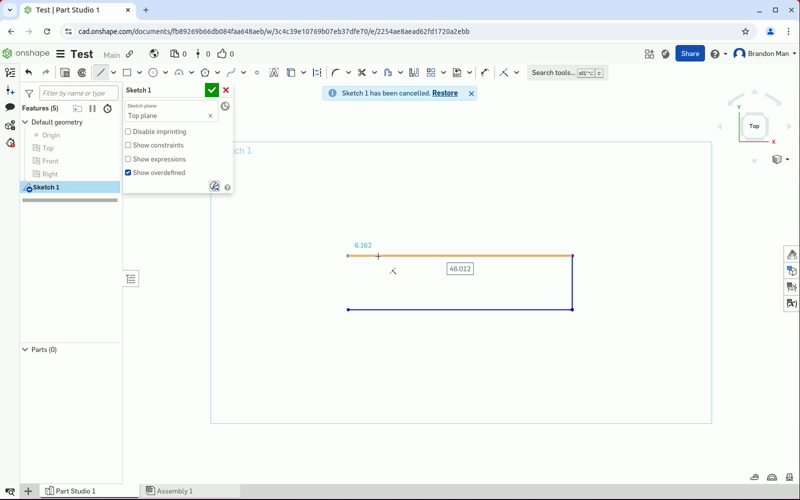
key_down(shift)
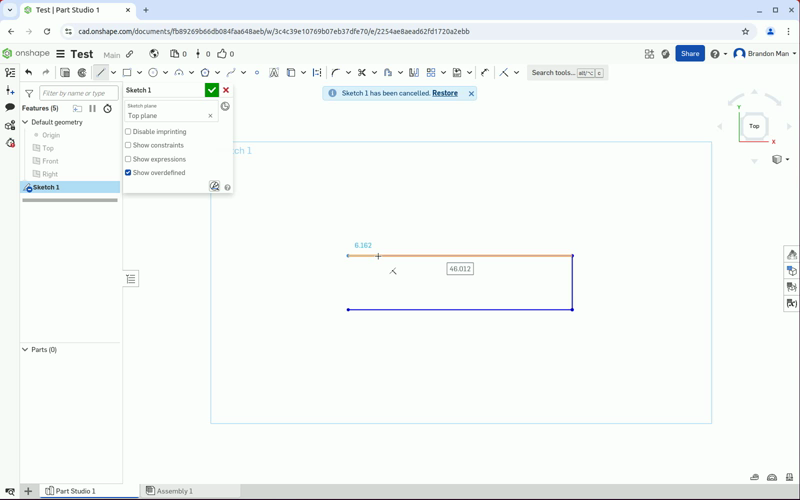
mouse_move(348, 309)
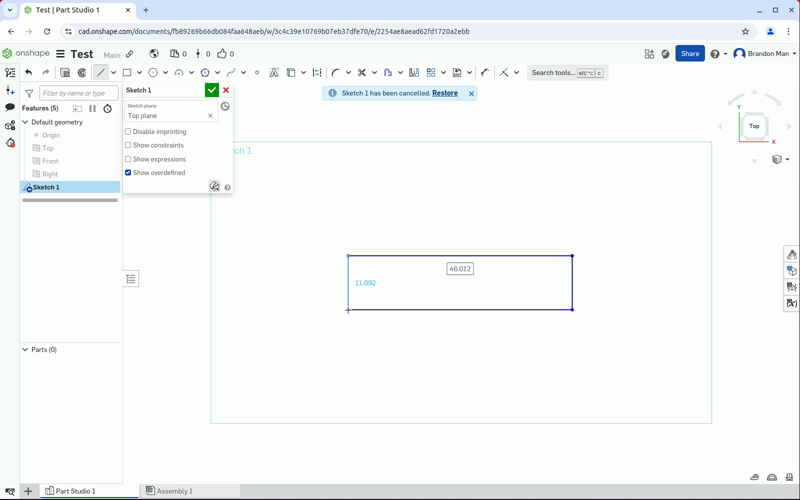
key_up(shift)
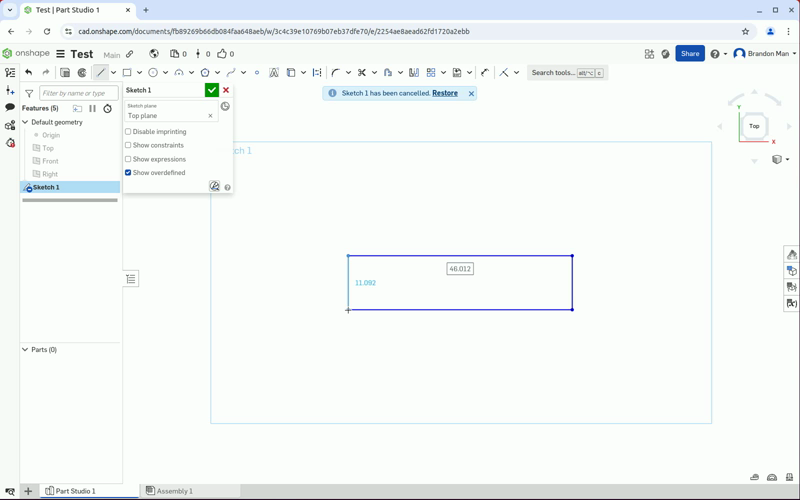
click(348, 309)
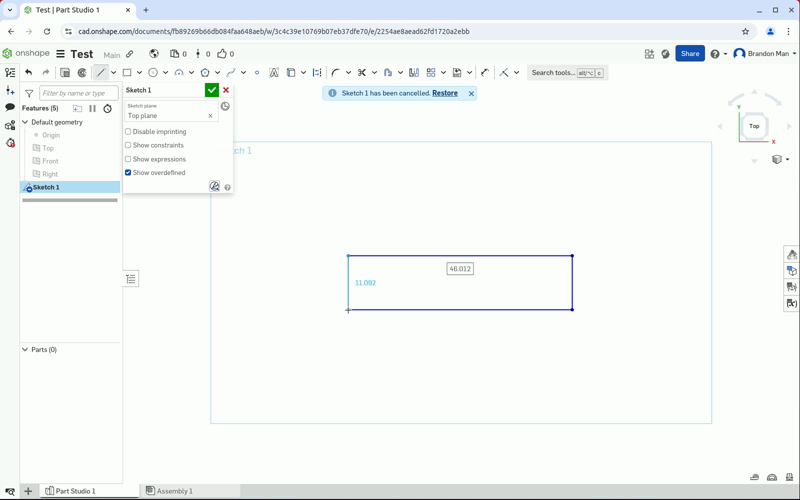
key(esc)
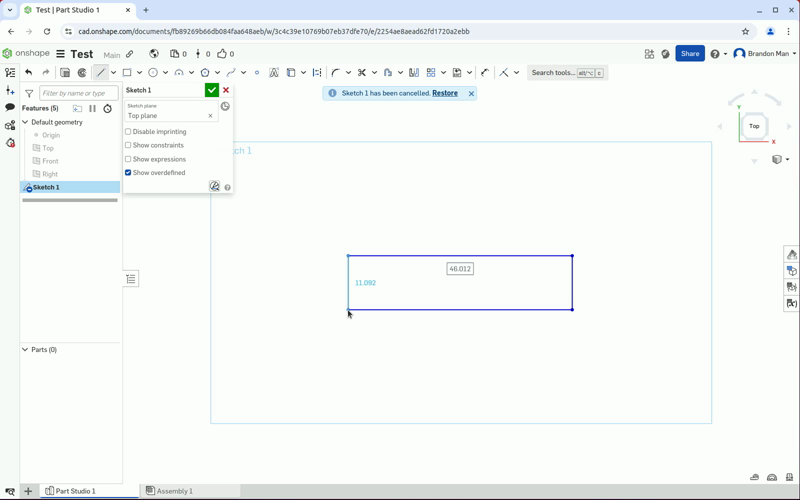
key(c)
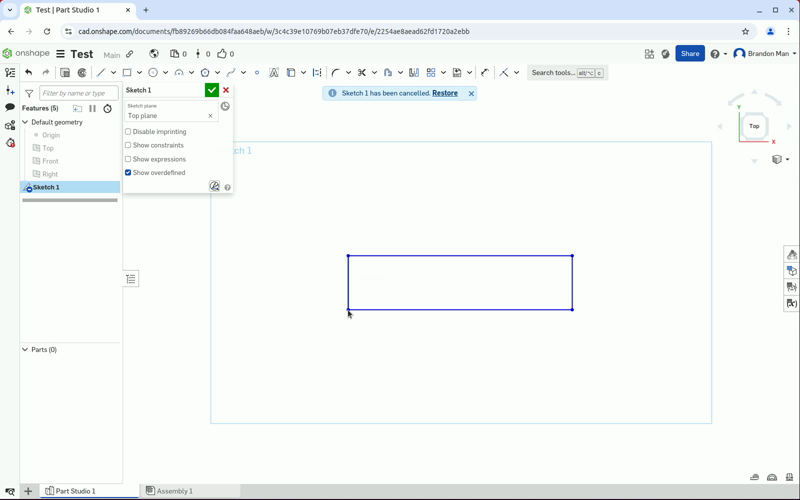
key_down(shift)
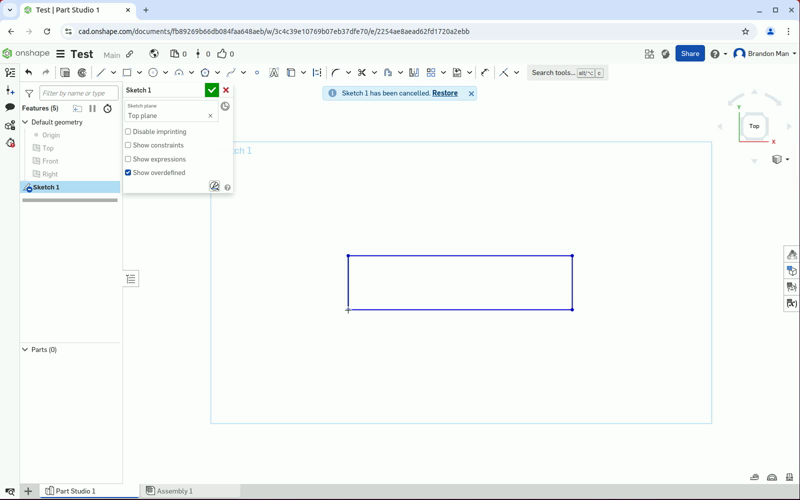
mouse_move(437, 281)
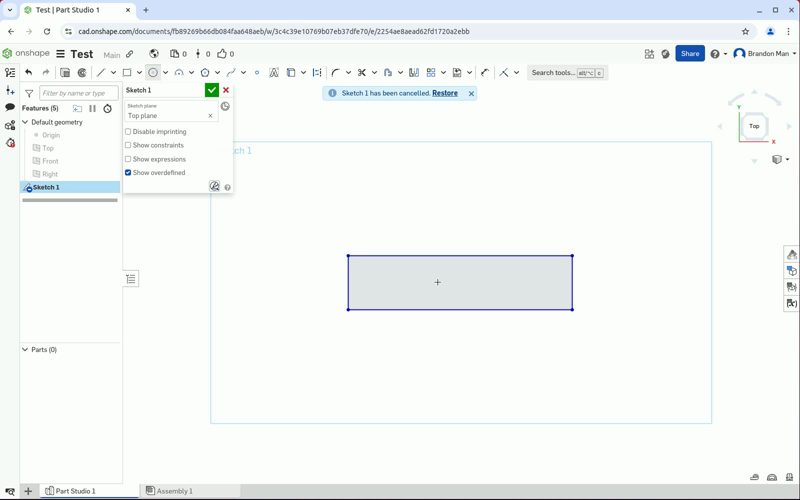
click(437, 281)
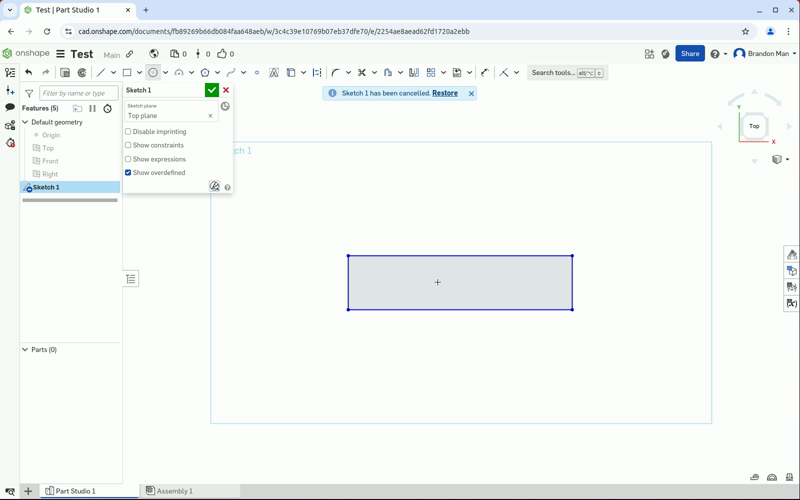
key_up(shift)
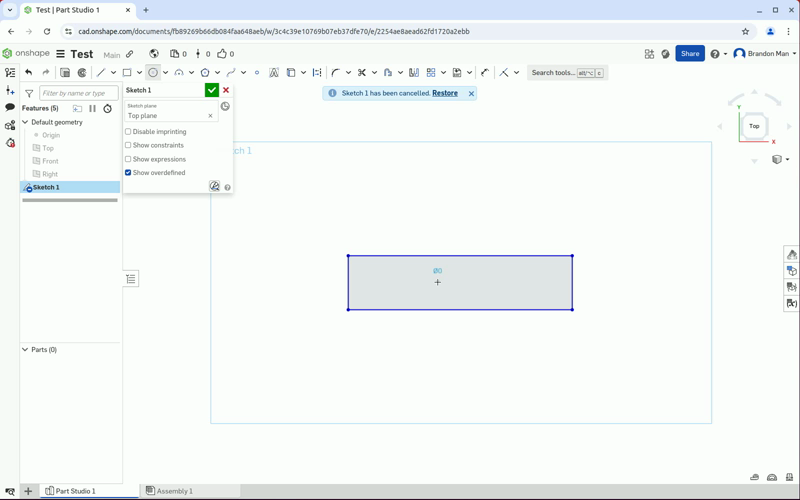
mouse_move(444, 281)
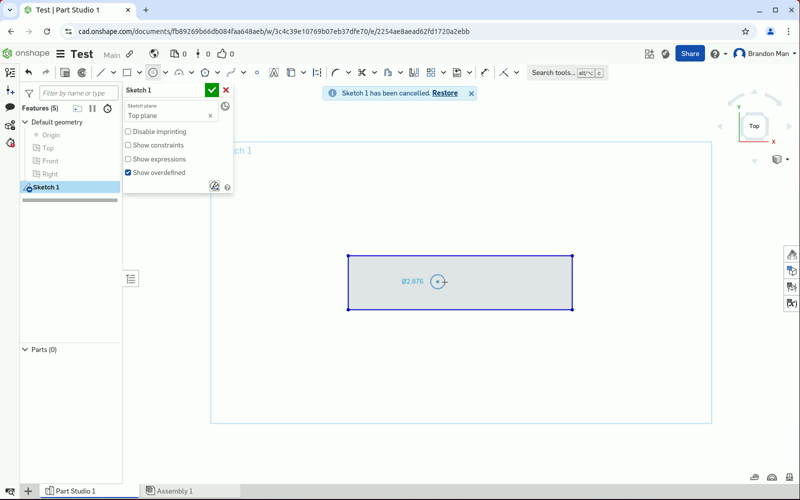
click(444, 281)
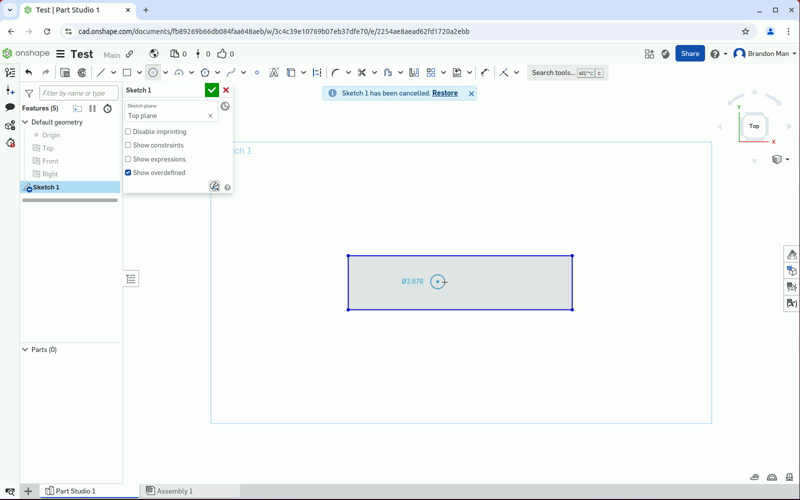
key(esc)
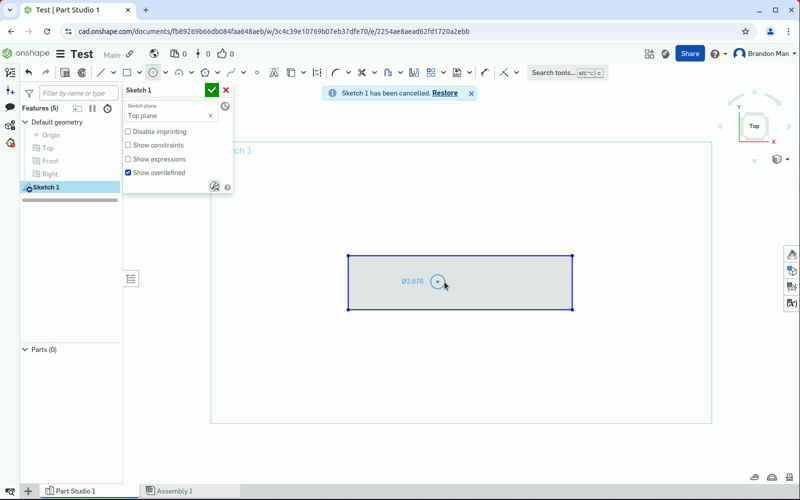
key(c)
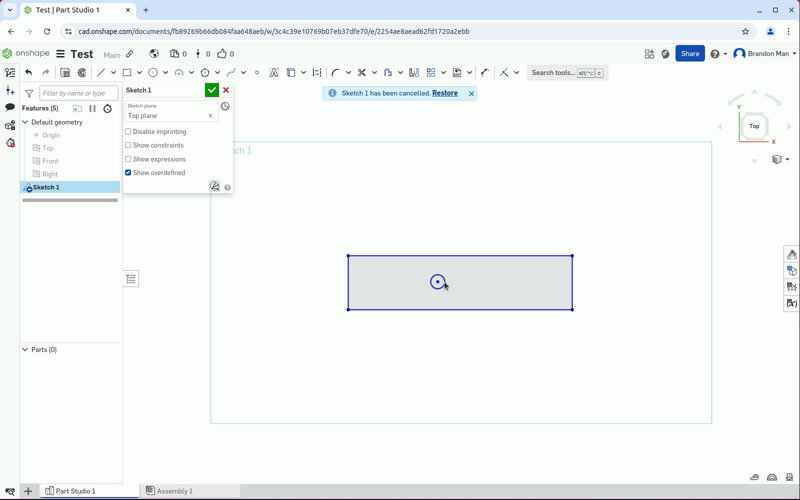
key_down(shift)
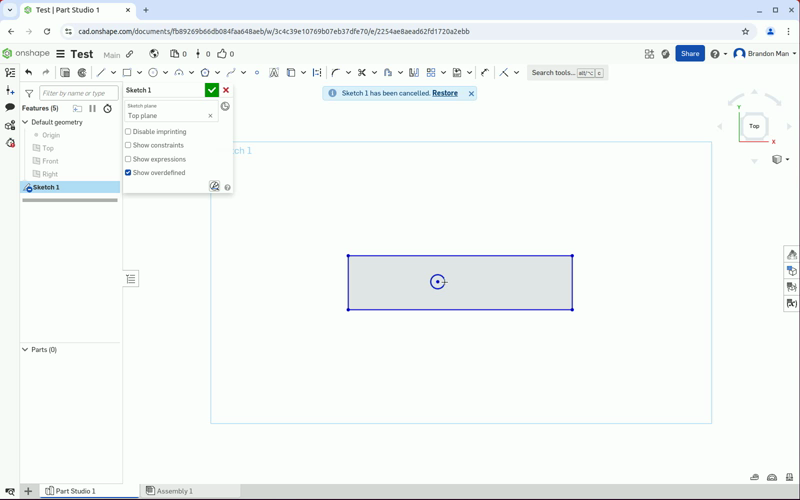
mouse_move(532, 295)
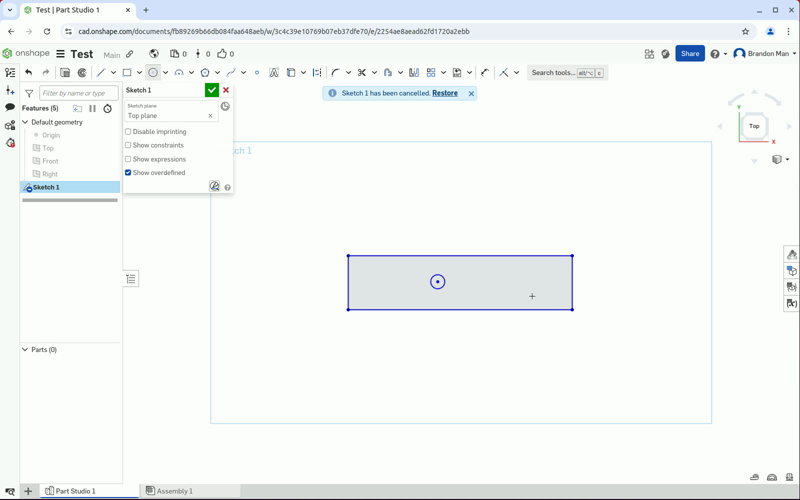
click(532, 295)
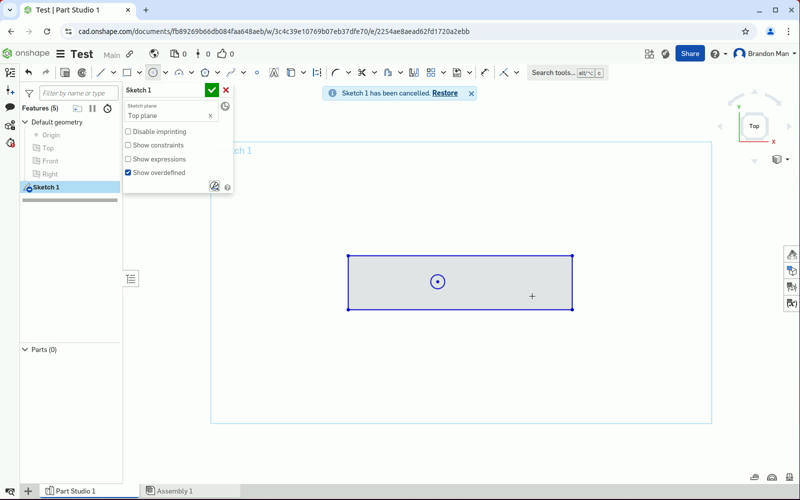
key_up(shift)
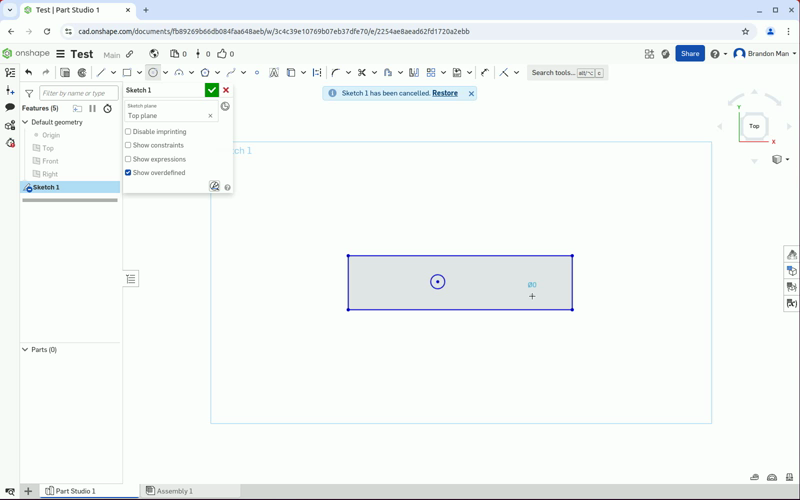
mouse_move(539, 295)
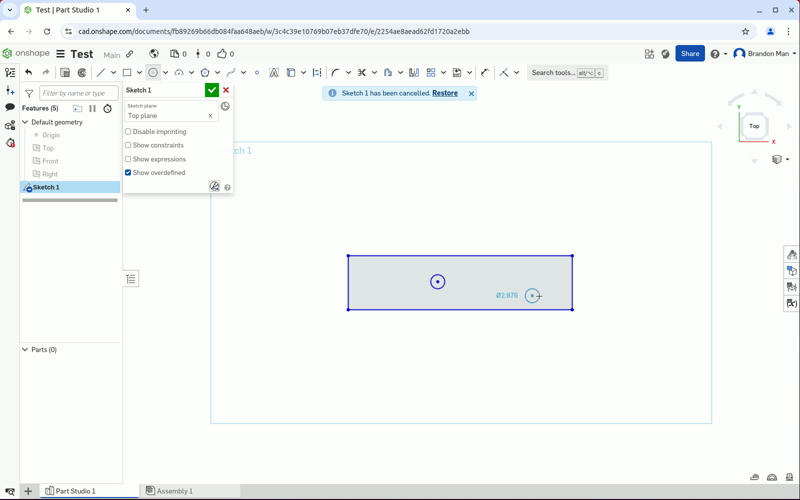
click(539, 295)
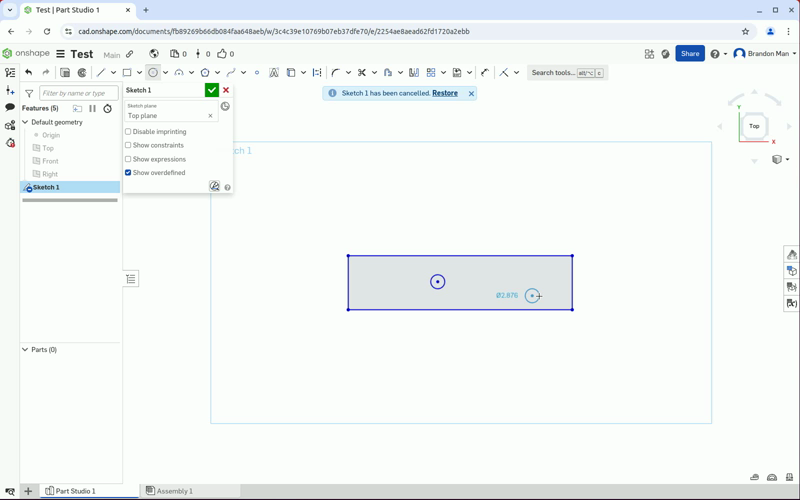
key(esc)
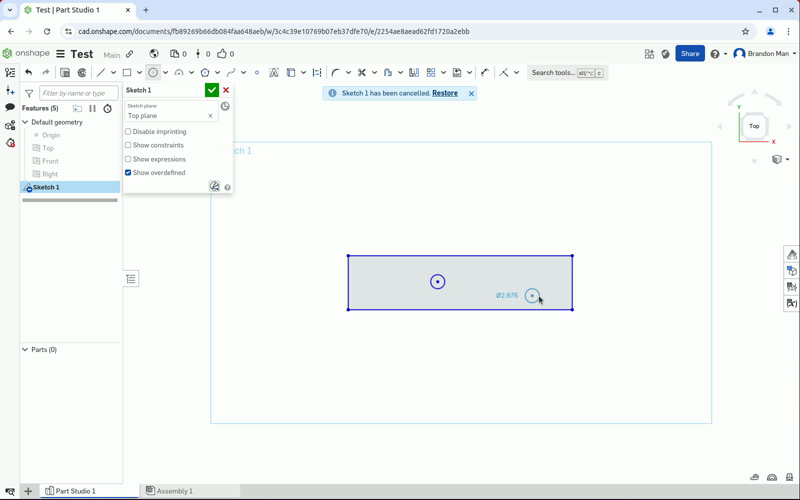
key(c)
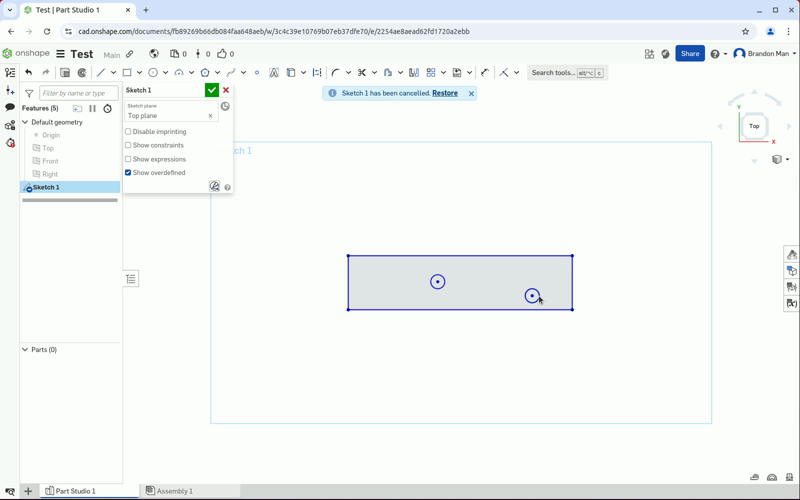
key_down(shift)
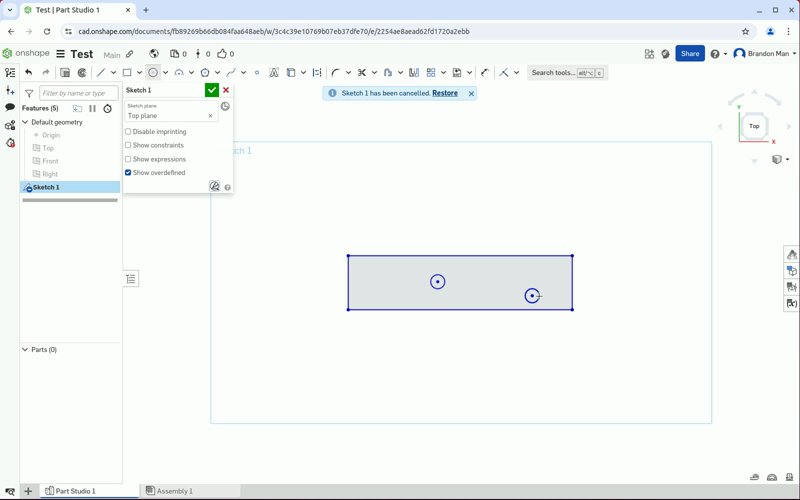
mouse_move(558, 295)
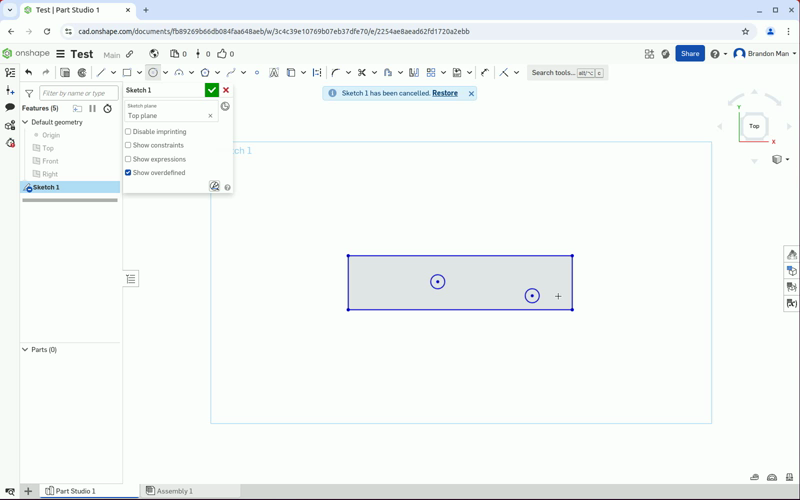
click(558, 295)
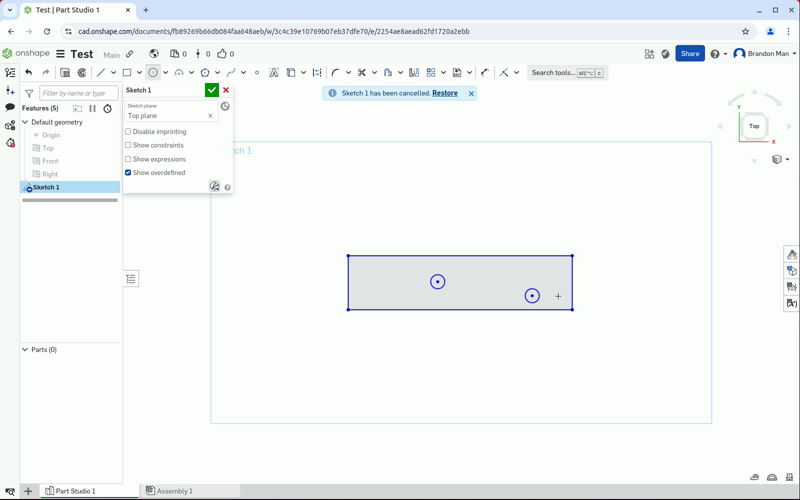
key_up(shift)
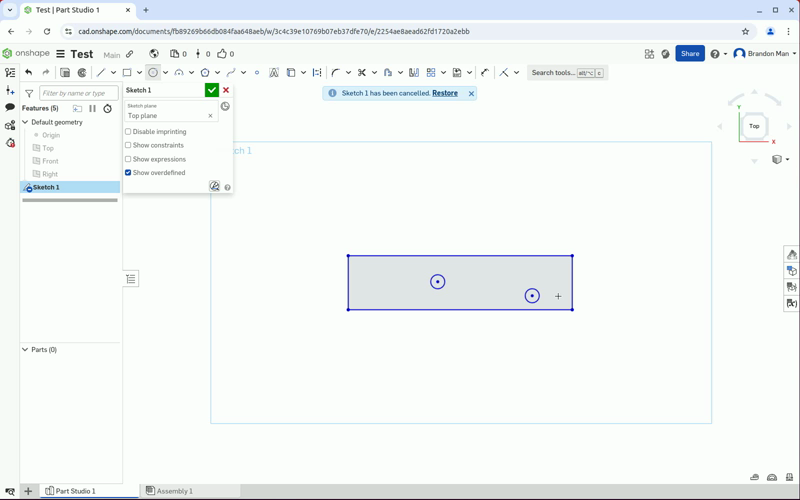
mouse_move(565, 295)
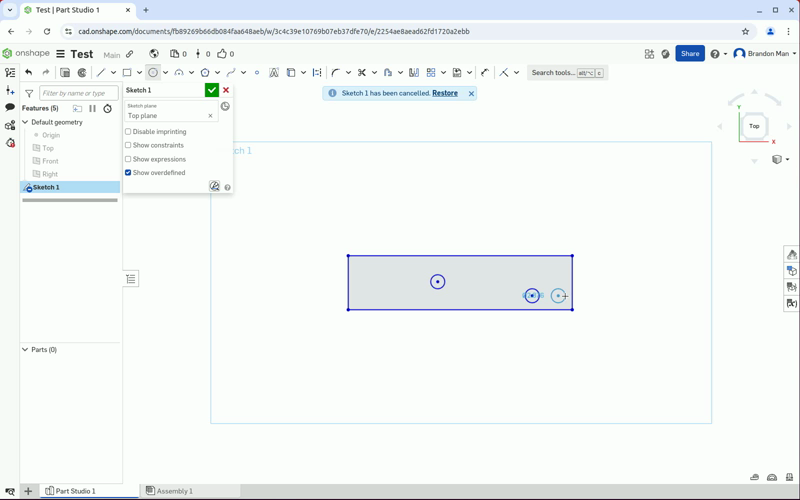
click(565, 295)
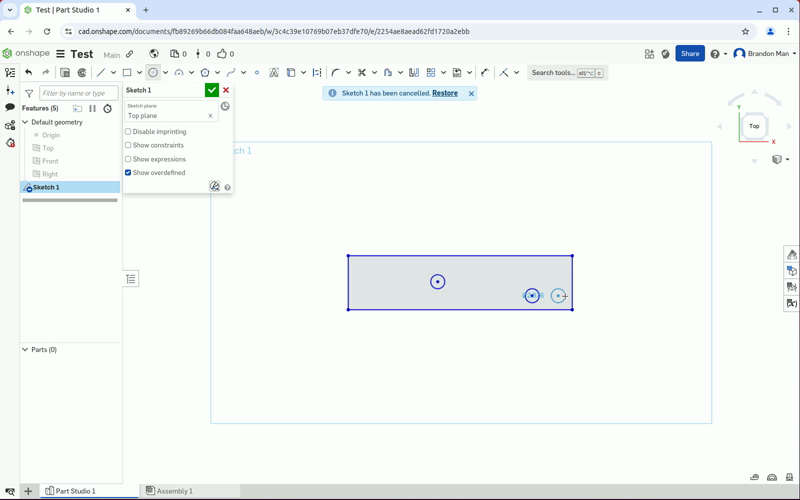
key(esc)
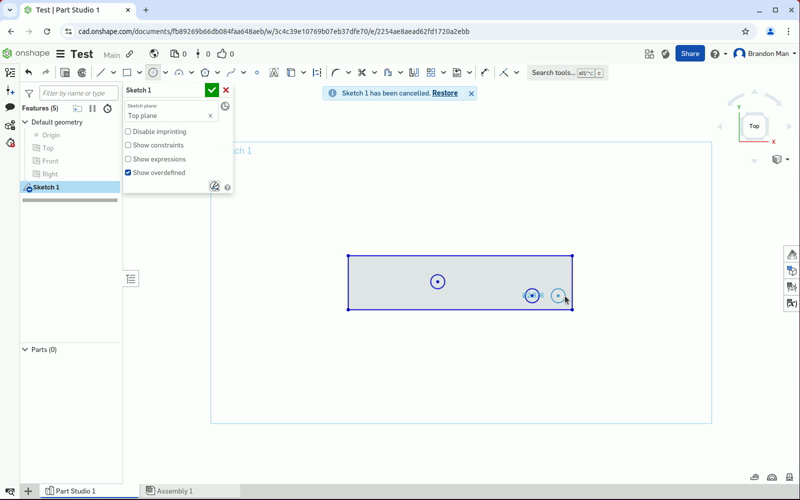
mouse_move(362, 273)
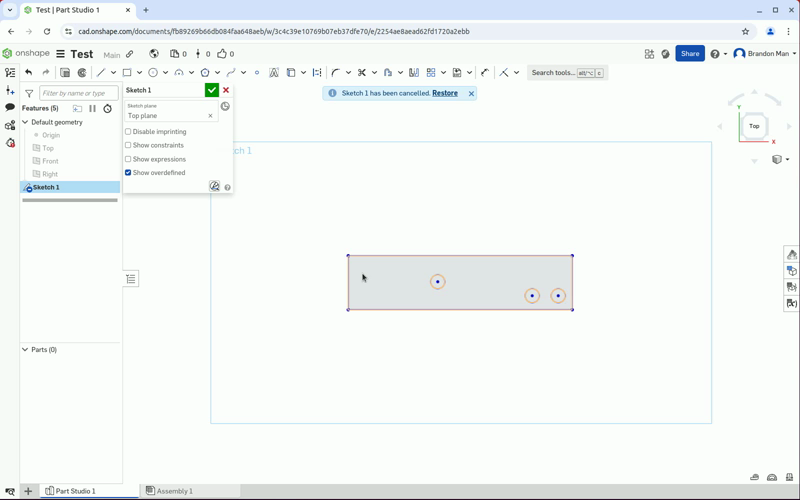
click(362, 273)
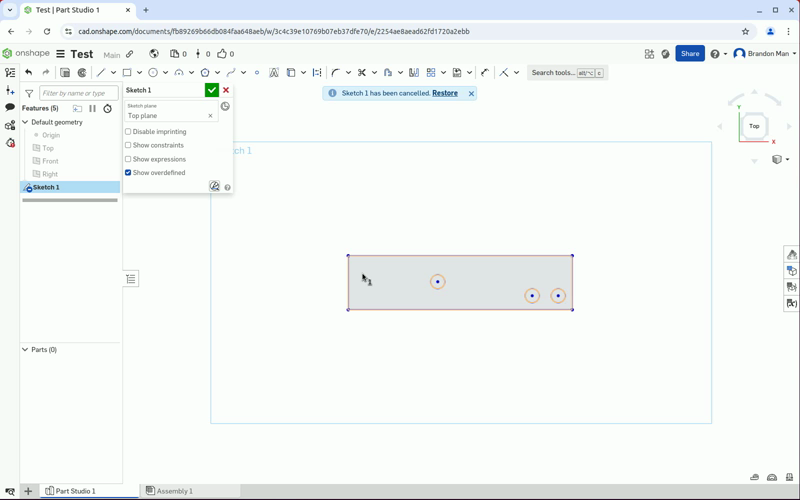
mouse_move(73, 352)
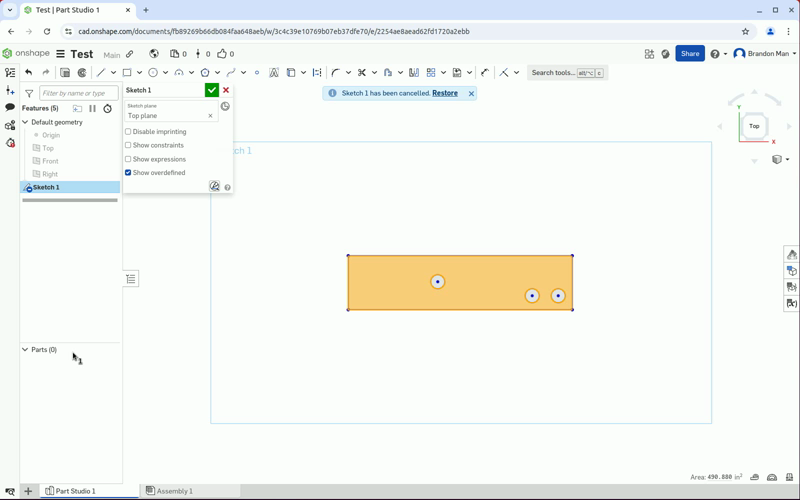
key(shift+y)
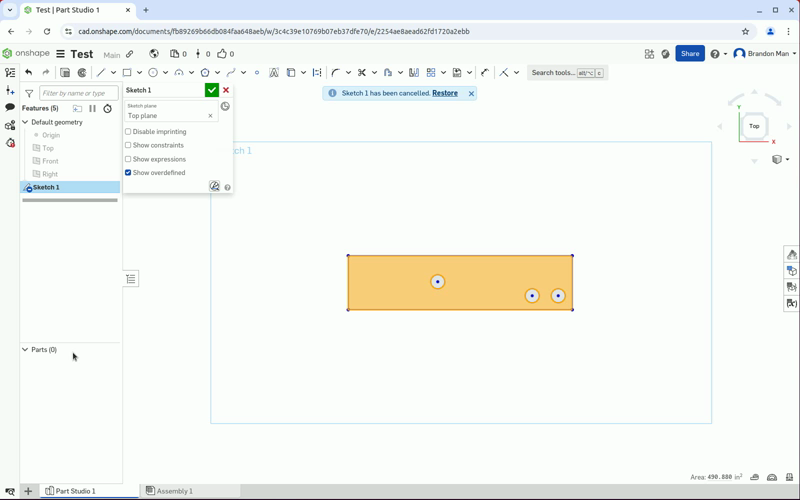
key(shift+e)
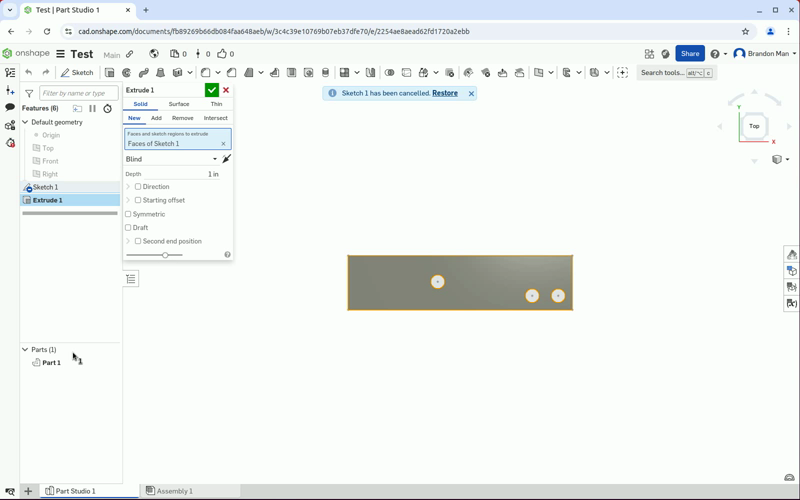
mouse_move(143, 106)
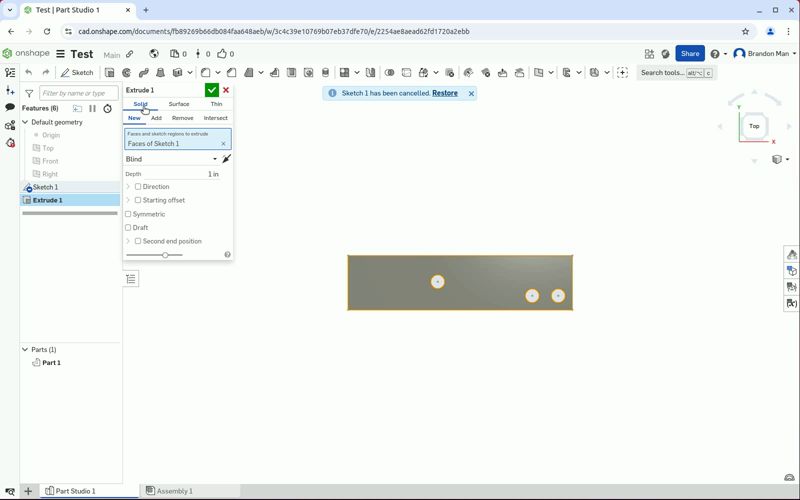
click(143, 106)
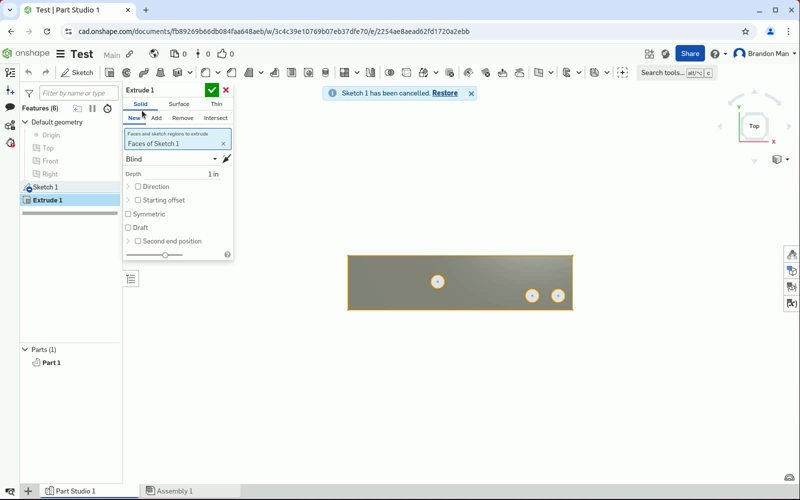
mouse_move(137, 120)
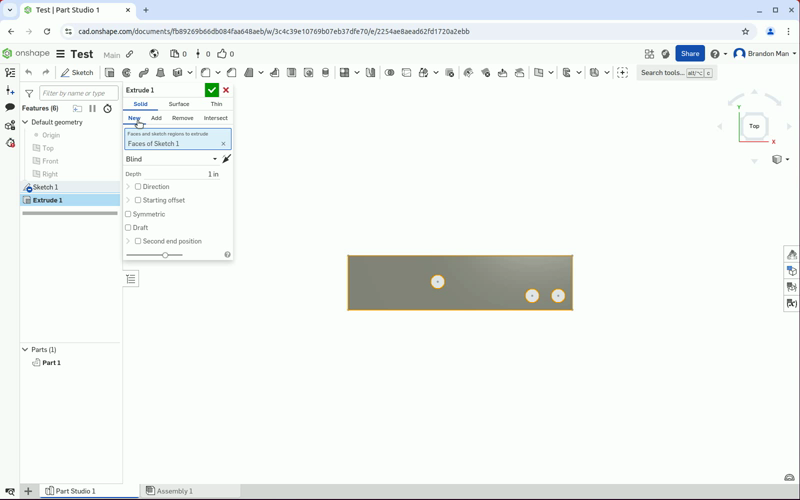
click(137, 120)
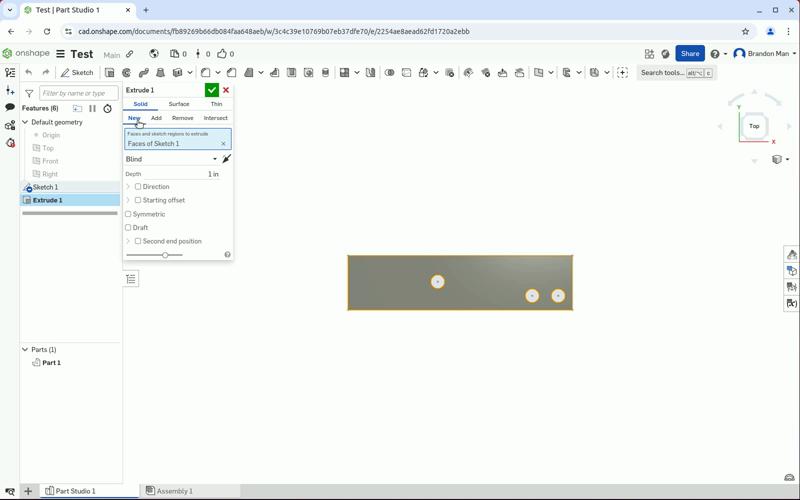
key(tab, 4)
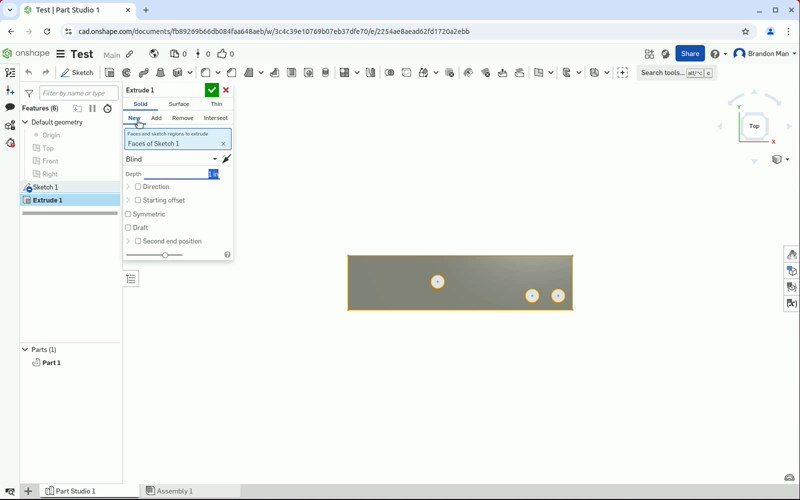
text(5.536)
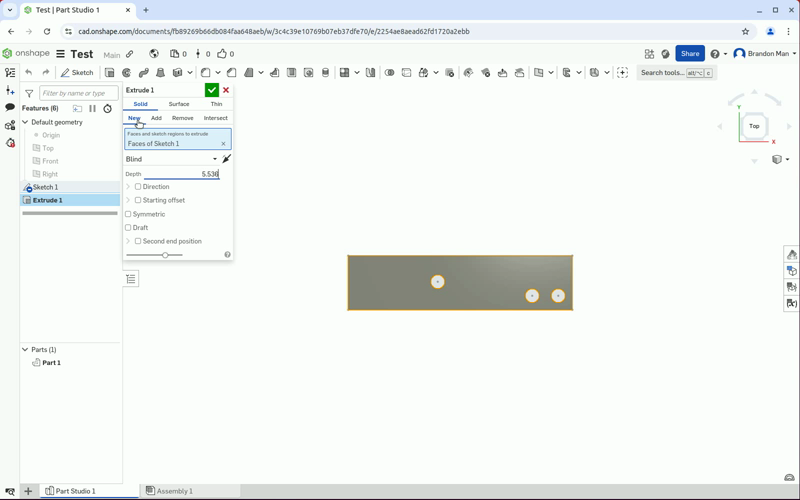
key(enter)
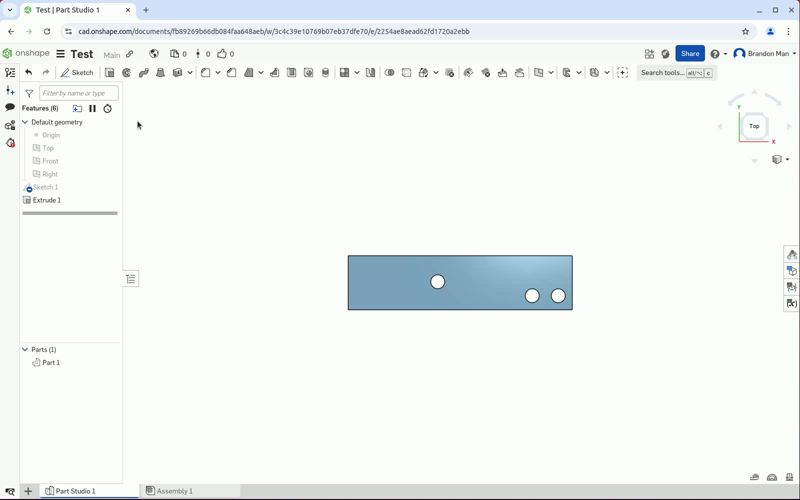
key(shift+h)
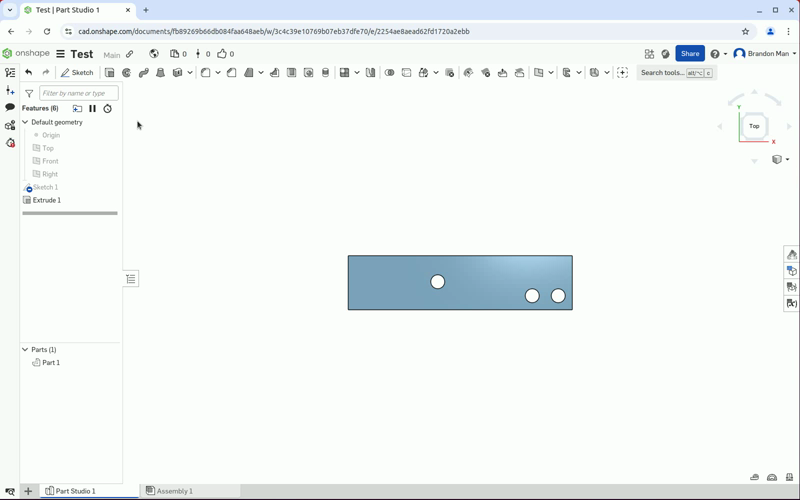
key(shift+h)
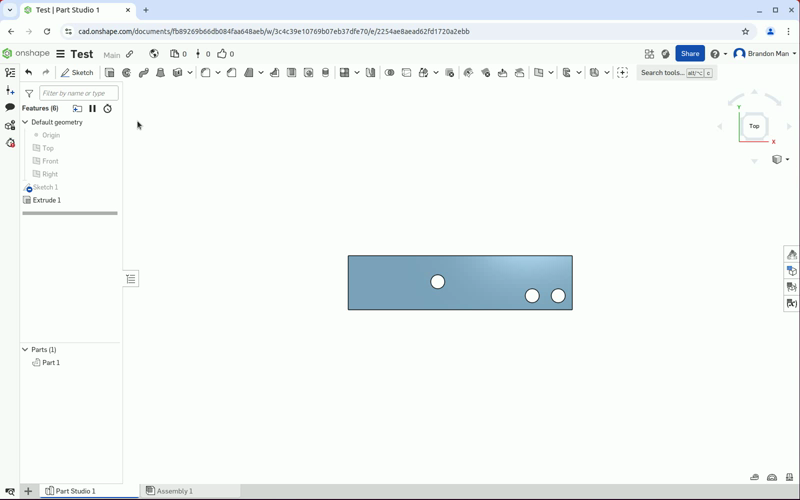
mouse_move(73, 189)
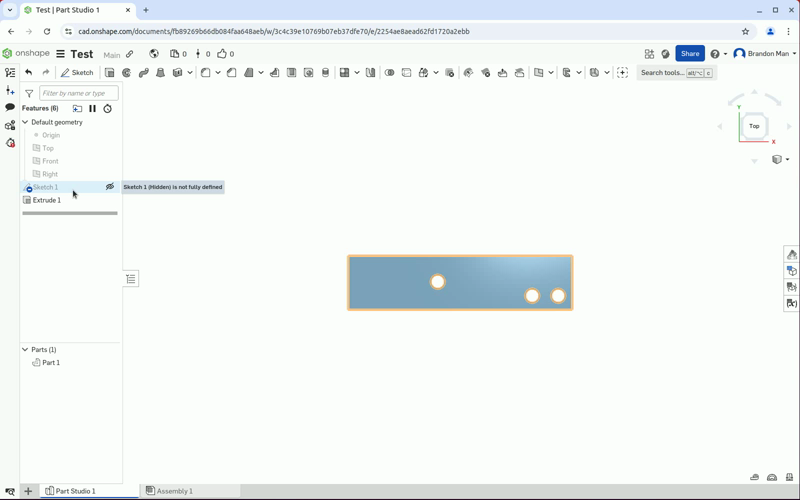
click(73, 189)
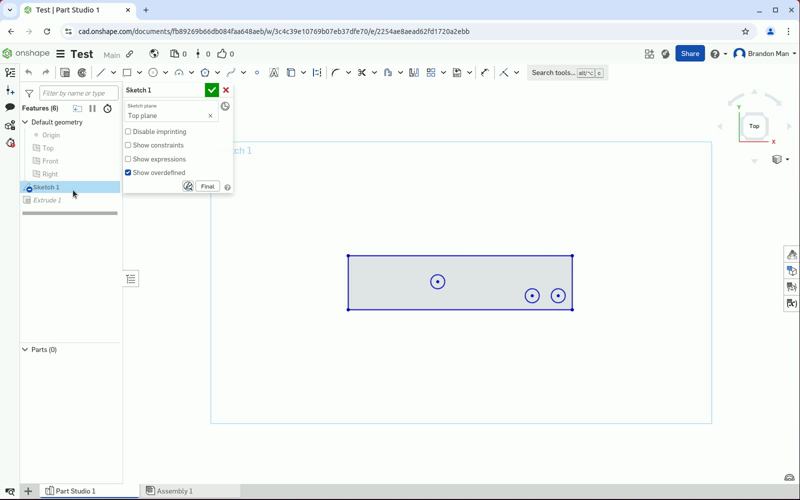
mouse_move(229, 92)
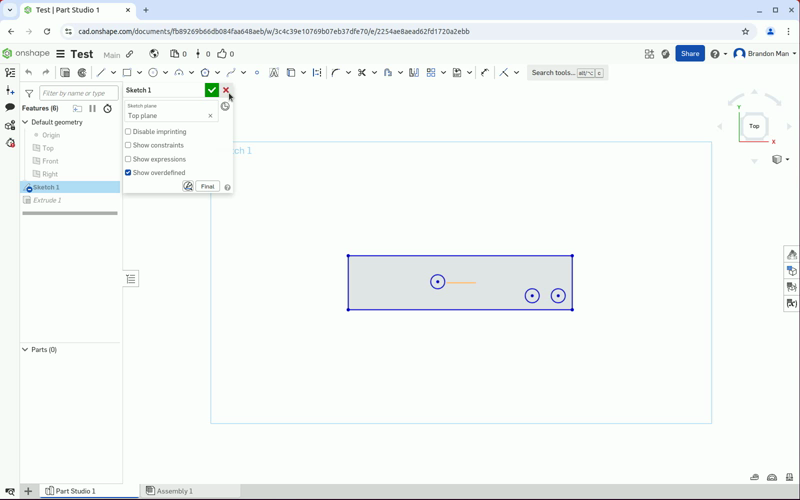
click(229, 92)
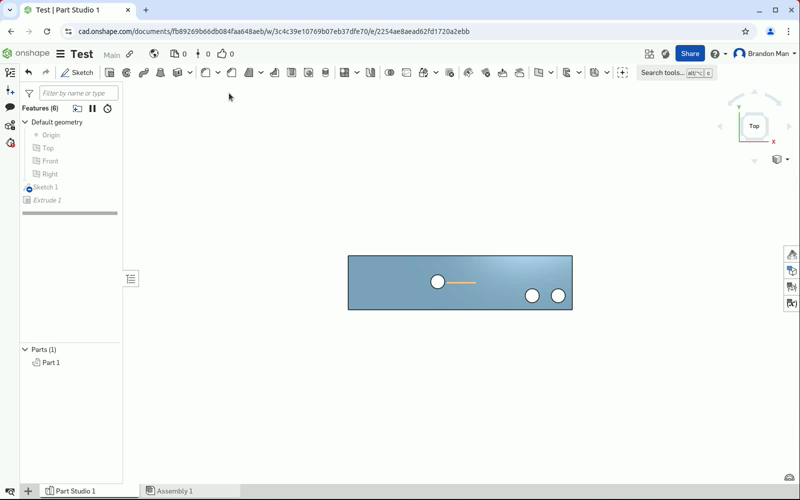
mouse_move(541, 75)
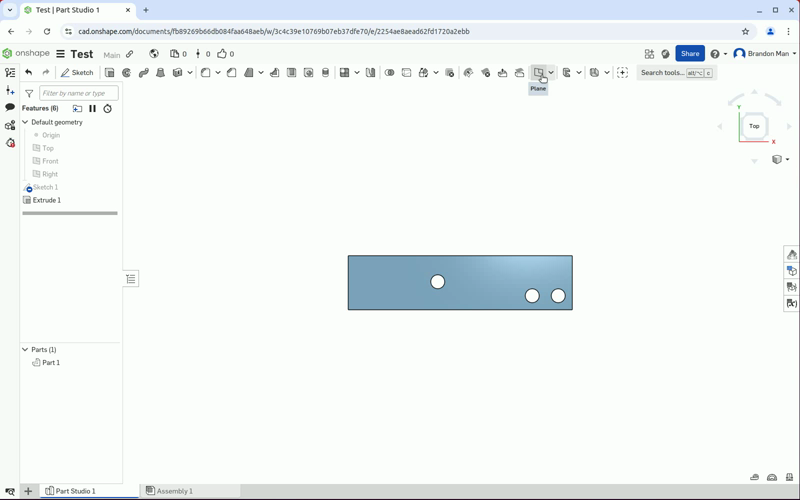
click(541, 75)
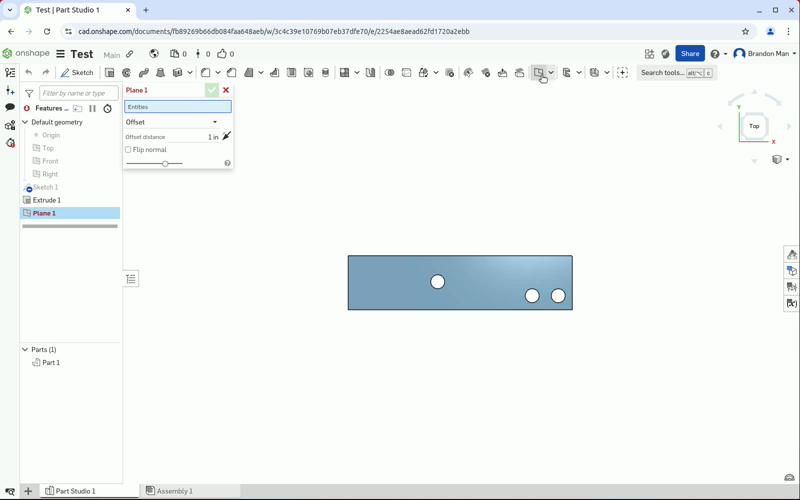
mouse_move(73, 150)
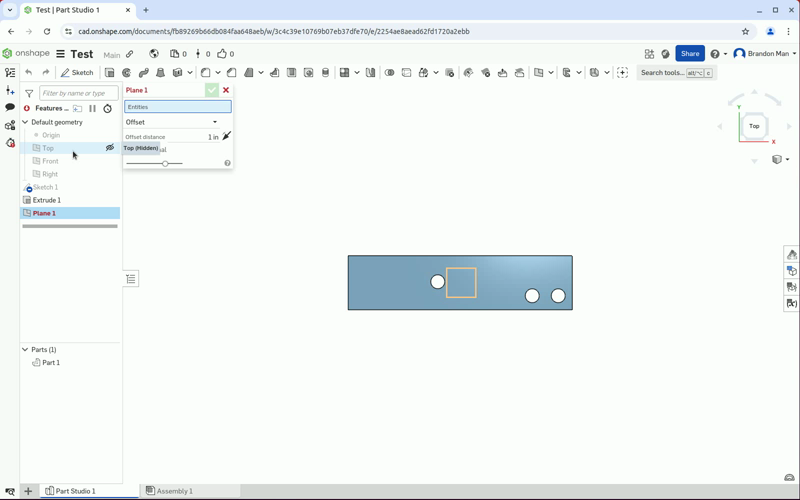
click(73, 150)
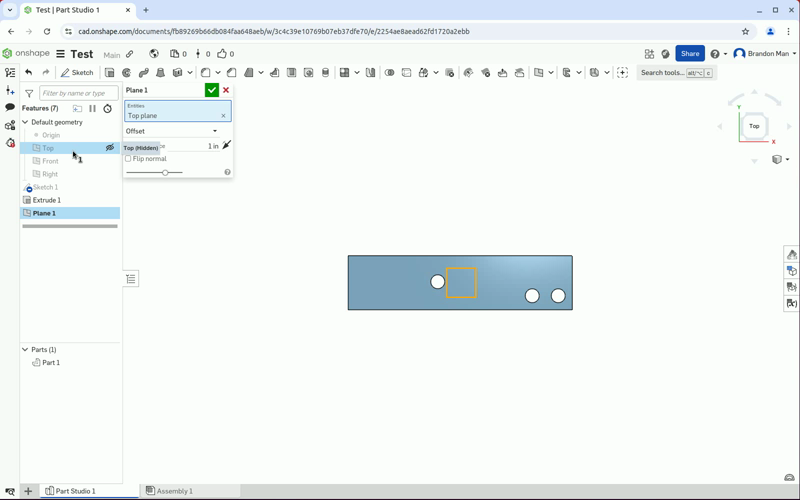
key(tab, 2)
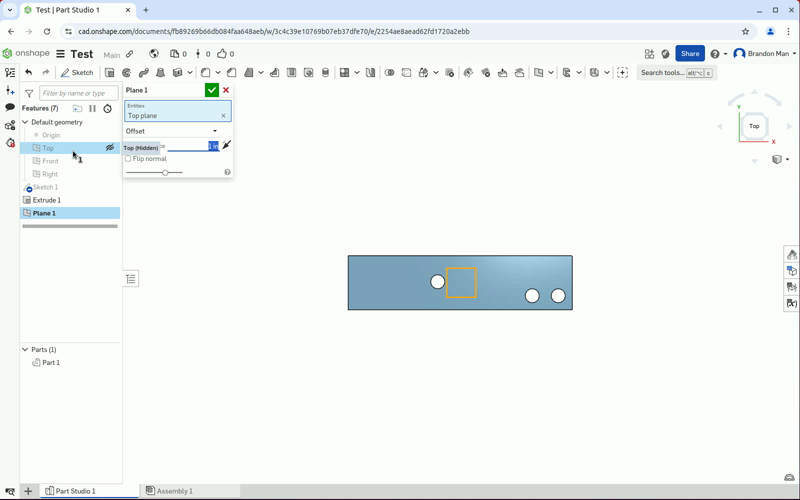
text(5.546)
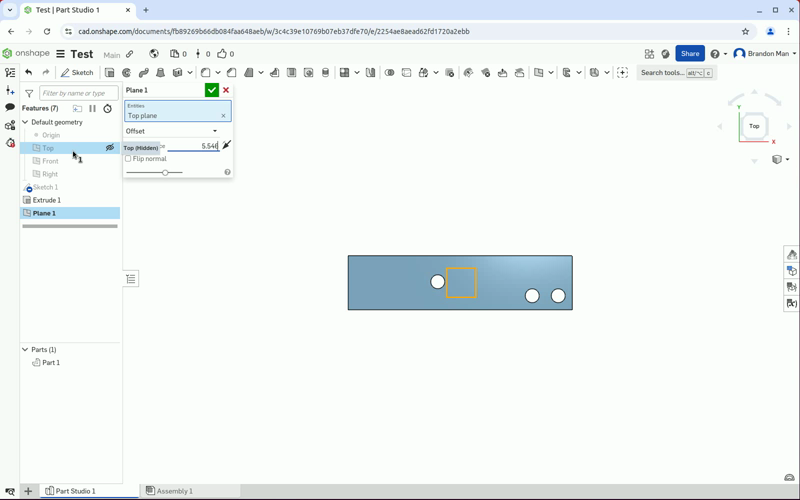
key(enter, 2)
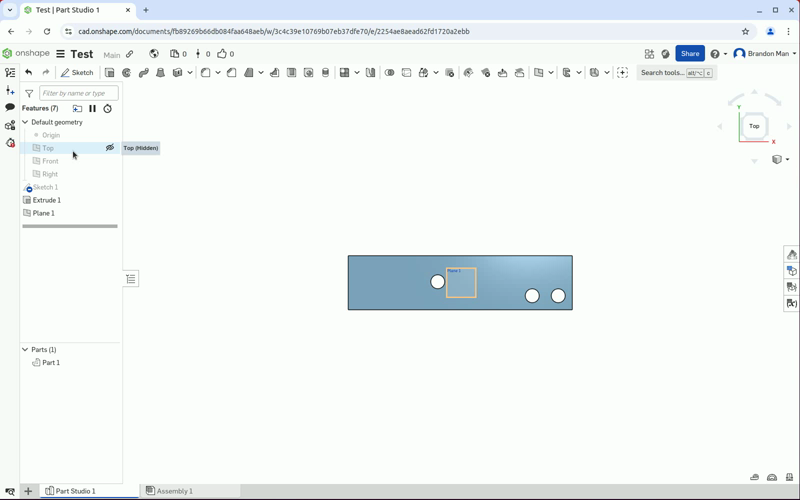
key(shift+s)
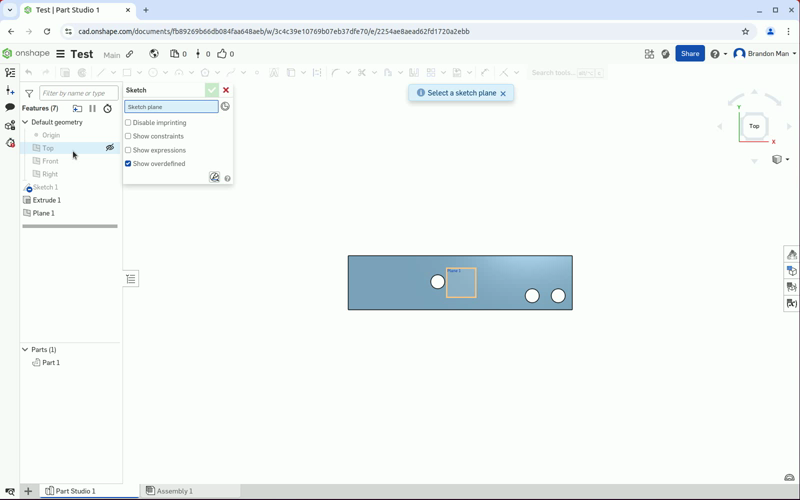
mouse_move(73, 215)
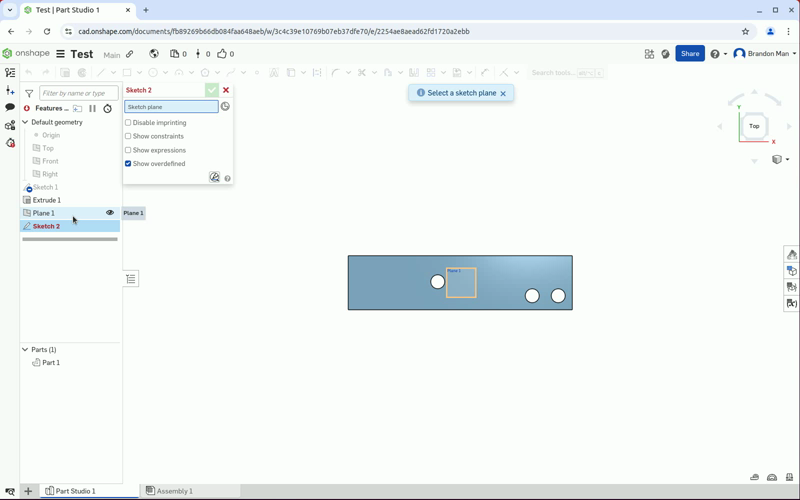
click(73, 215)
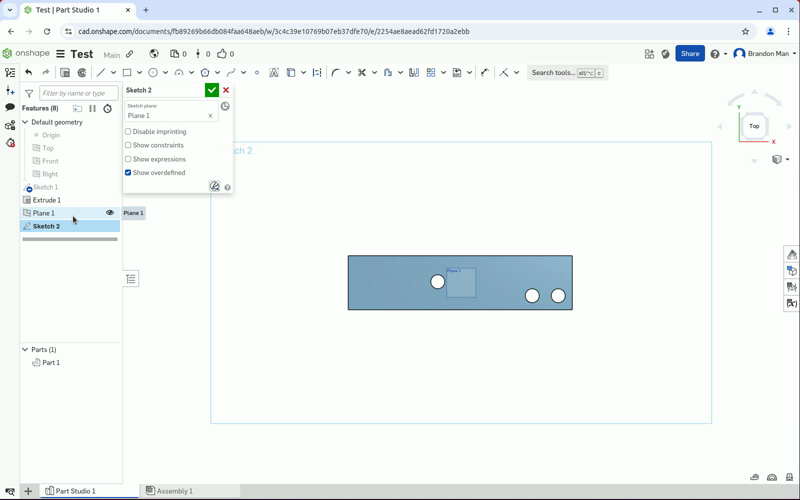
mouse_move(73, 352)
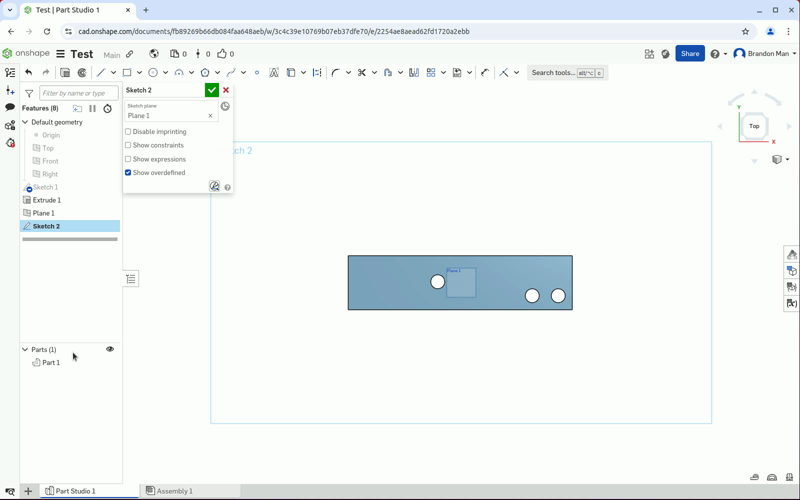
key(y)
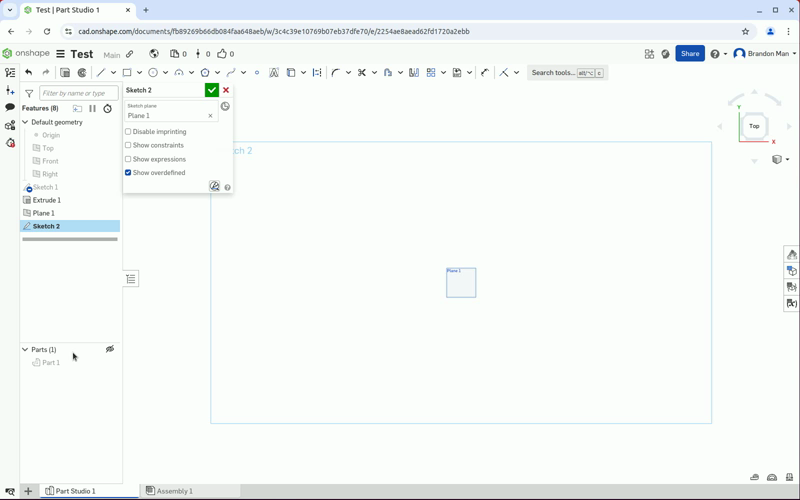
key(l)
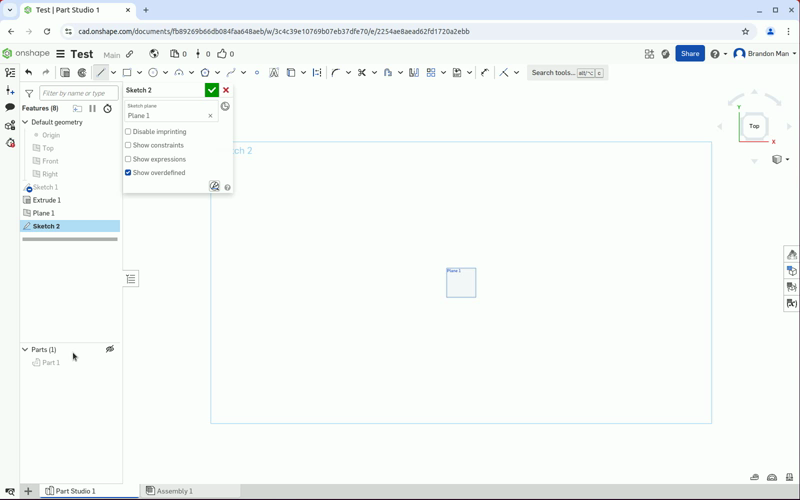
key_down(shift)
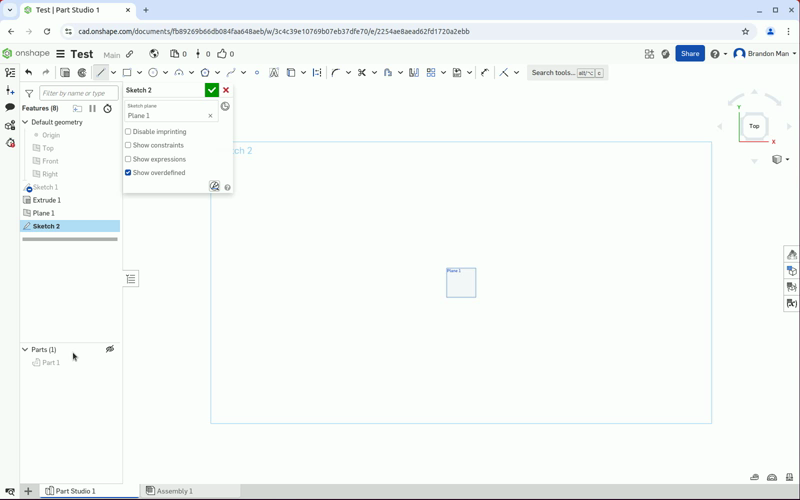
mouse_move(348, 288)
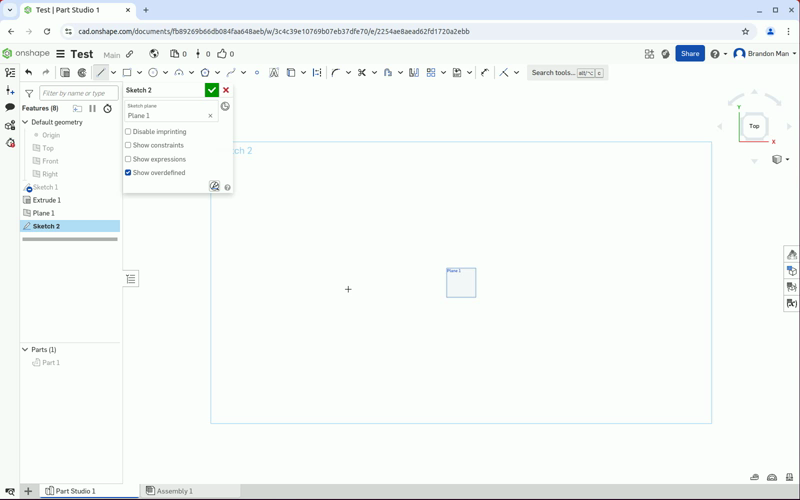
click(348, 288)
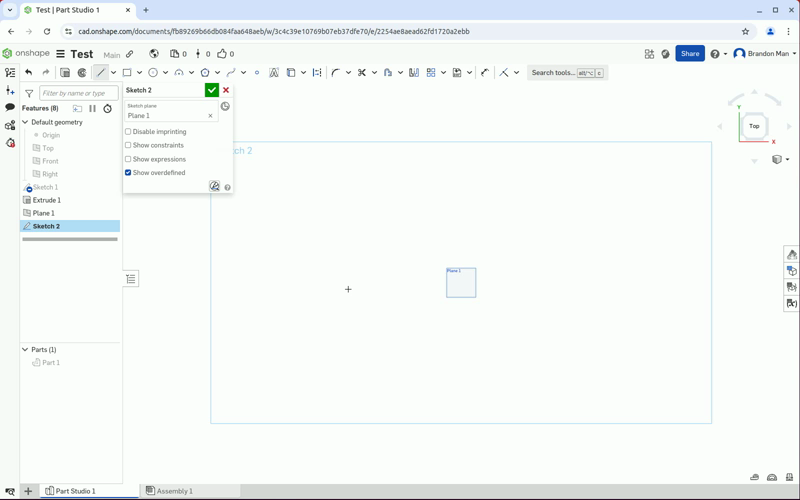
key_up(shift)
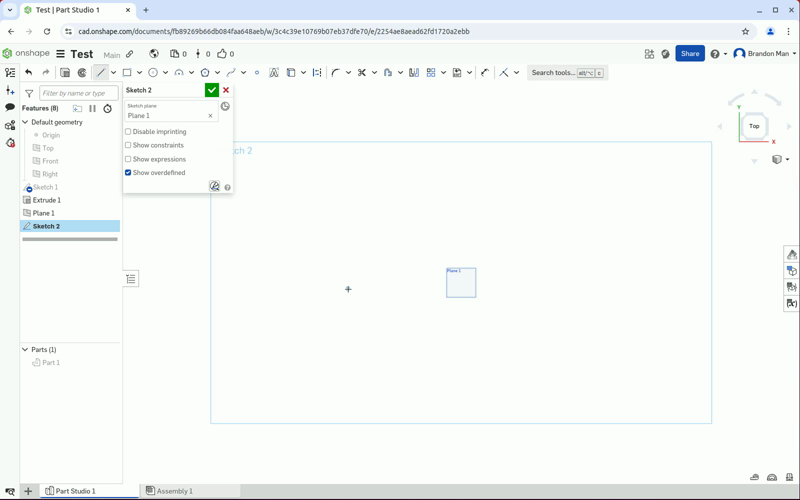
key_down(shift)
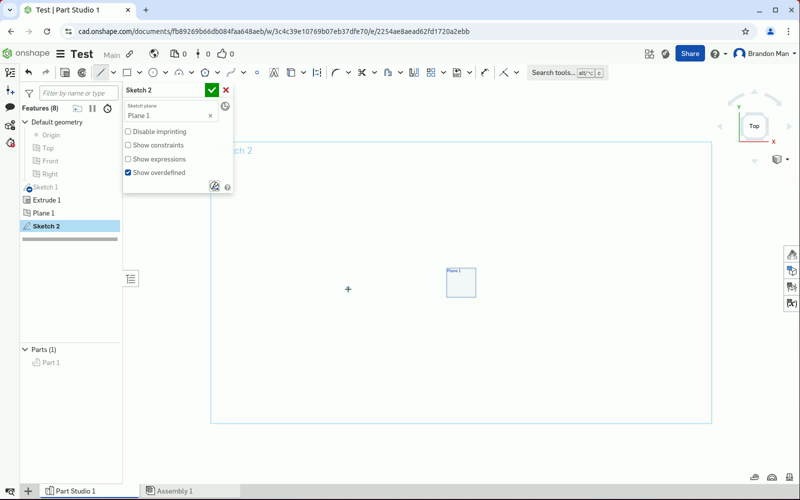
mouse_move(417, 288)
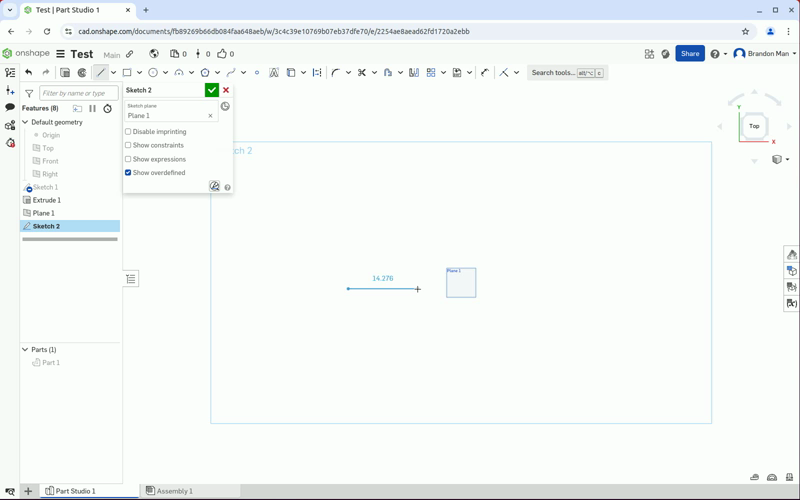
click(417, 288)
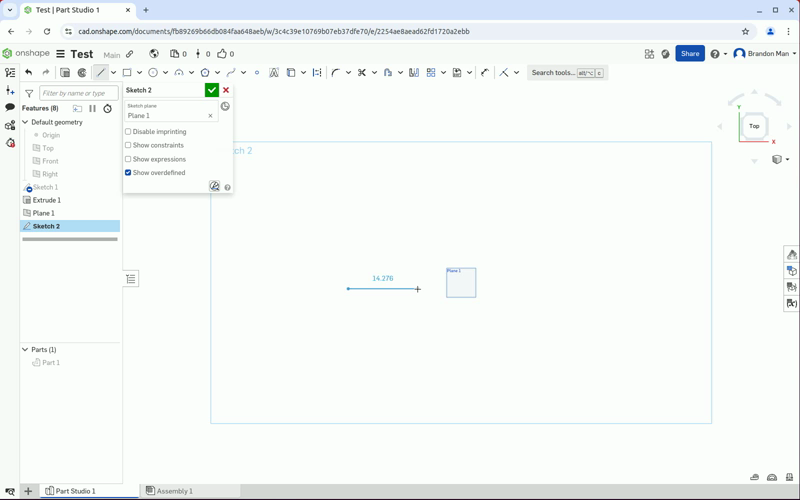
key_up(shift)
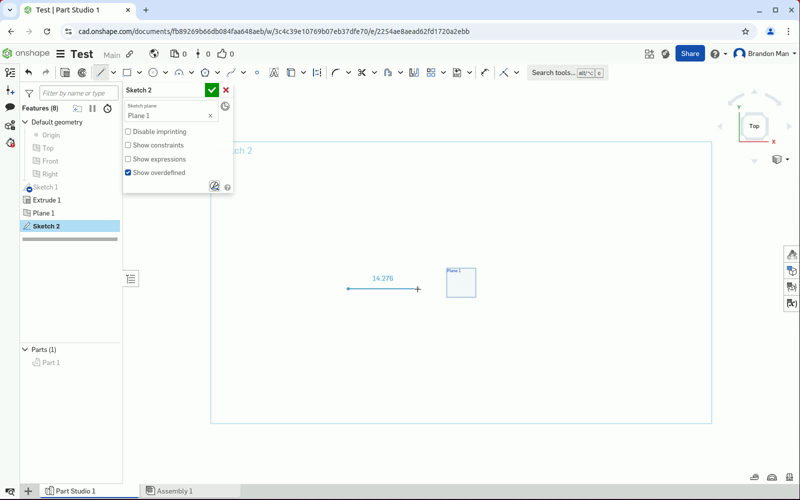
key_down(shift)
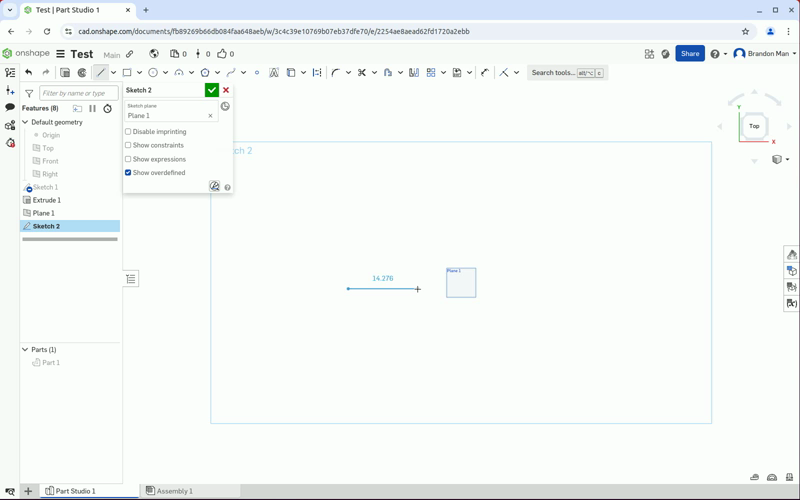
mouse_move(447, 288)
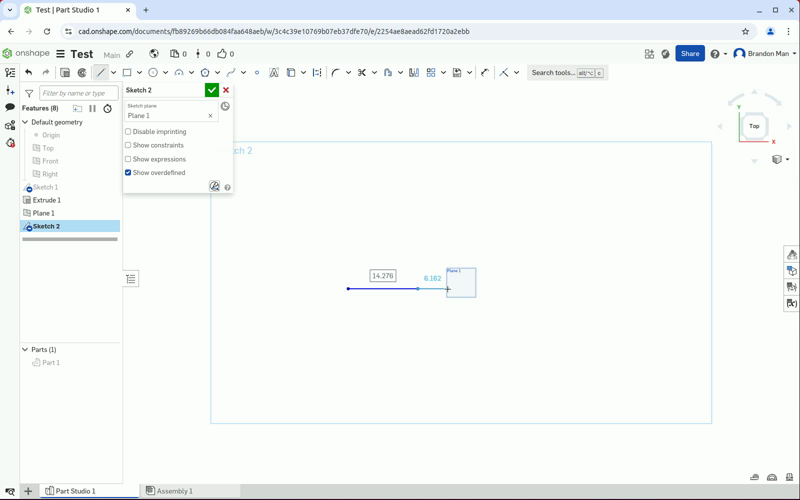
mouse_move(417, 261)
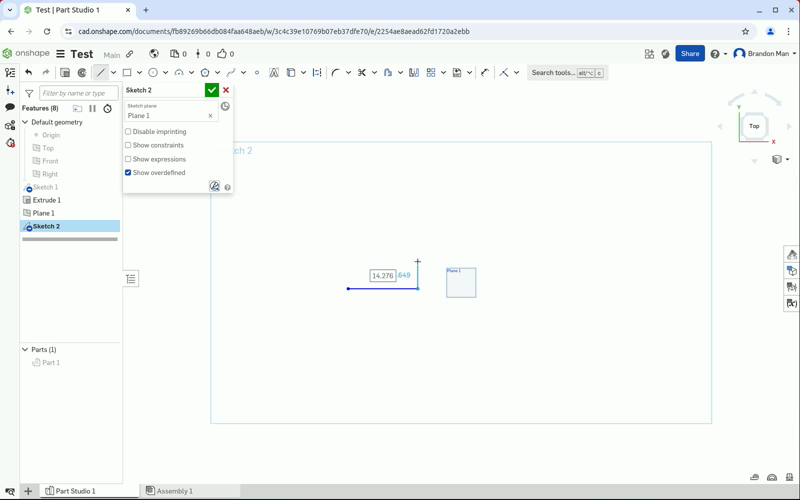
click(417, 261)
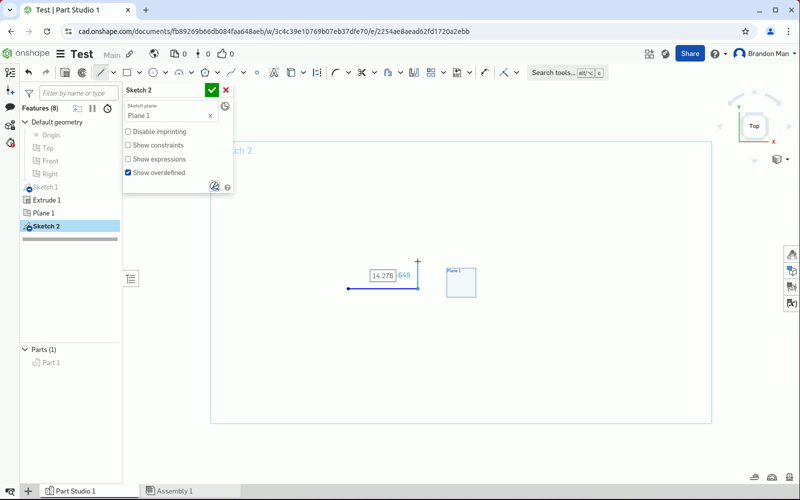
key_up(shift)
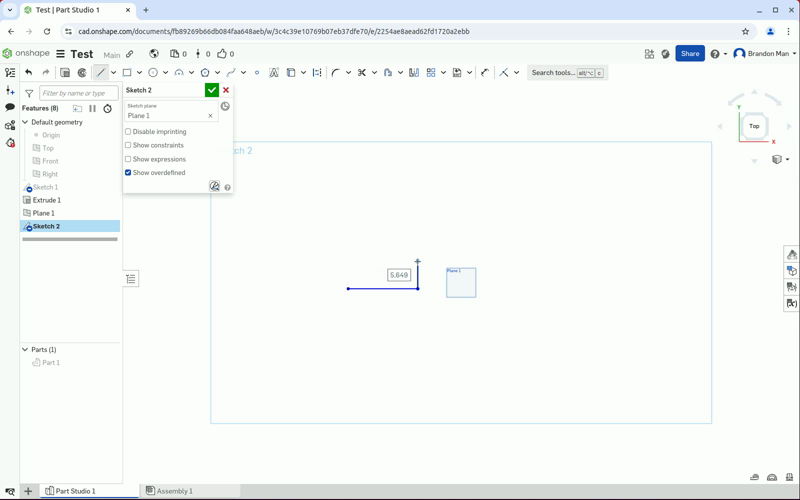
key_down(shift)
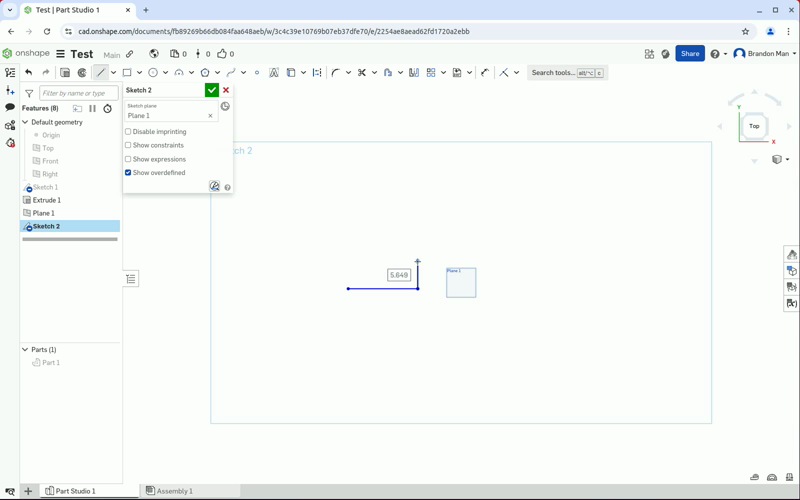
mouse_move(447, 261)
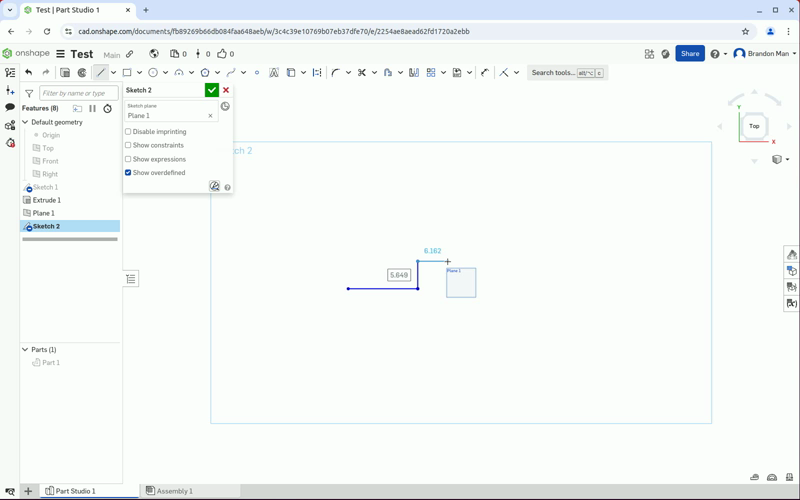
mouse_move(417, 255)
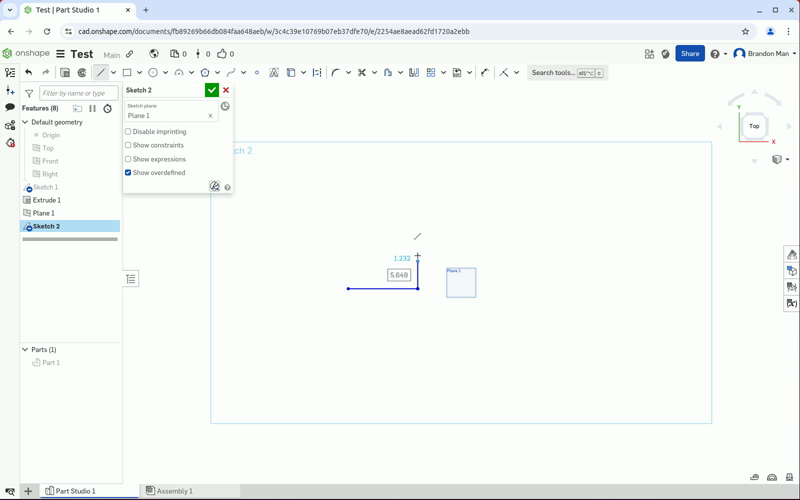
scroll(6)
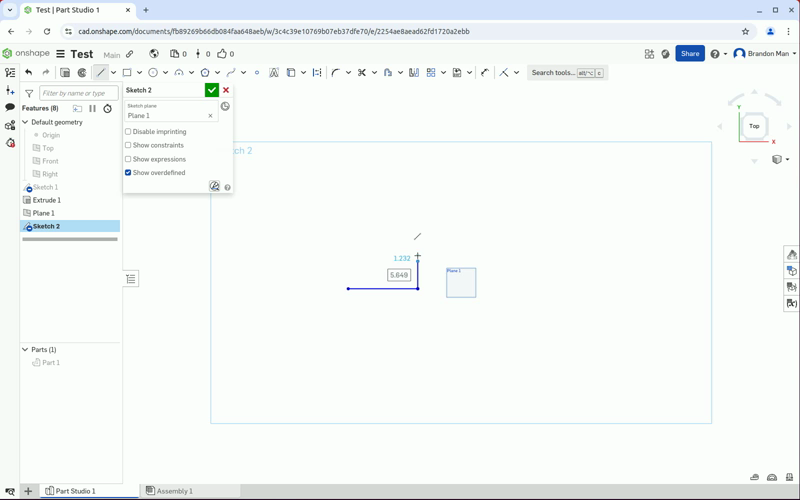
scroll(6)
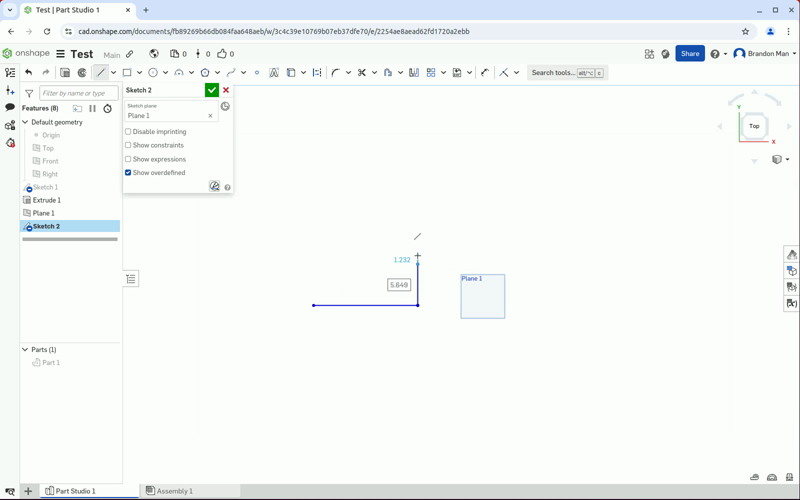
scroll(6)
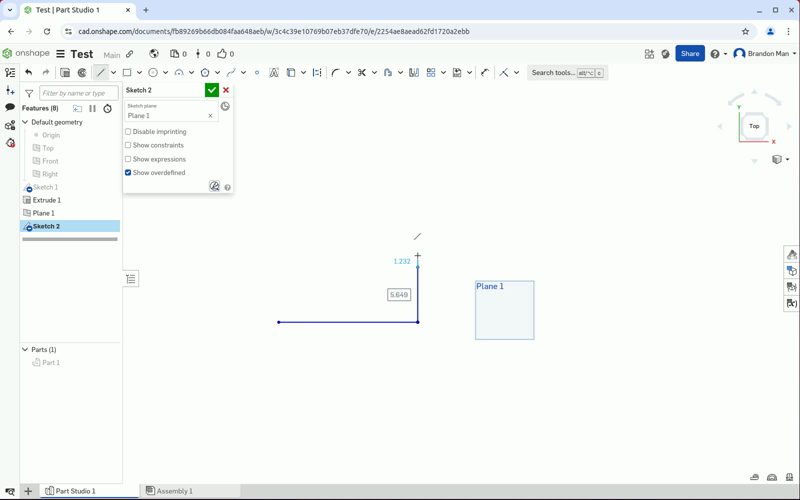
scroll(6)
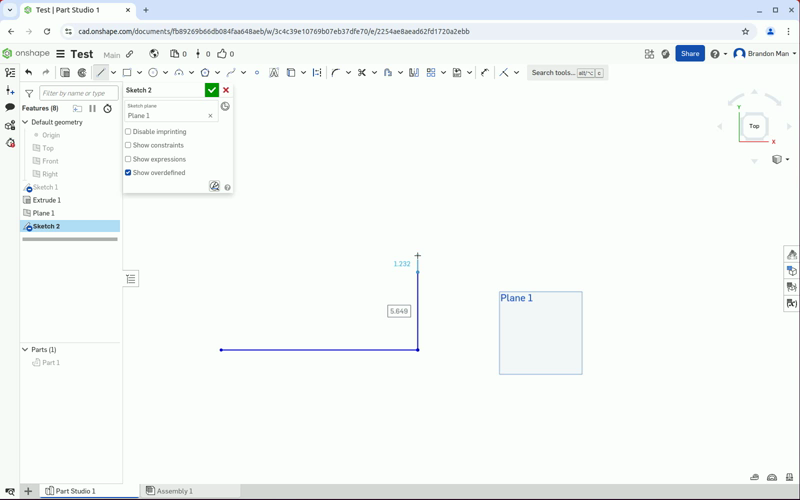
scroll(6)
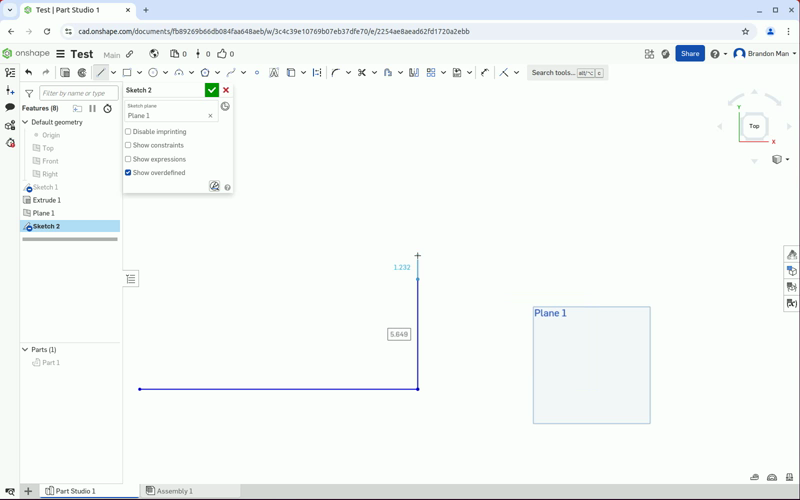
scroll(6)
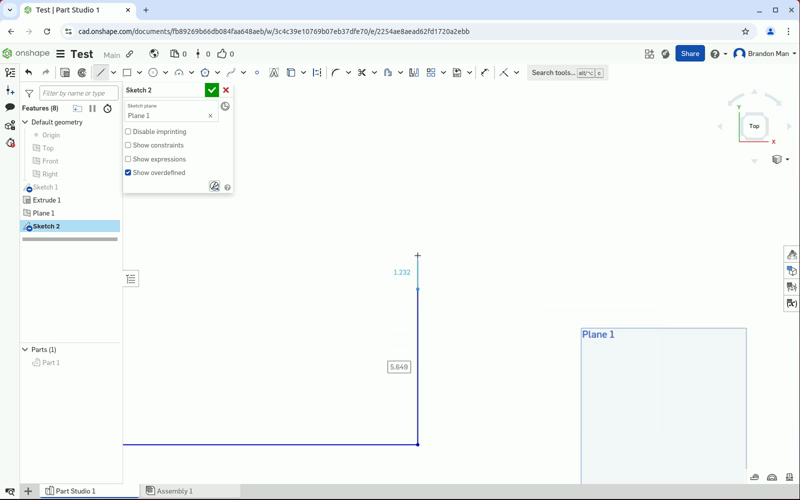
scroll(6)
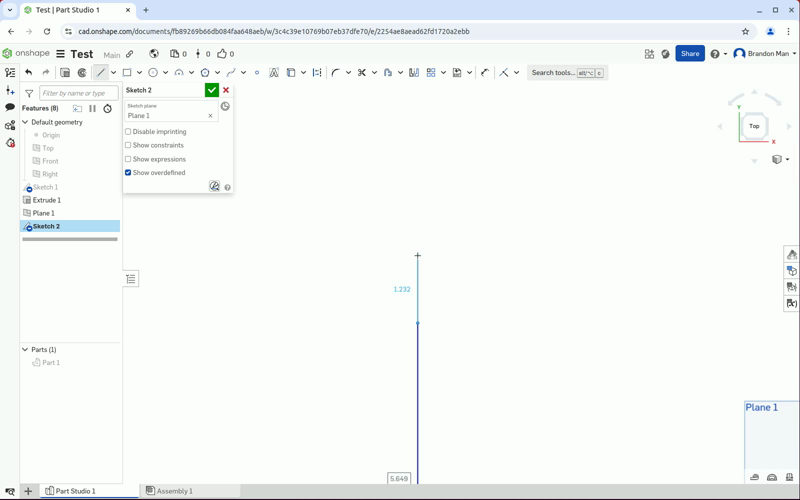
click(417, 255)
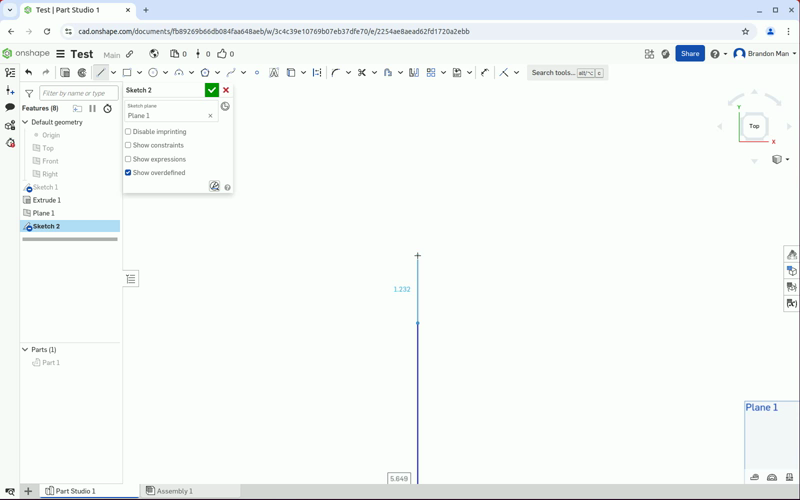
scroll(-6)
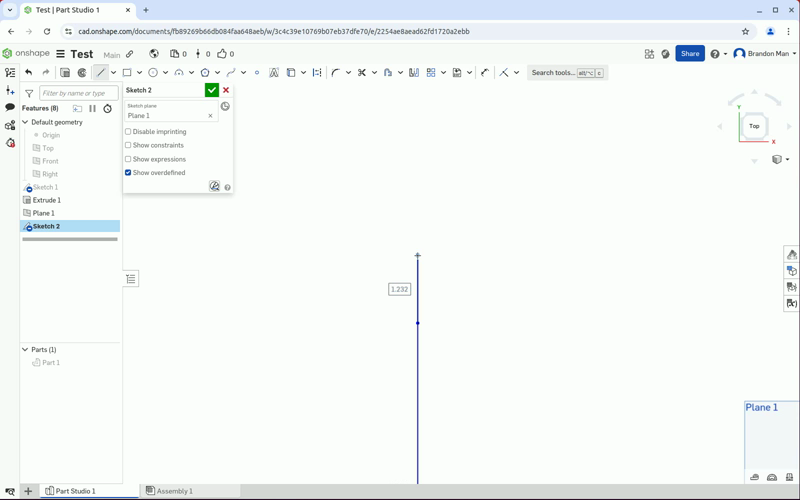
scroll(-6)
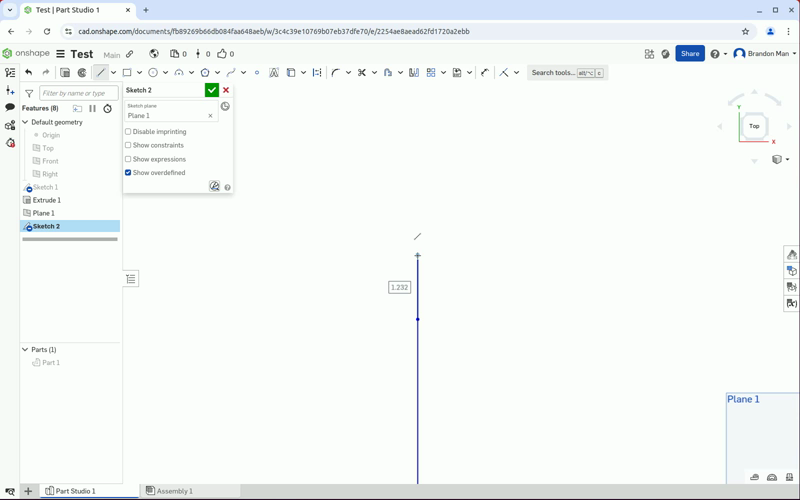
scroll(-6)
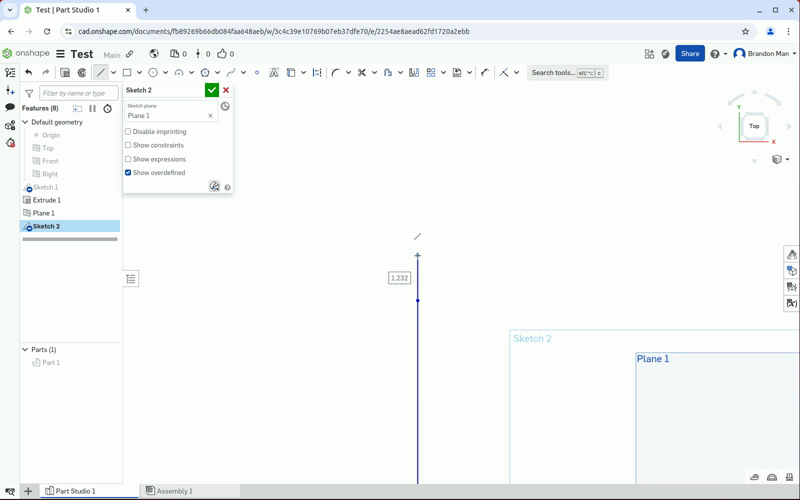
scroll(-6)
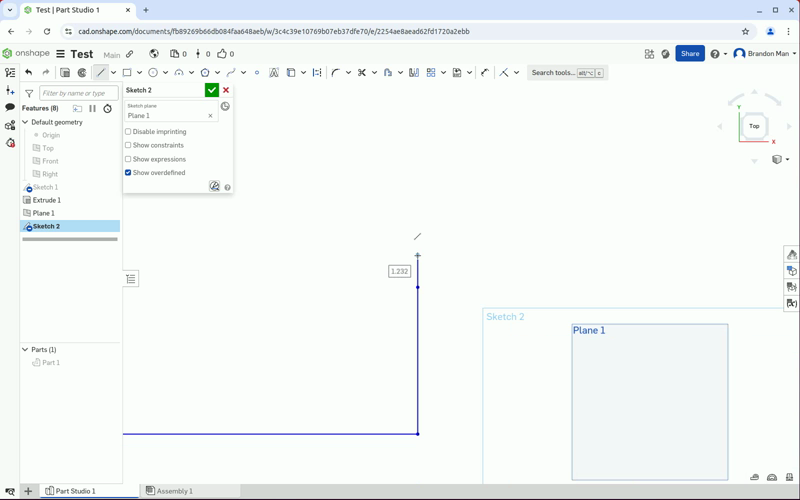
scroll(-6)
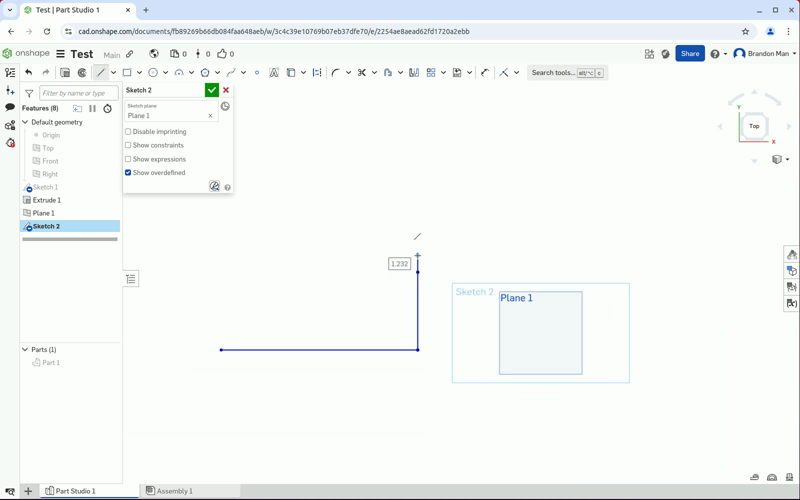
scroll(-6)
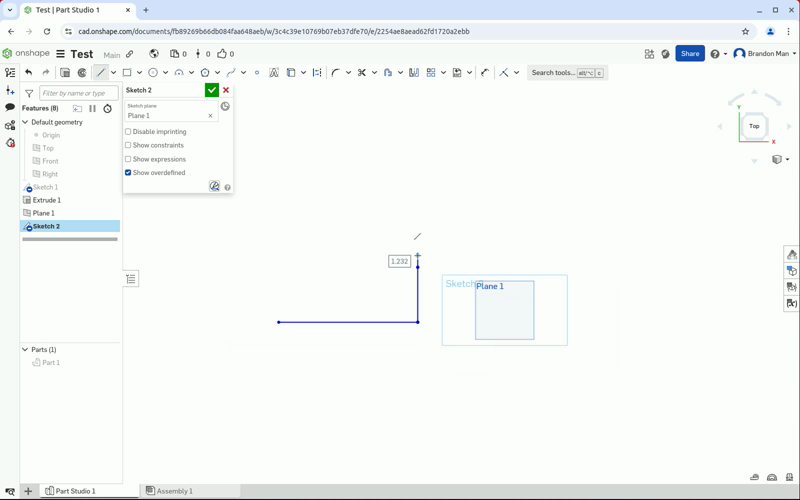
scroll(-6)
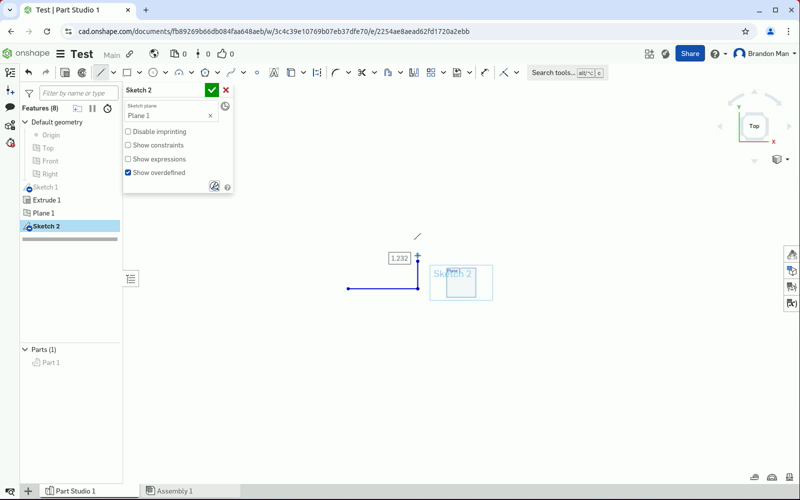
key_up(shift)
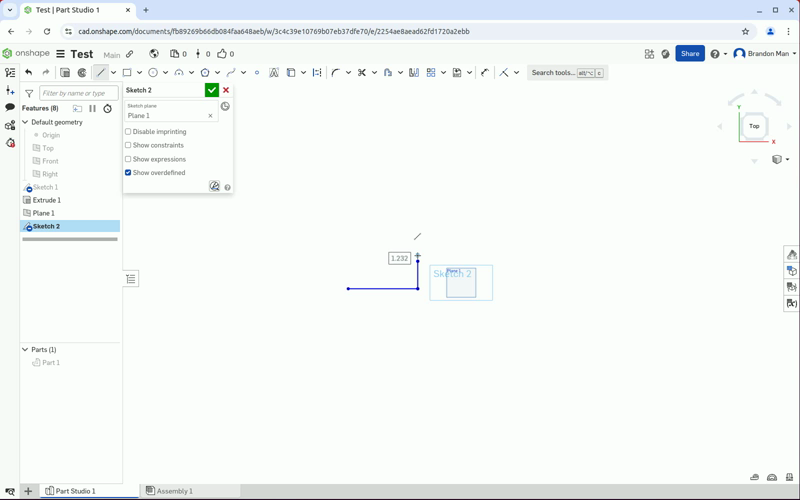
key_down(shift)
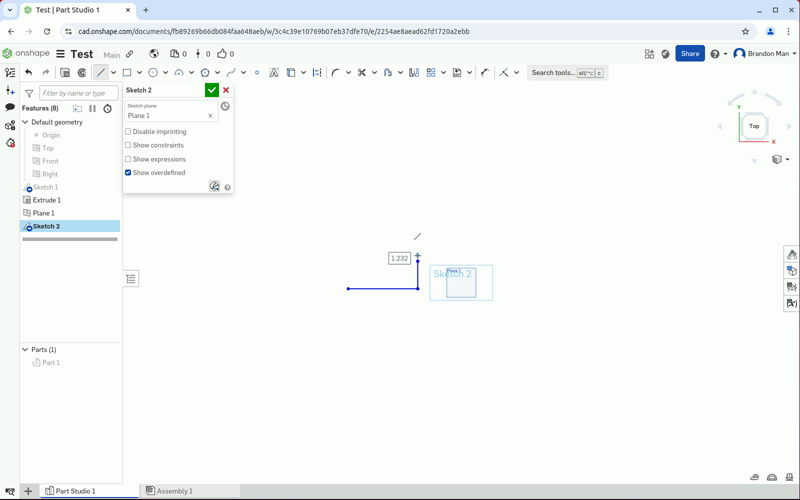
mouse_move(348, 255)
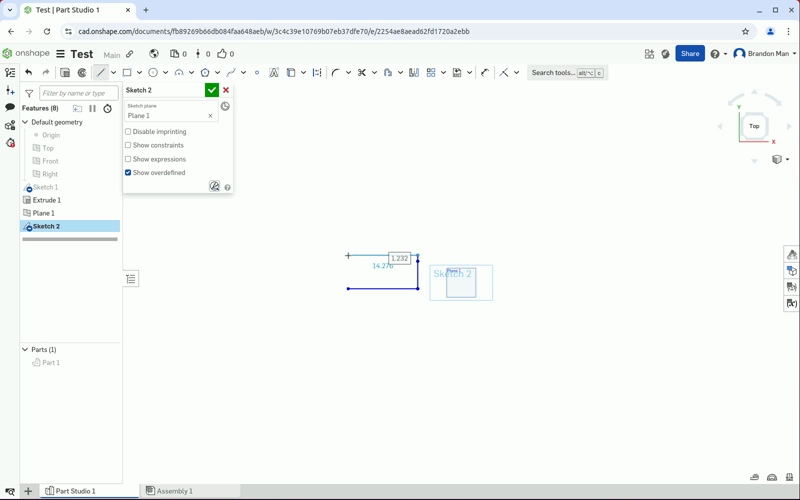
click(348, 255)
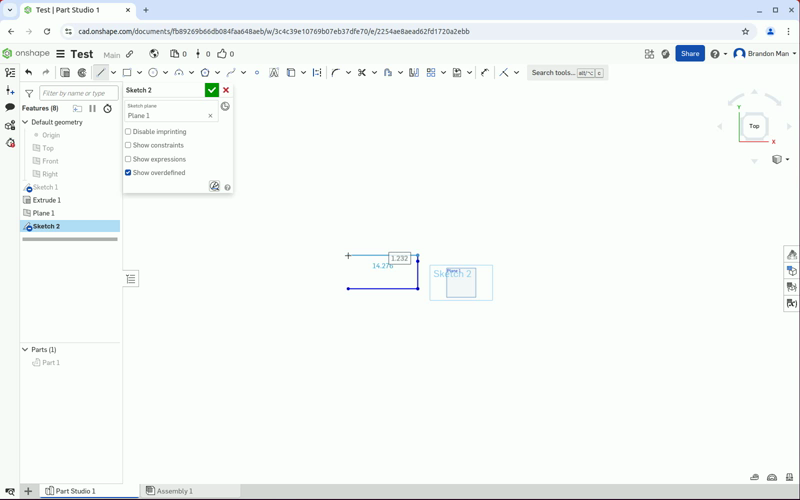
key_up(shift)
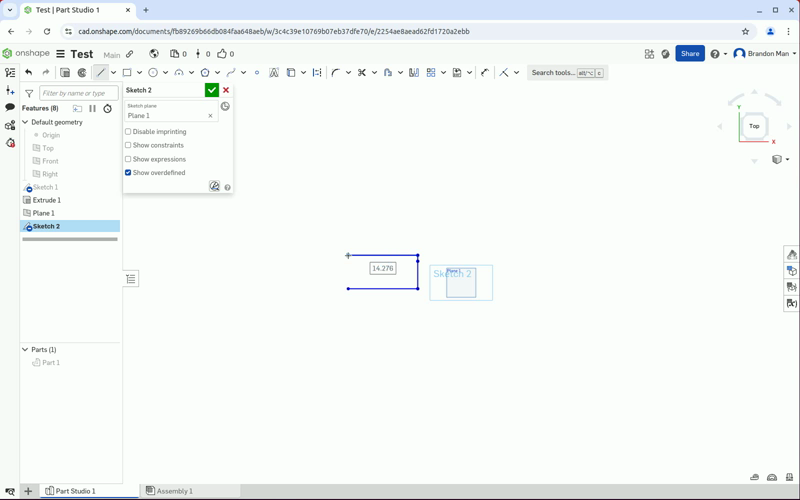
mouse_move(378, 255)
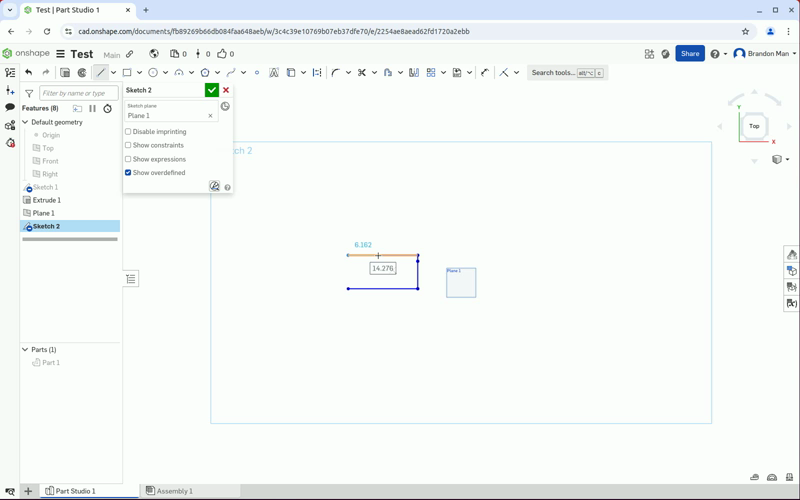
key_down(shift)
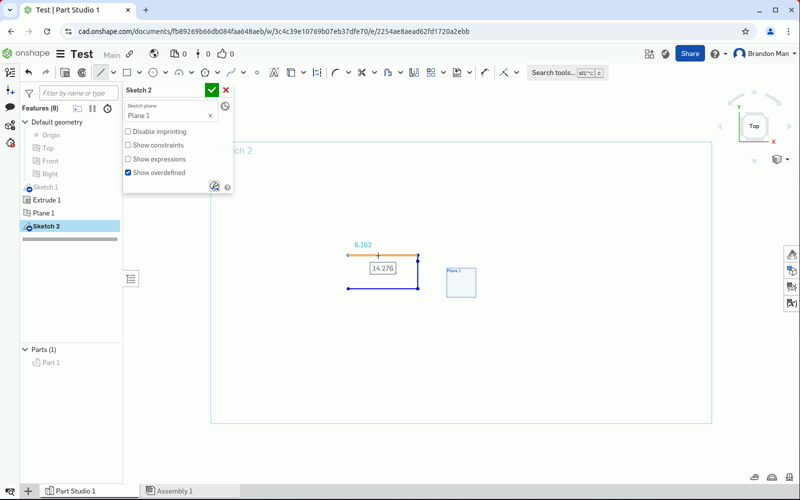
mouse_move(348, 288)
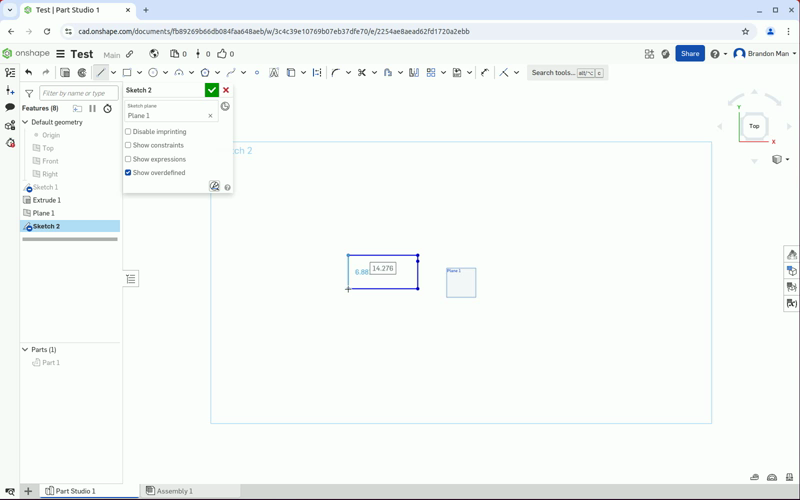
key_up(shift)
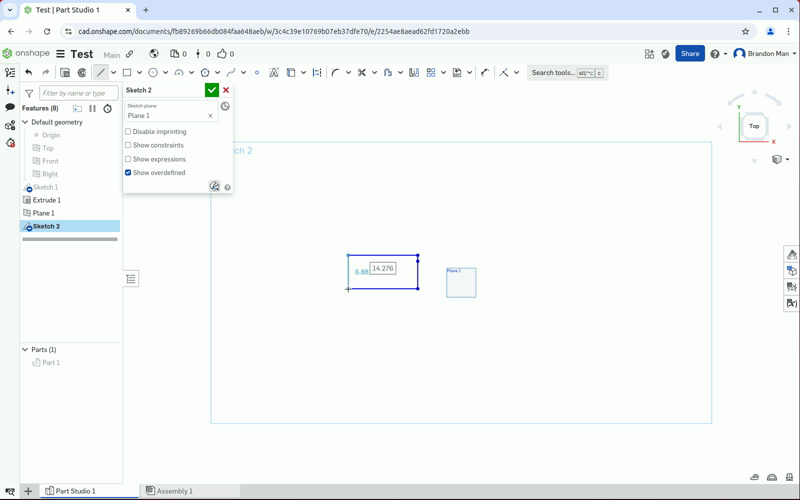
click(348, 288)
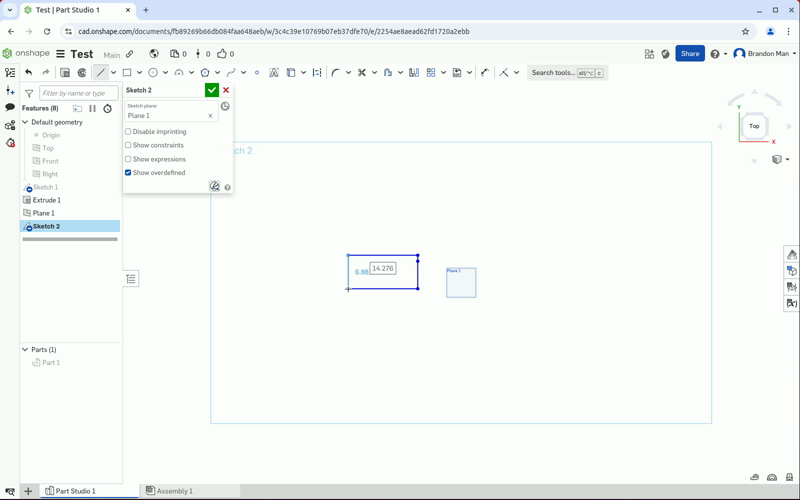
key(esc)
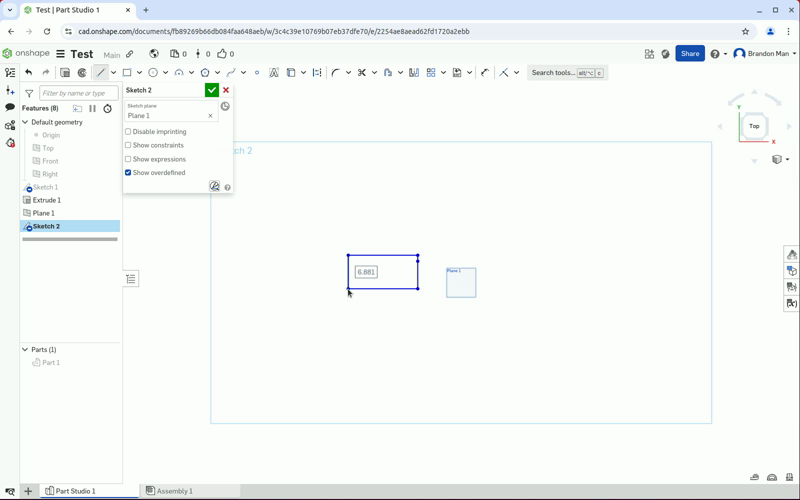
mouse_move(389, 256)
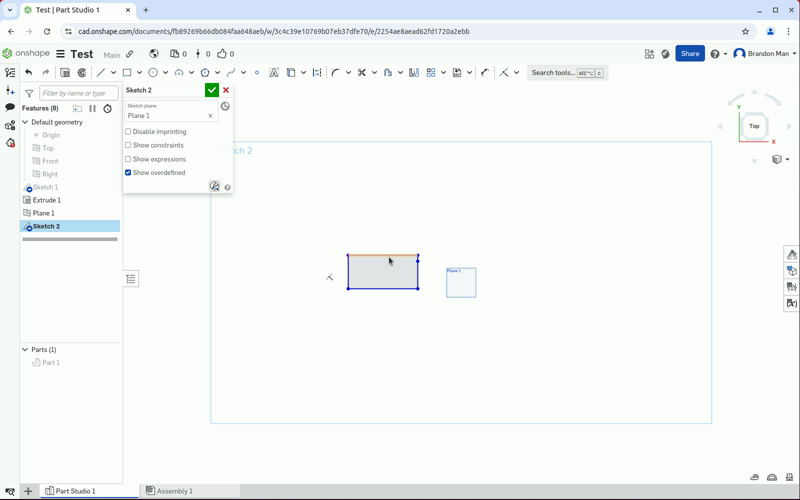
click(389, 256)
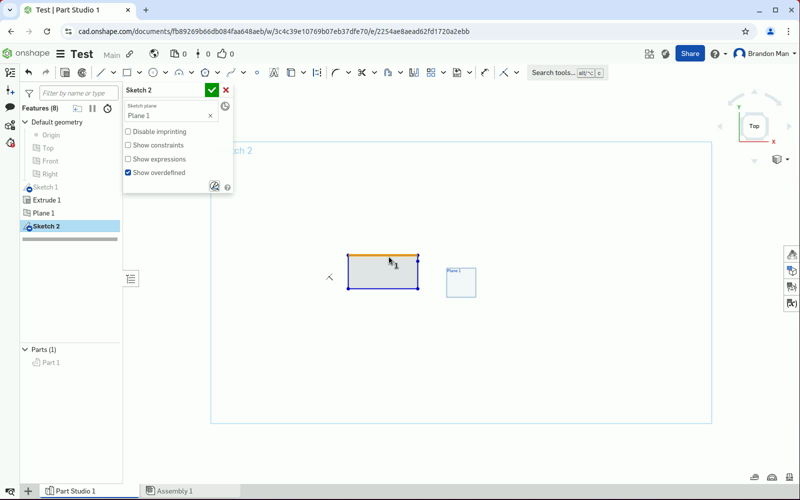
mouse_move(73, 352)
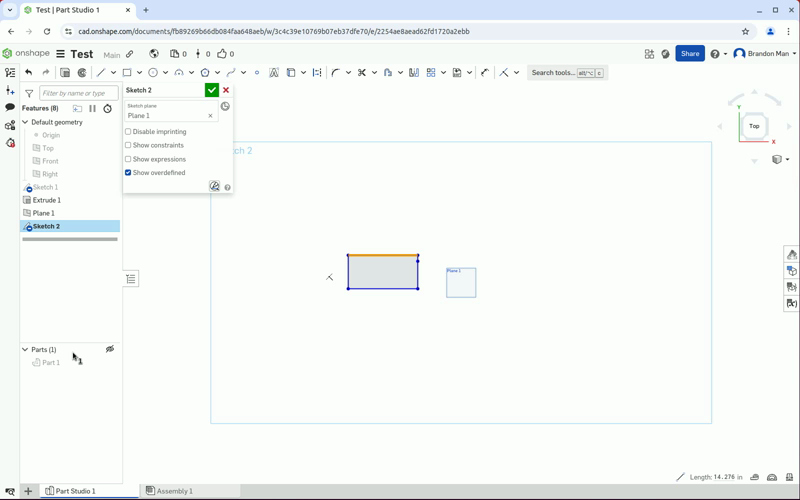
key(shift+y)
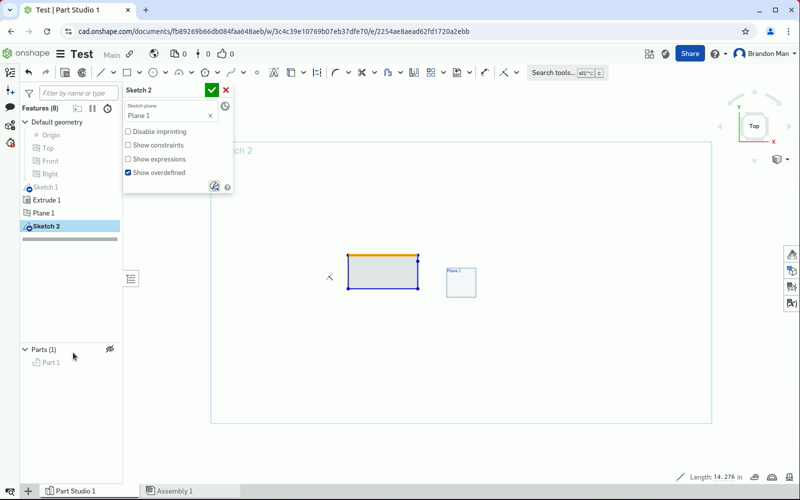
key(shift+e)
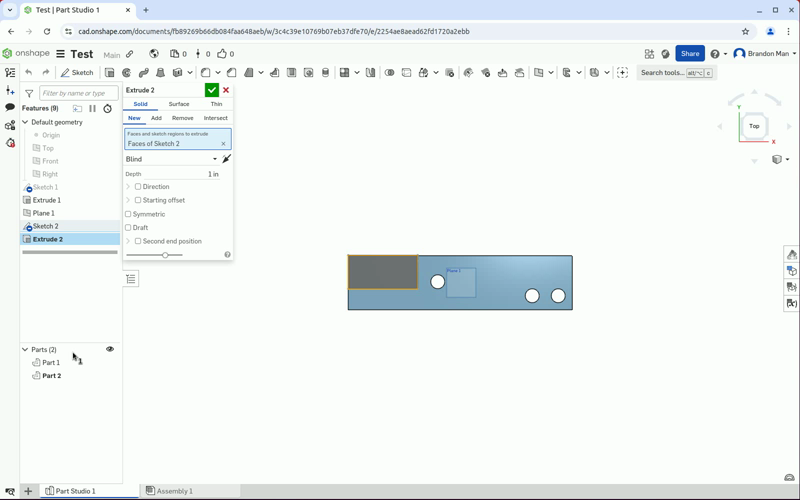
mouse_move(143, 106)
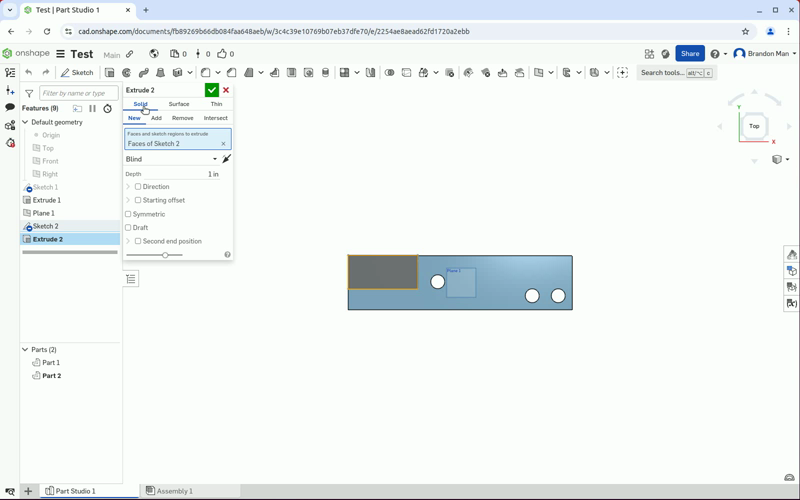
click(143, 106)
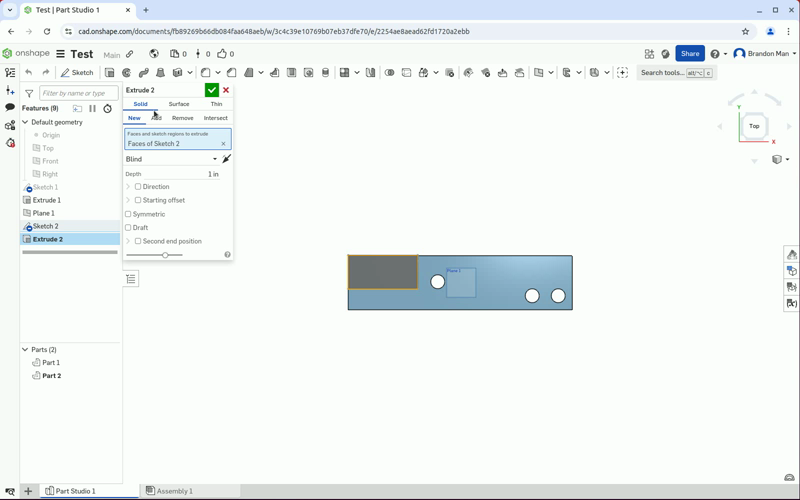
mouse_move(186, 120)
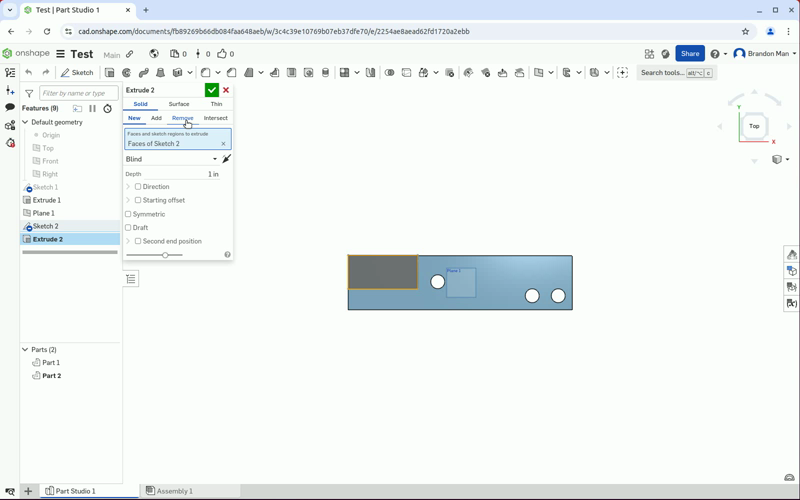
click(186, 120)
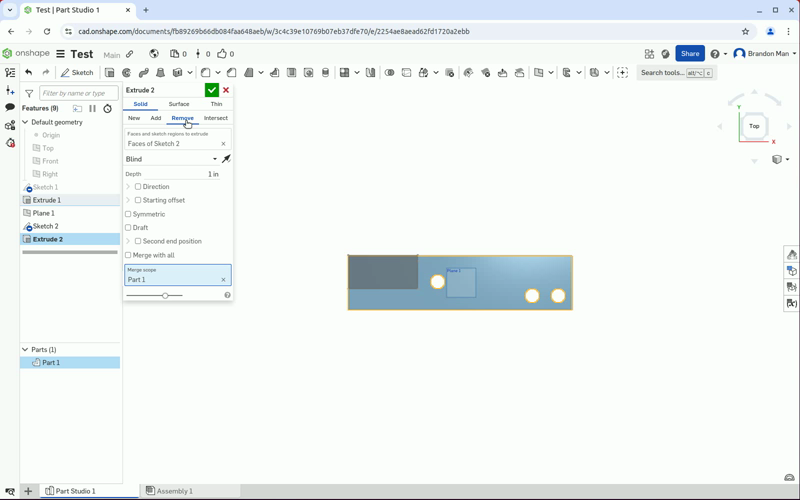
key(tab, 4)
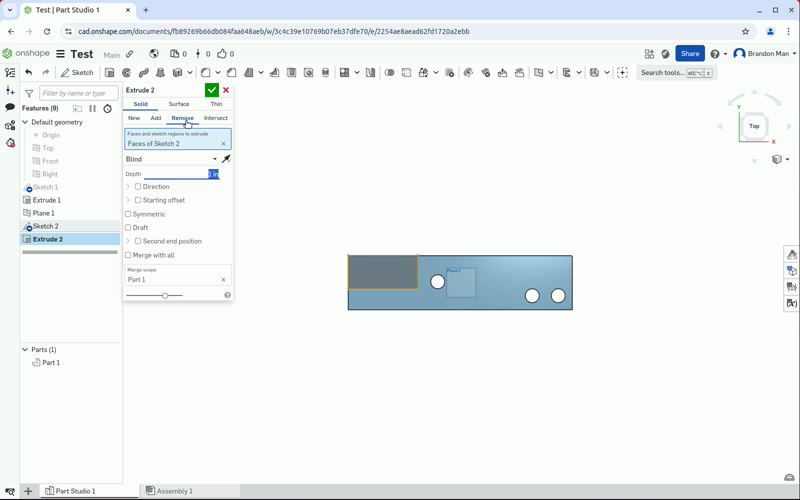
text(5.536)
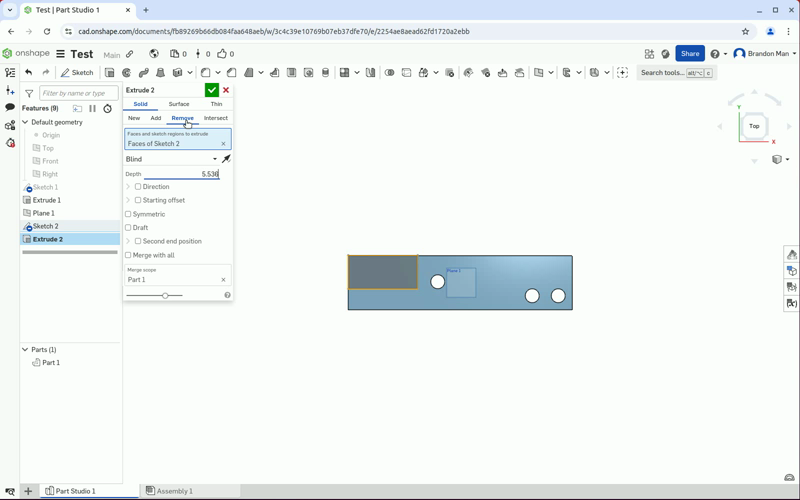
key(tab, 6)
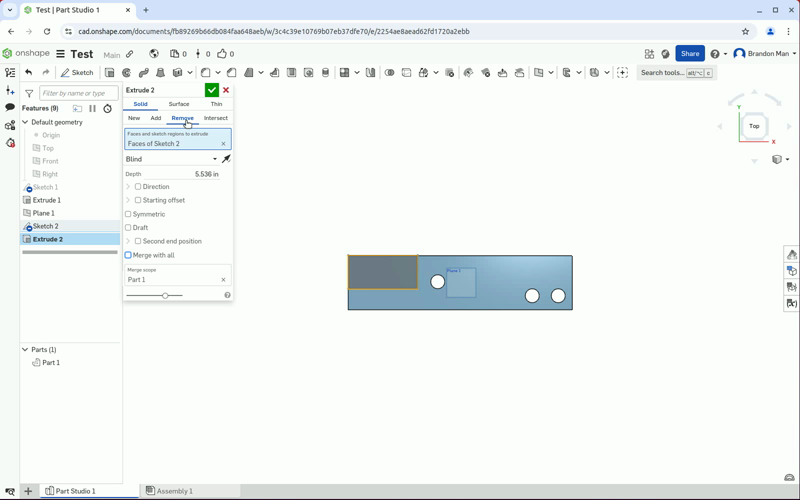
key(space)
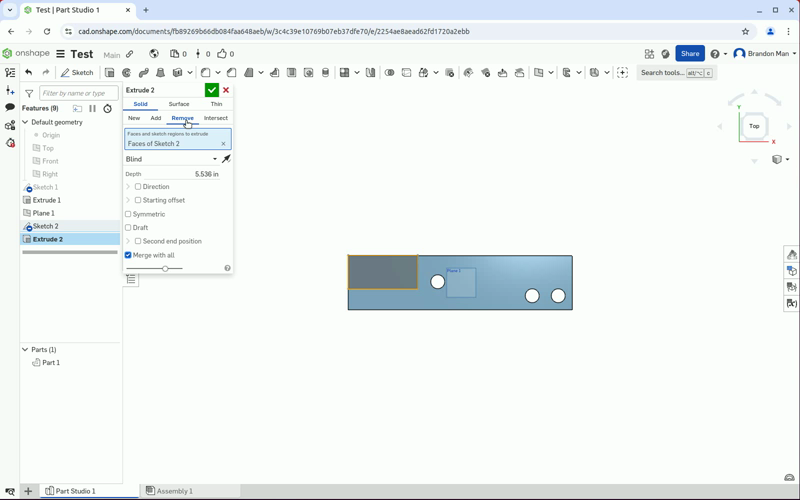
key(enter)
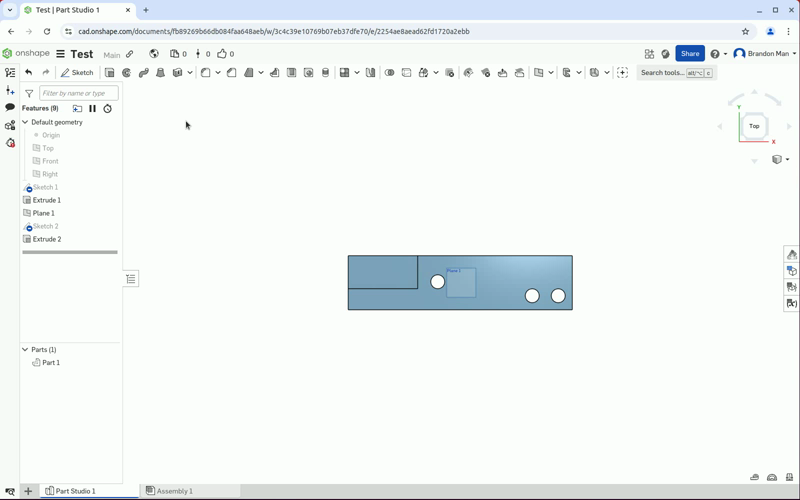
key(shift+h)
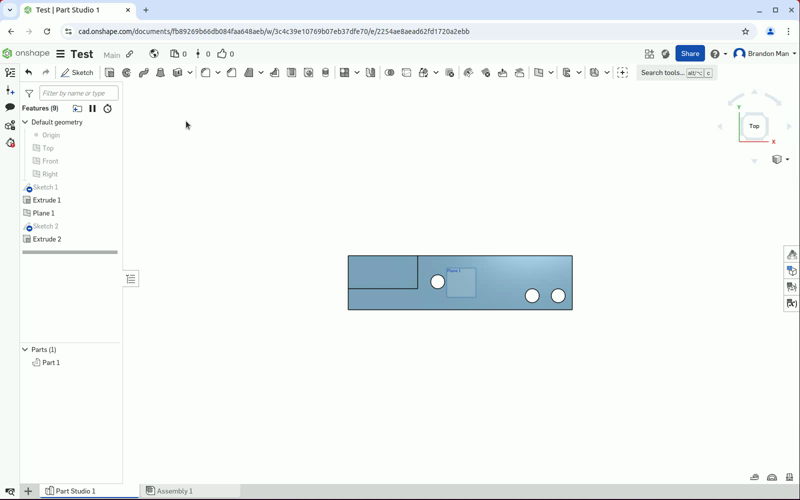
key(shift+h)
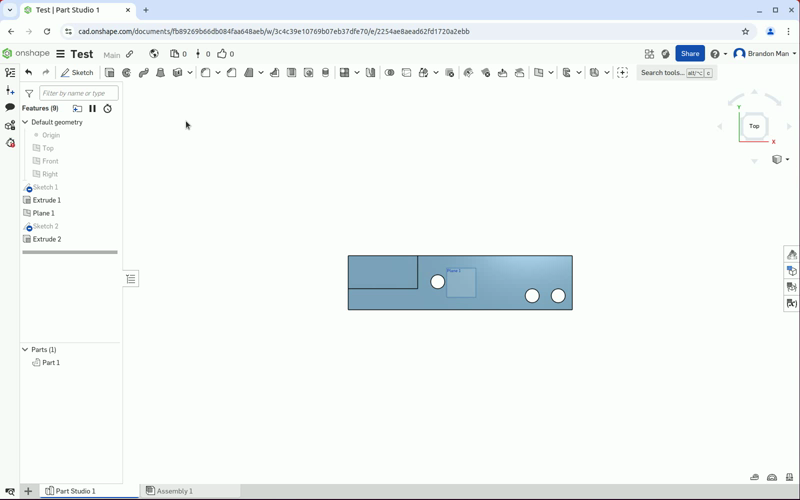
mouse_move(73, 189)
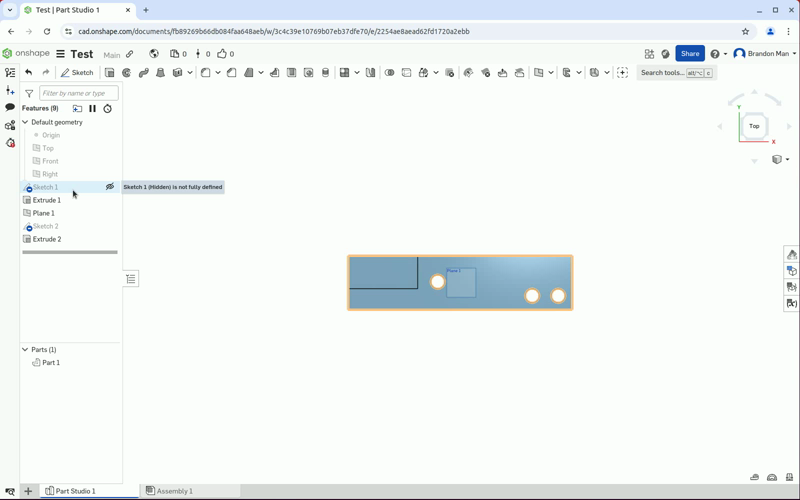
click(73, 189)
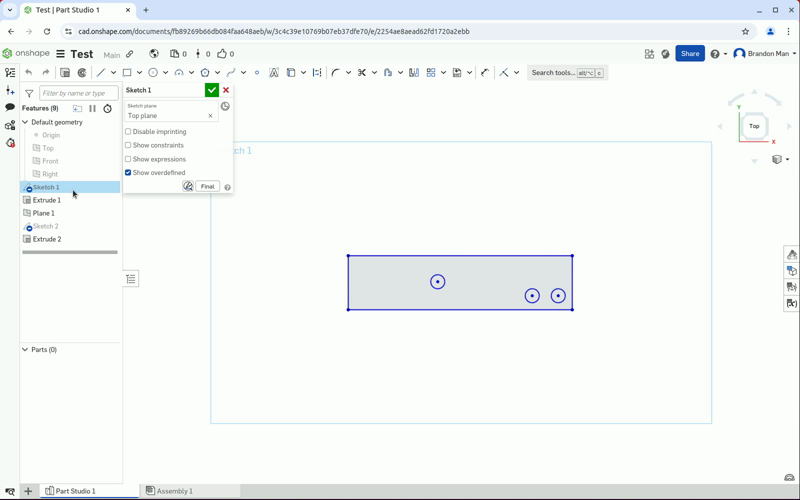
mouse_move(229, 92)
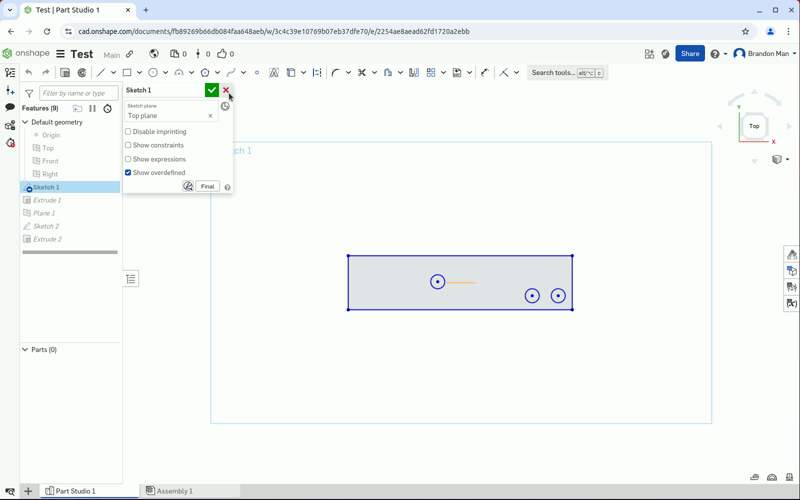
click(229, 92)
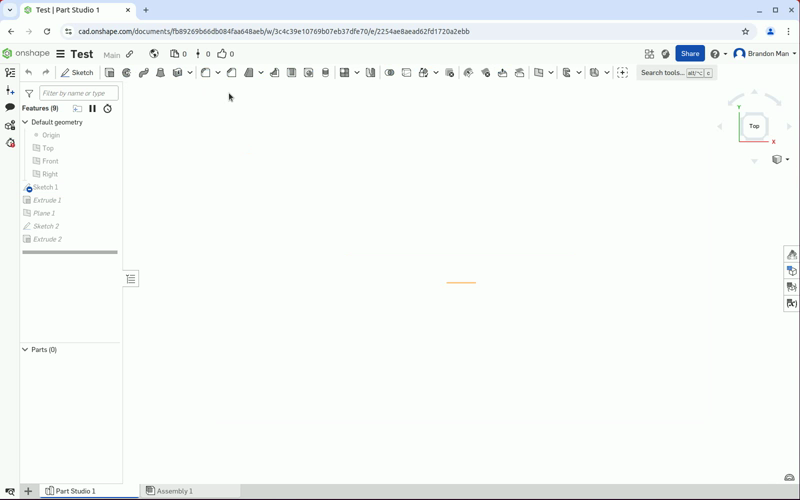
key(shift+s)
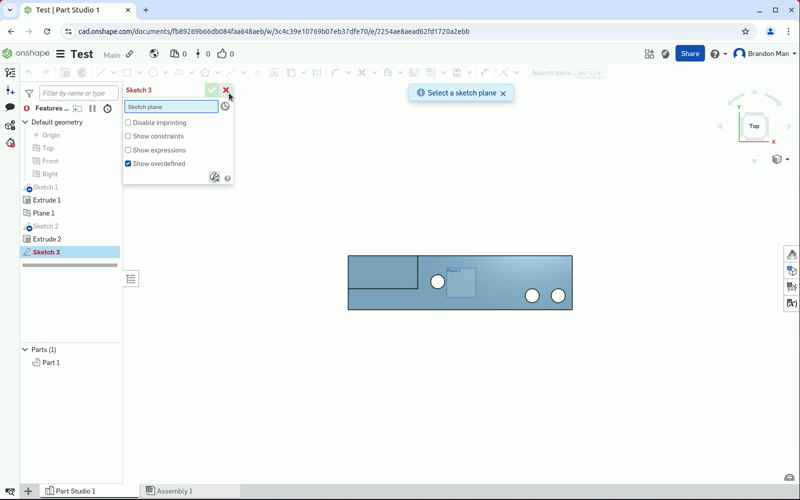
mouse_move(73, 215)
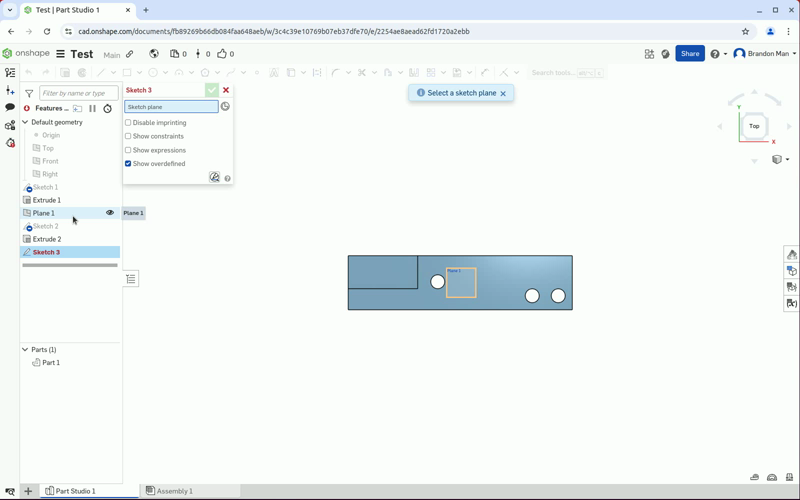
click(73, 215)
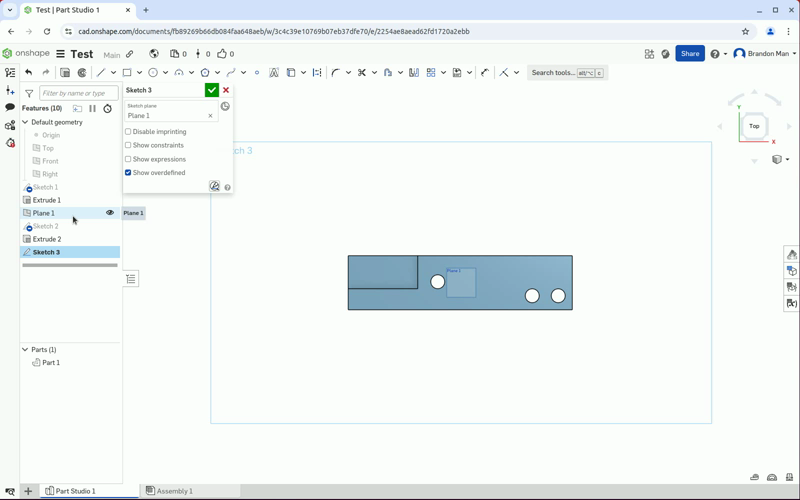
mouse_move(73, 352)
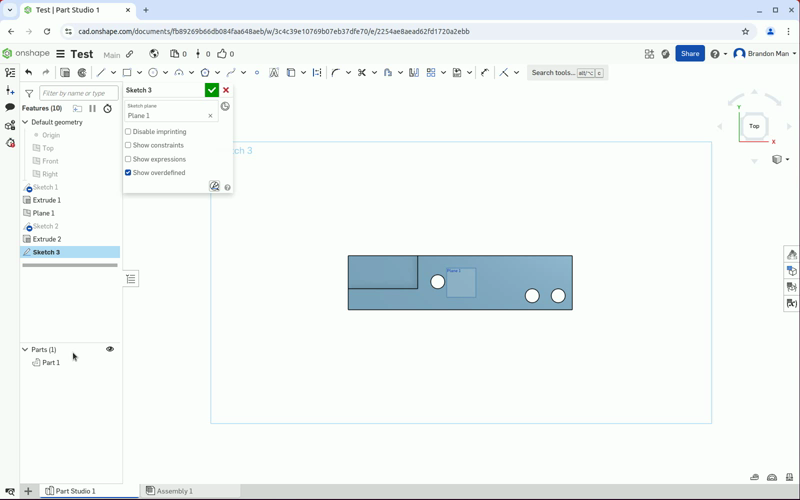
key(y)
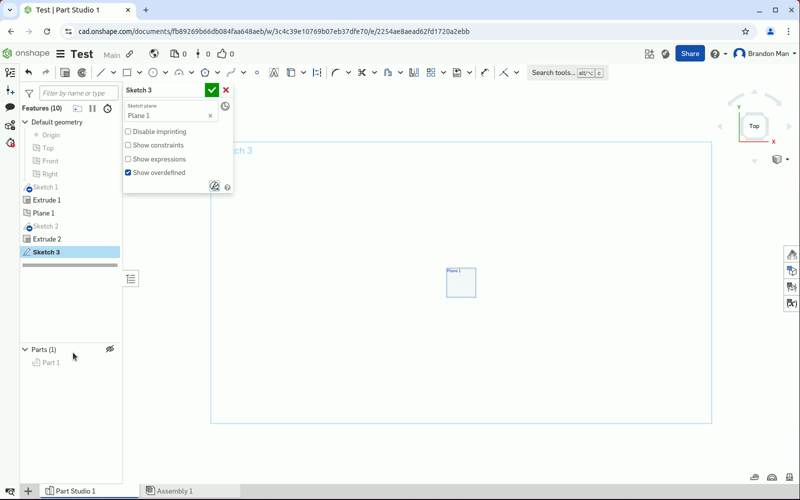
key(l)
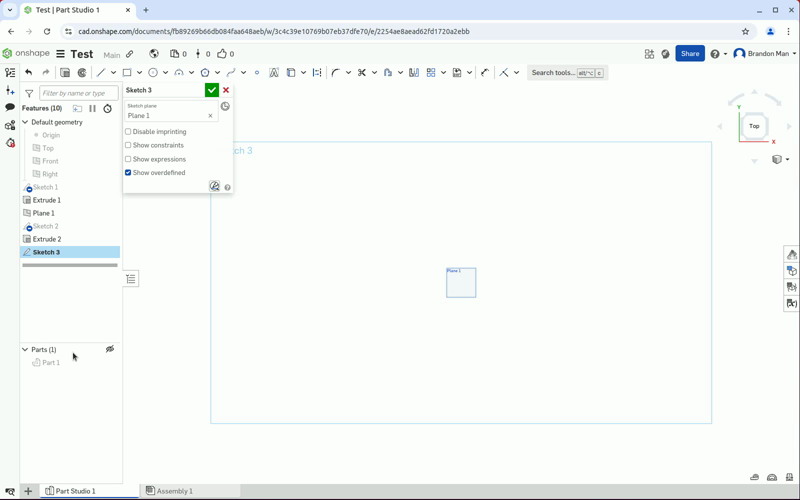
key_down(shift)
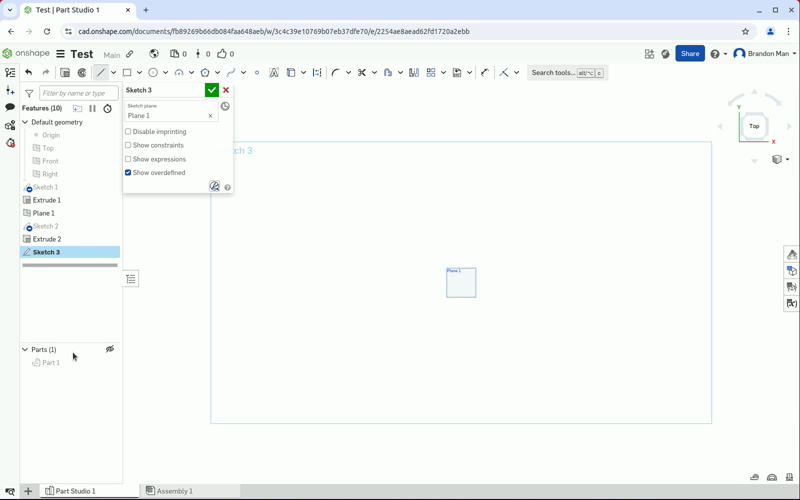
mouse_move(417, 260)
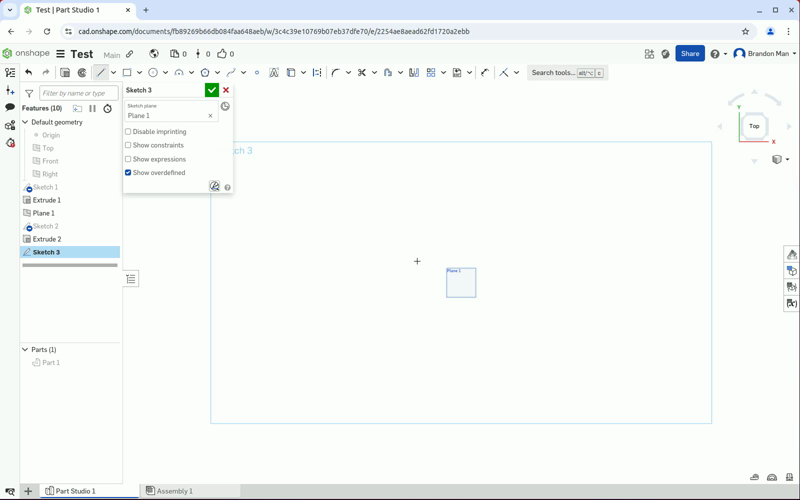
click(417, 260)
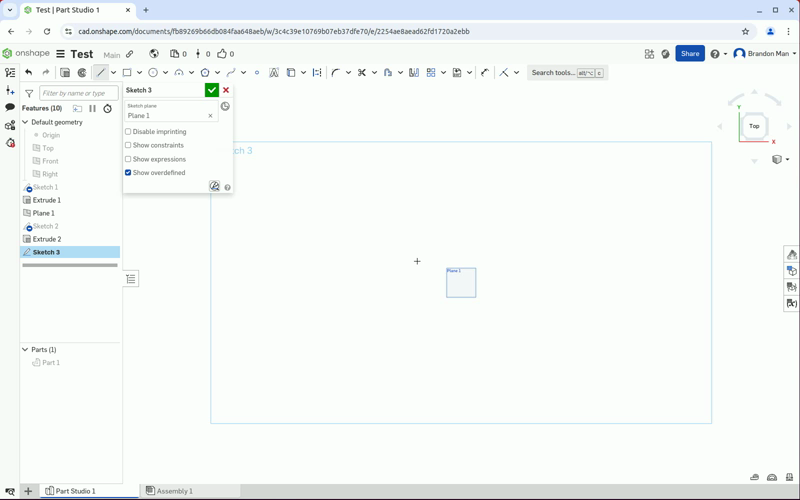
key_up(shift)
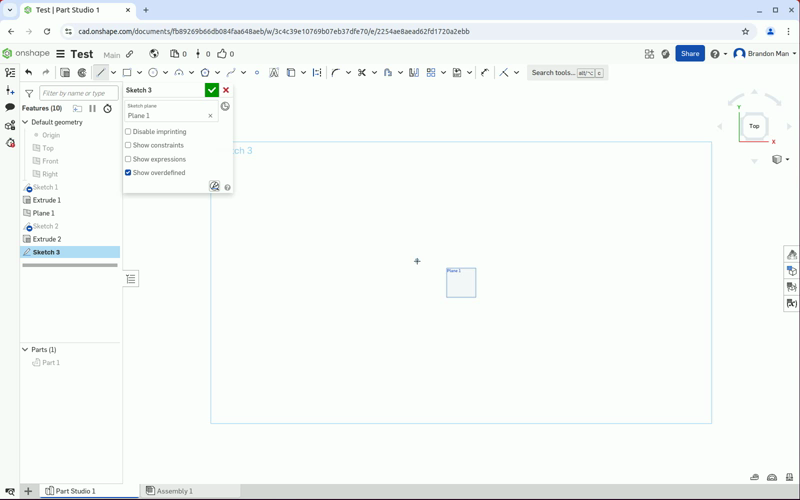
key_down(shift)
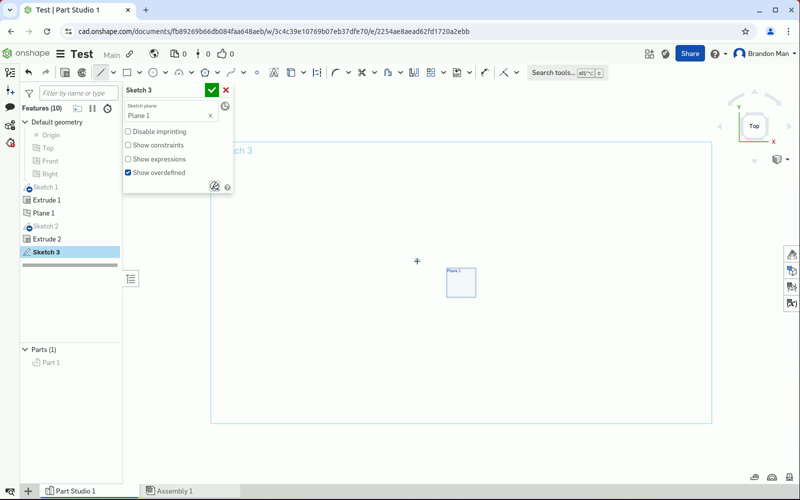
mouse_move(572, 260)
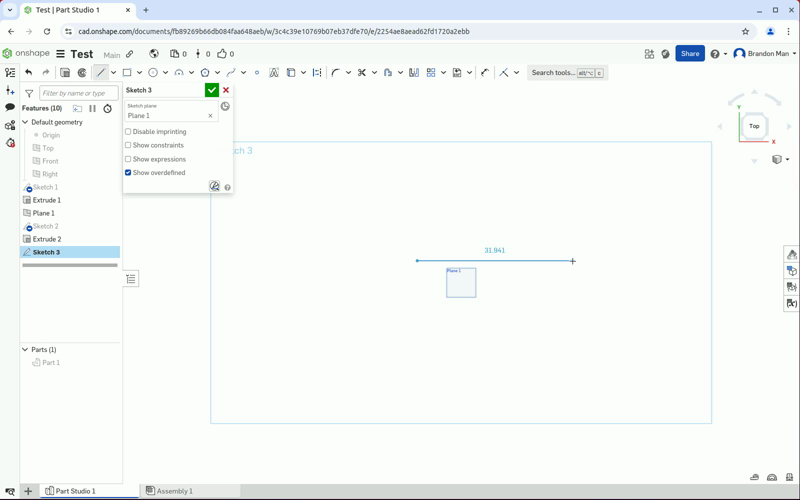
click(572, 260)
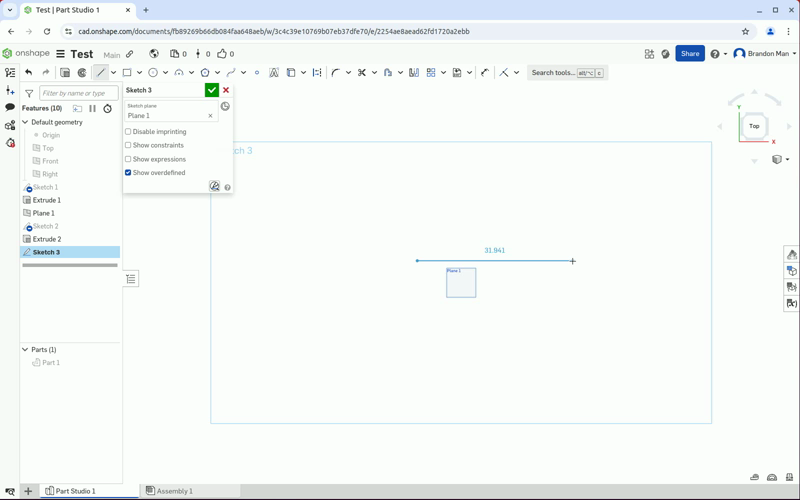
key_up(shift)
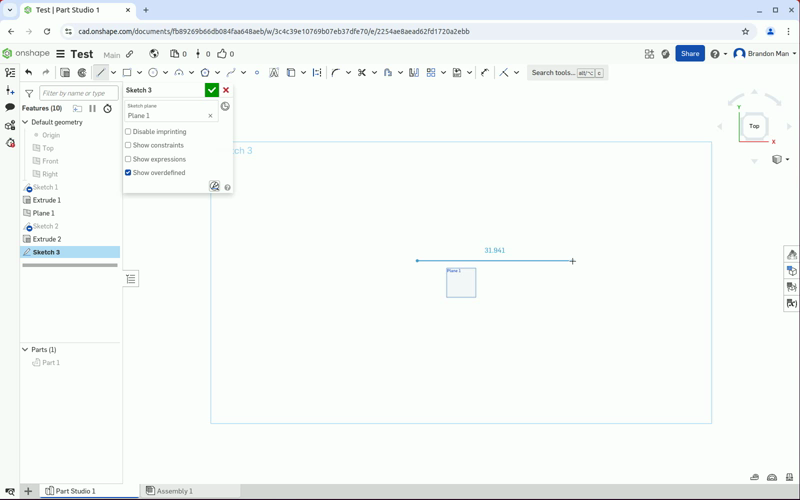
key_down(shift)
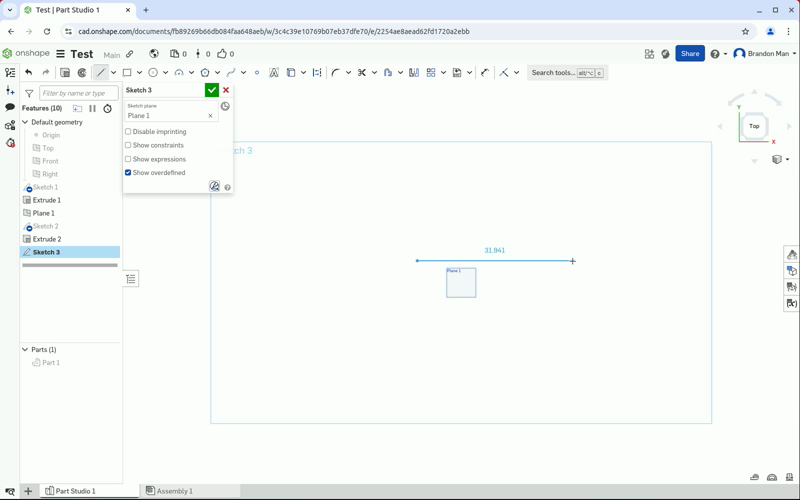
mouse_move(589, 260)
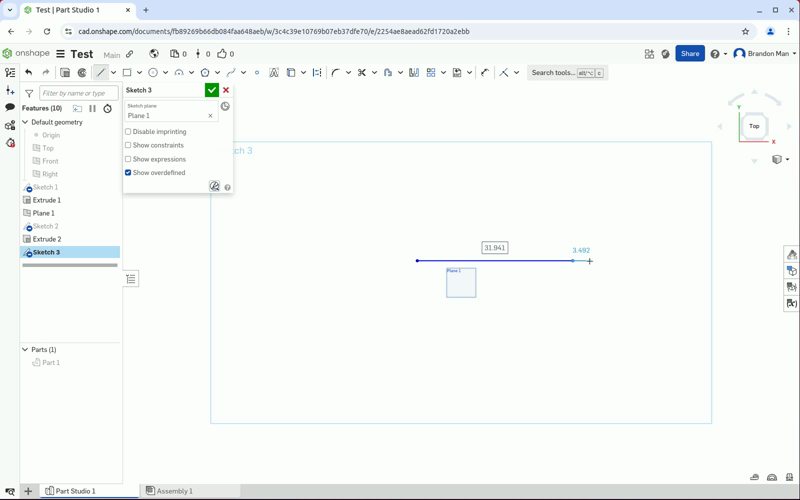
mouse_move(572, 255)
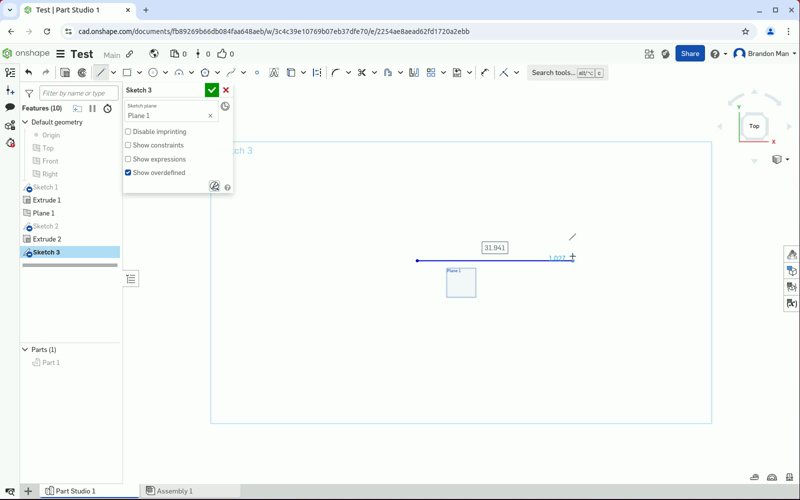
scroll(6)
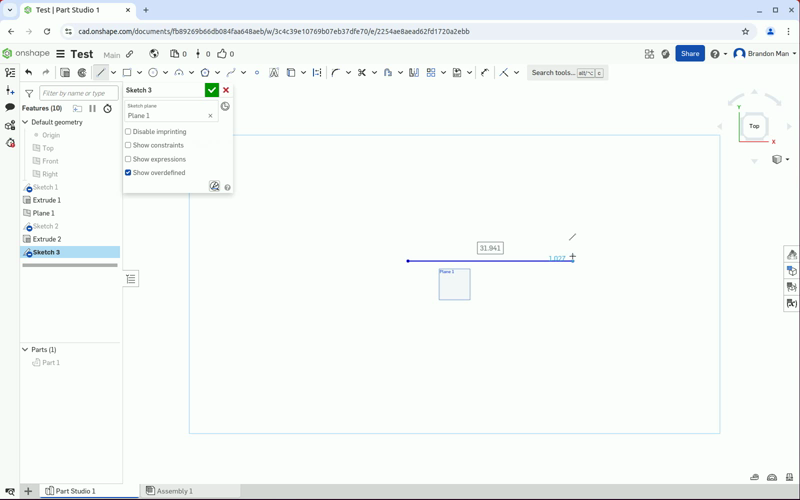
scroll(6)
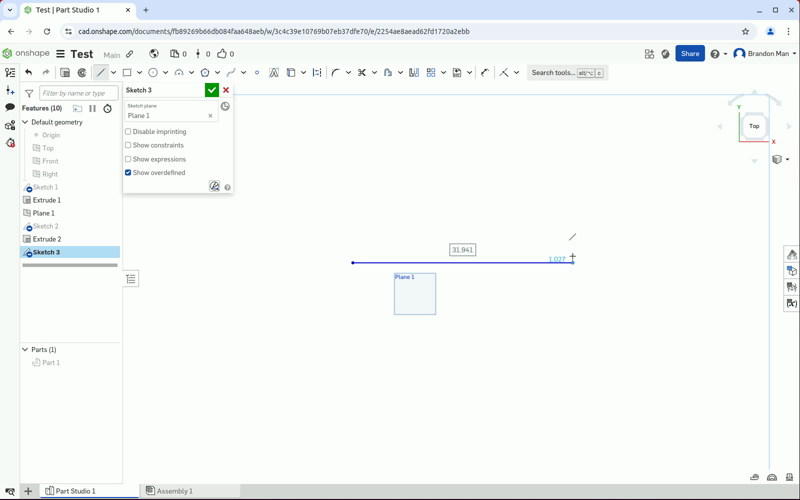
scroll(6)
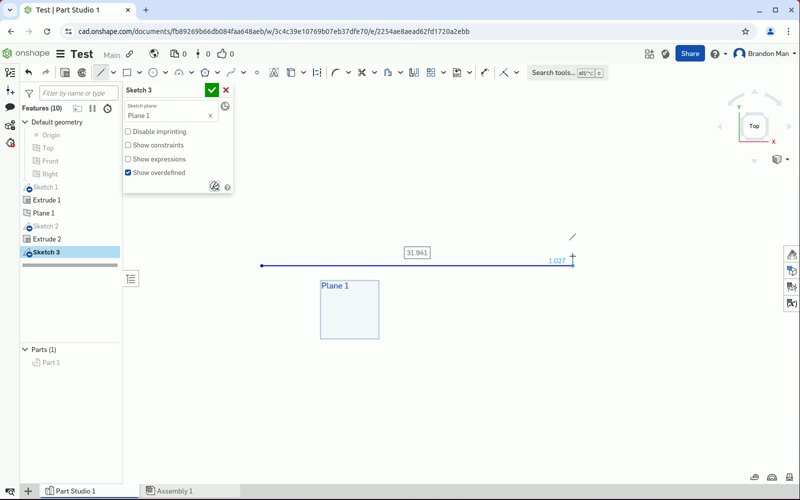
scroll(6)
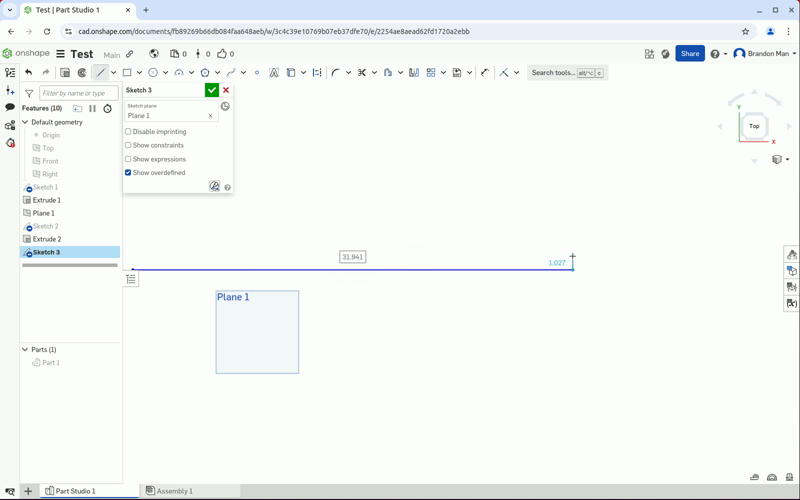
scroll(6)
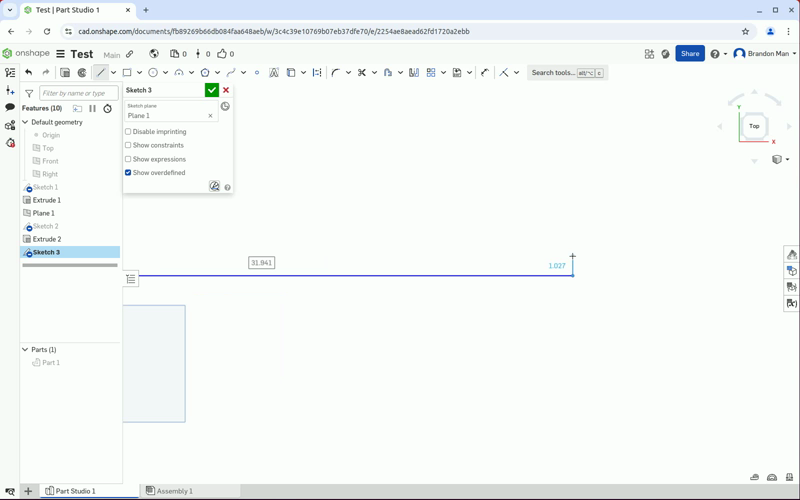
scroll(6)
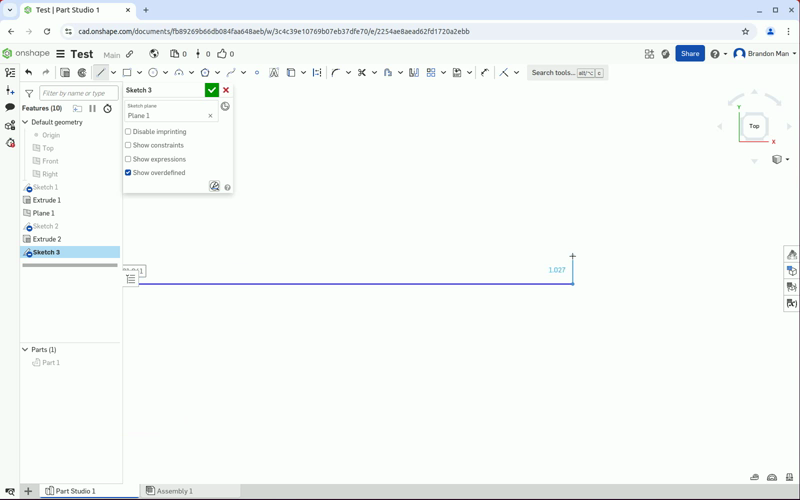
scroll(6)
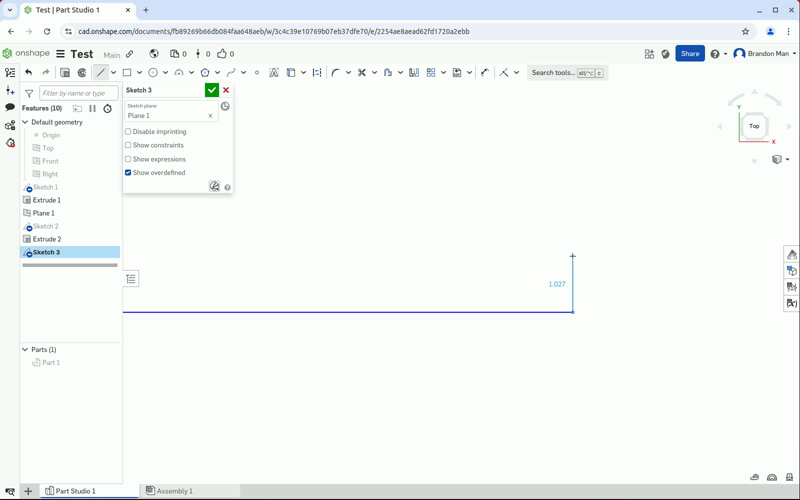
click(572, 255)
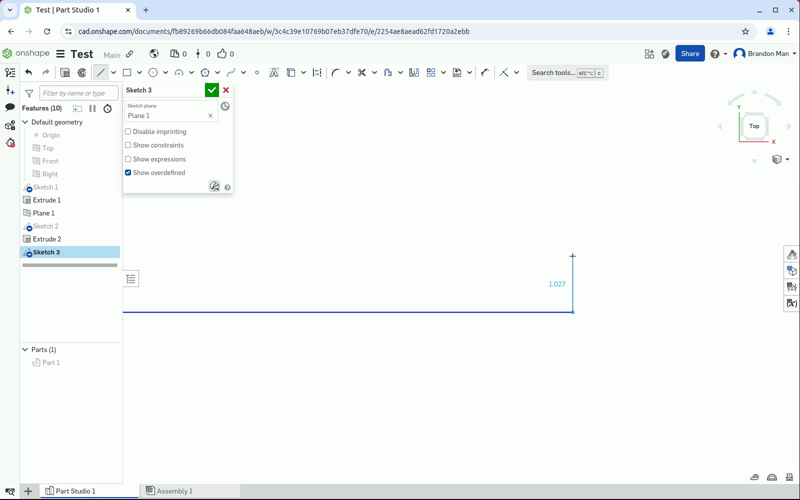
scroll(-6)
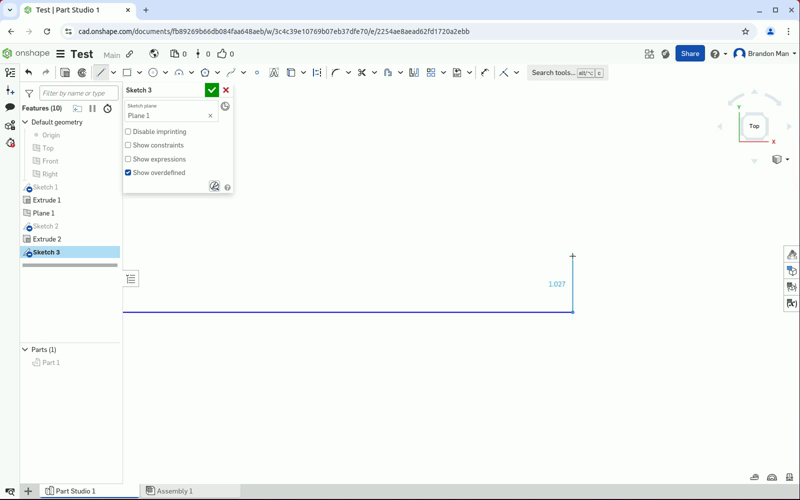
scroll(-6)
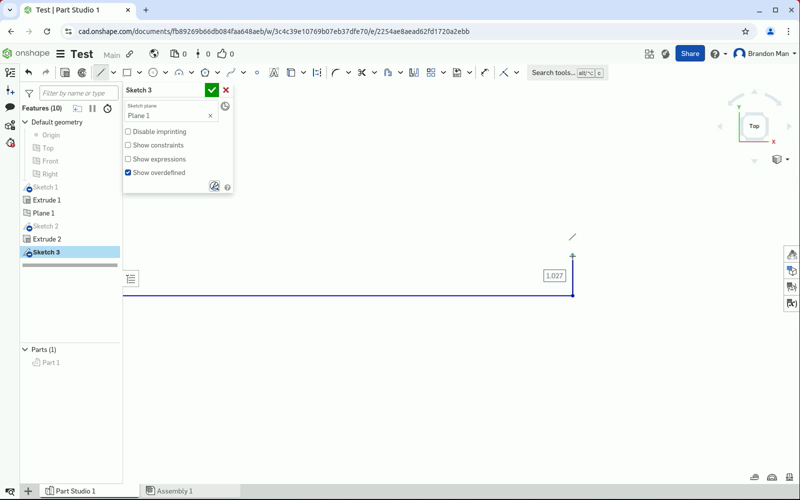
scroll(-6)
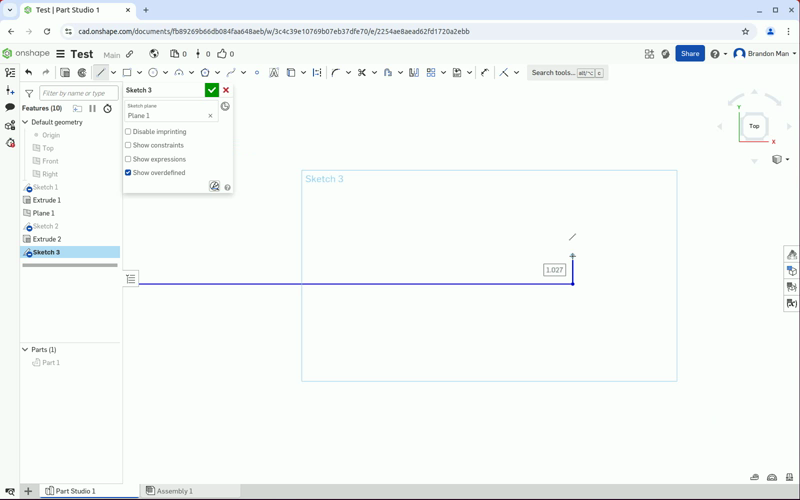
scroll(-6)
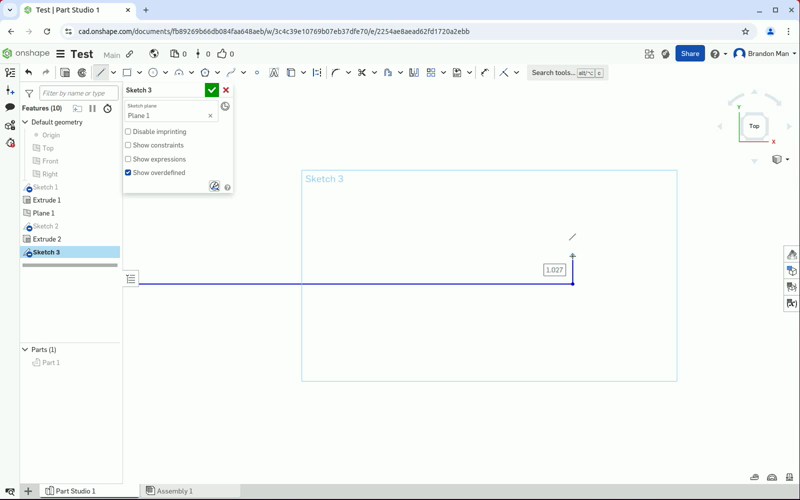
scroll(-6)
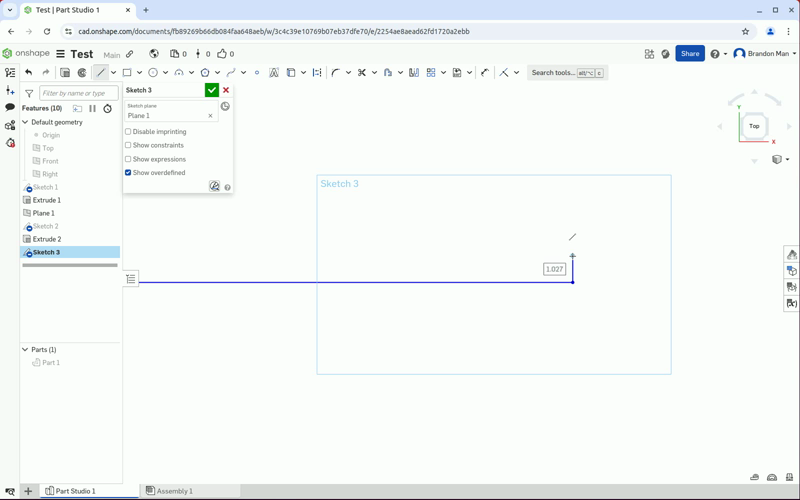
scroll(-6)
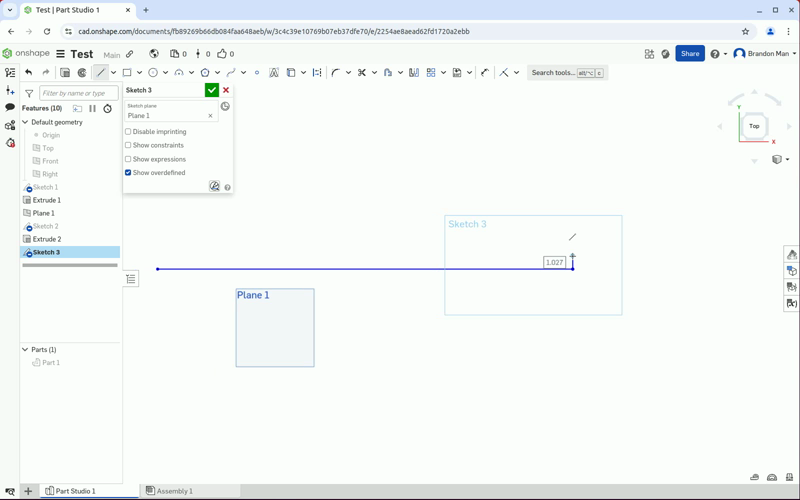
scroll(-6)
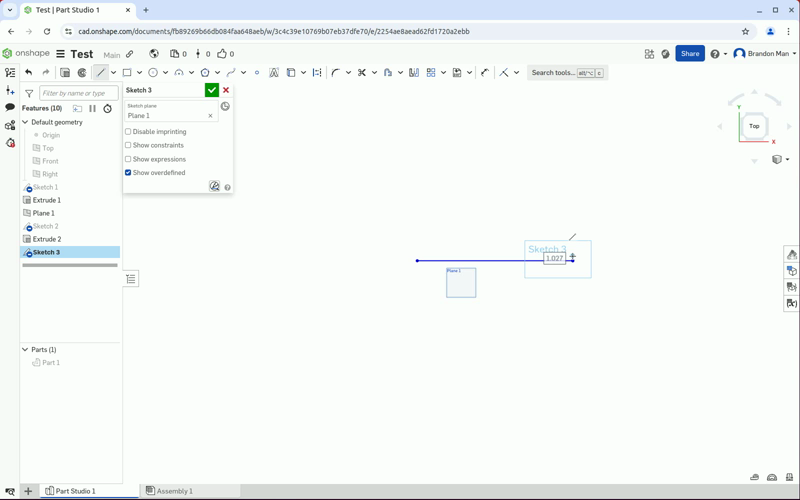
key_up(shift)
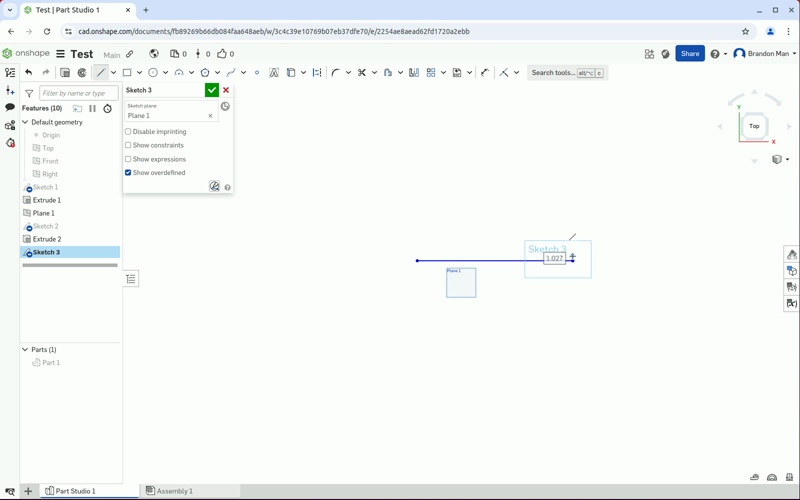
key_down(shift)
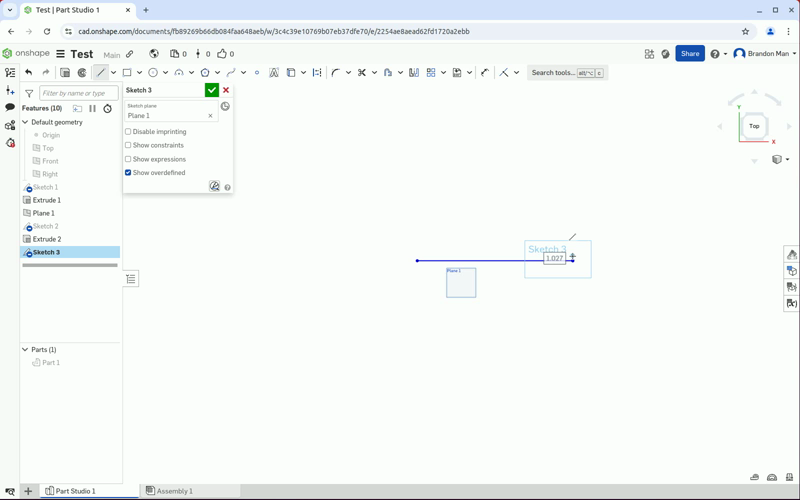
mouse_move(417, 255)
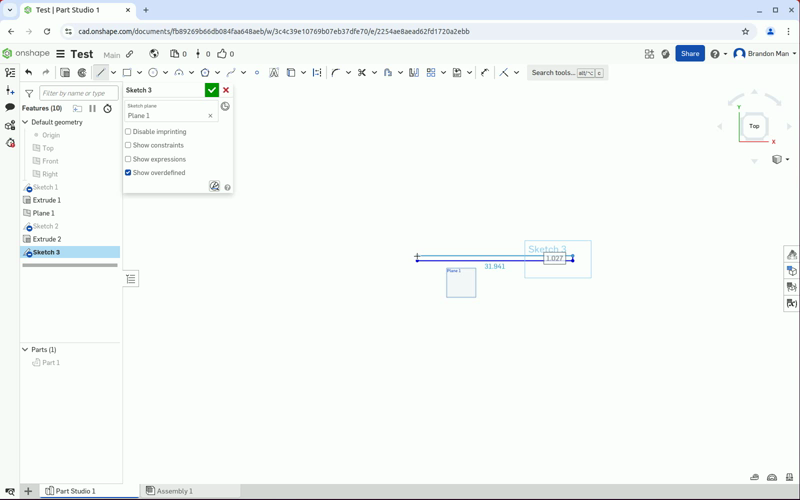
click(417, 255)
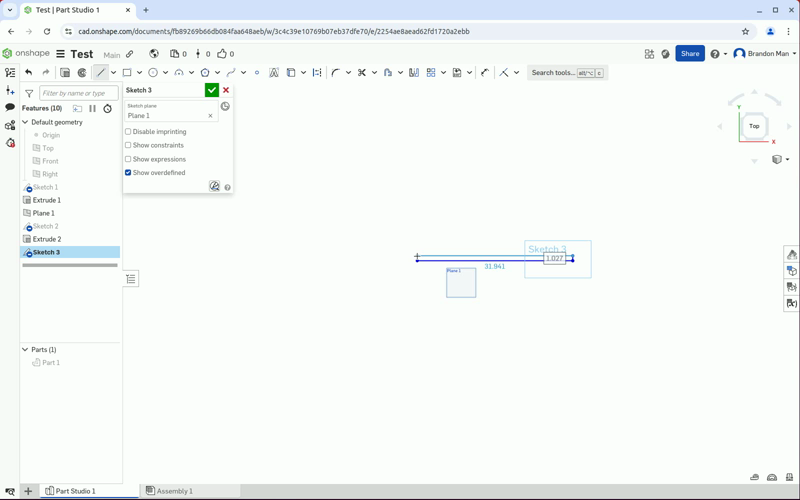
key_up(shift)
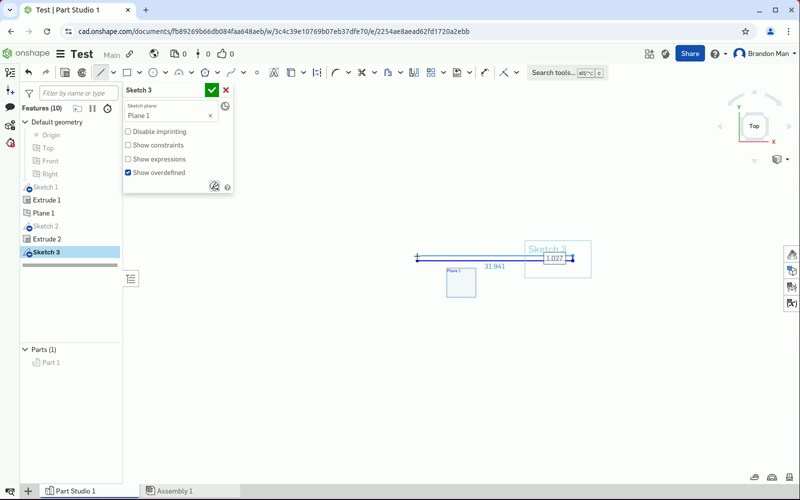
mouse_move(447, 255)
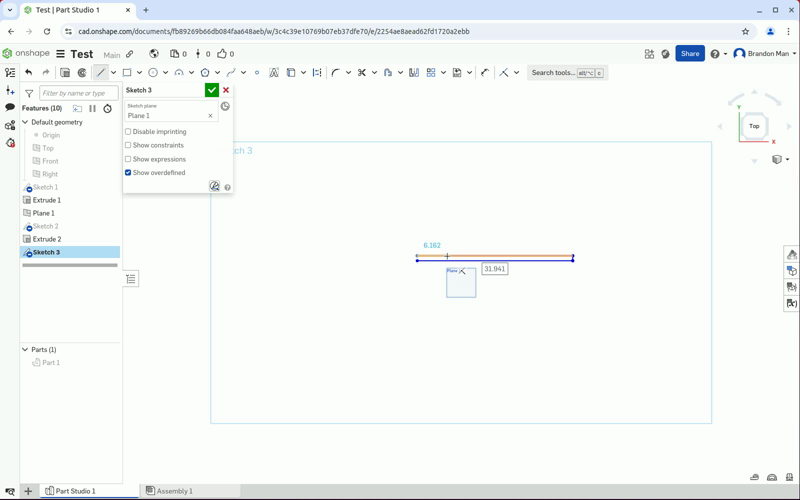
key_down(shift)
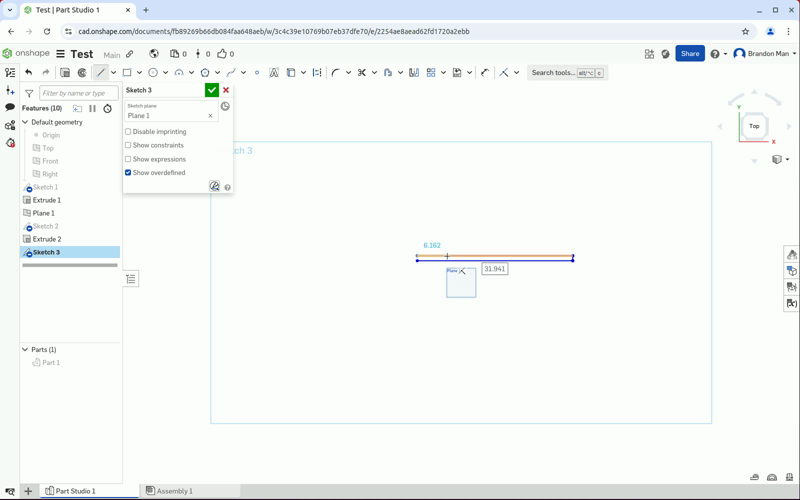
mouse_move(417, 260)
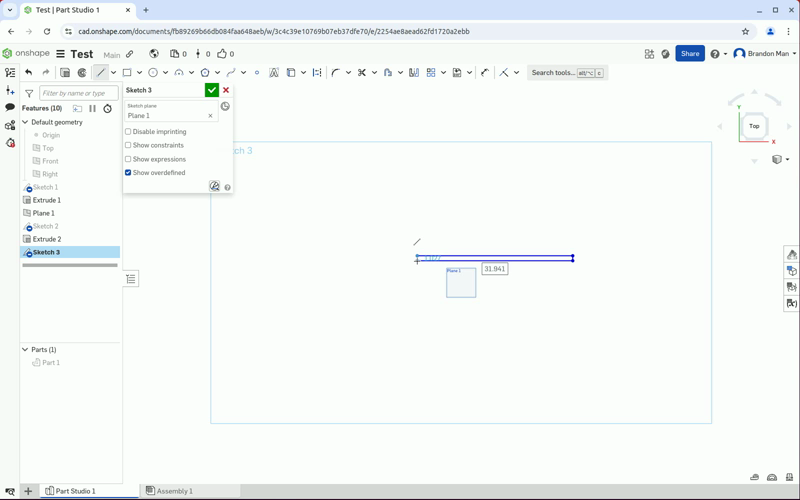
scroll(6)
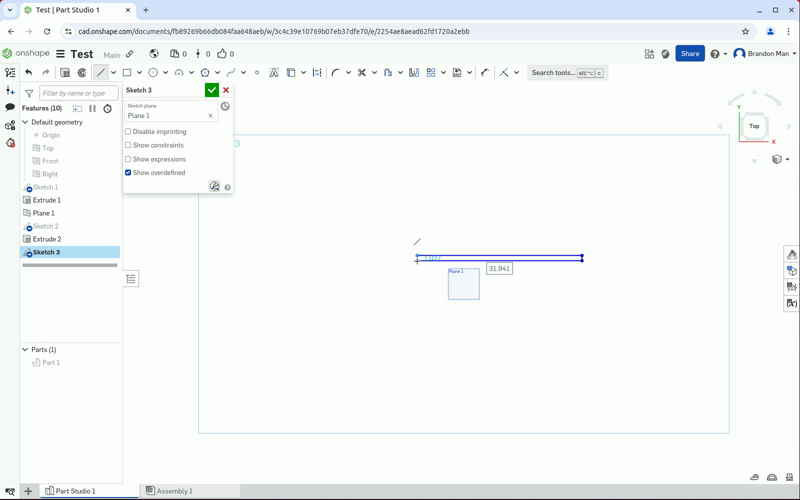
scroll(6)
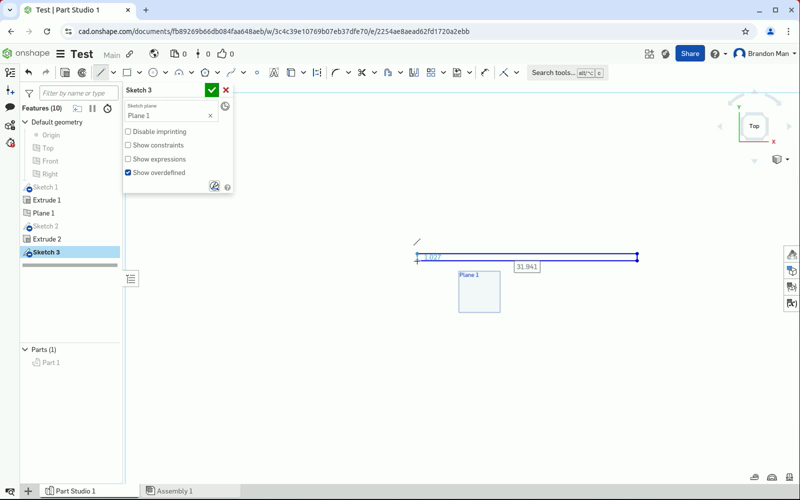
scroll(6)
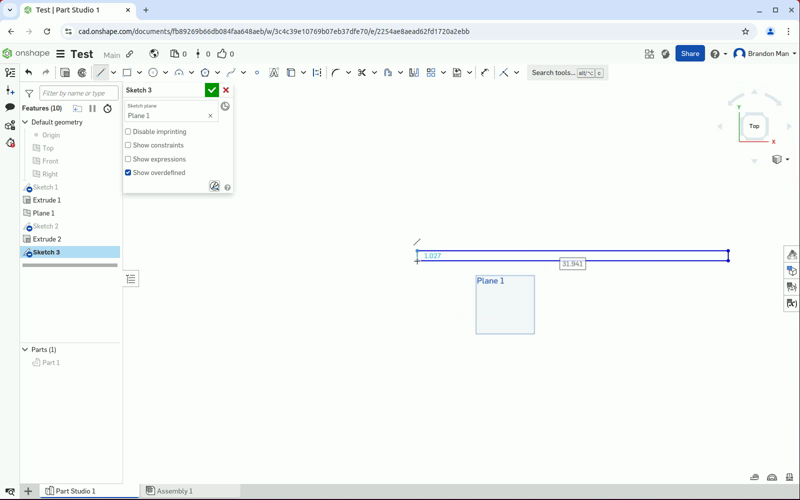
scroll(6)
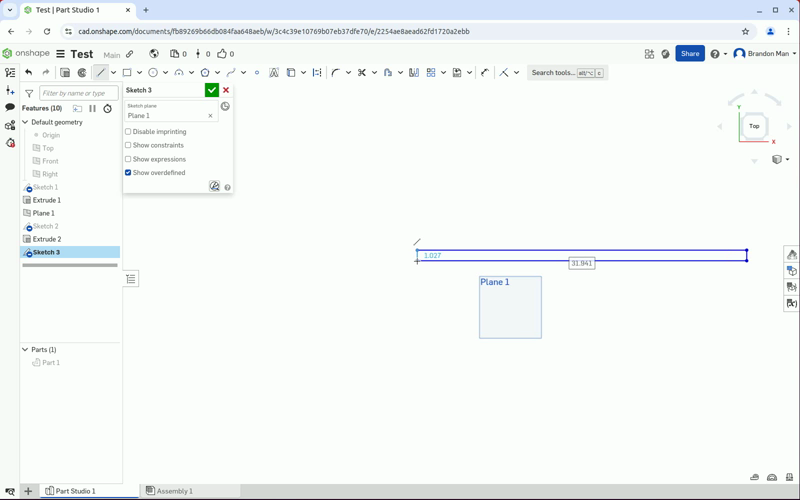
scroll(6)
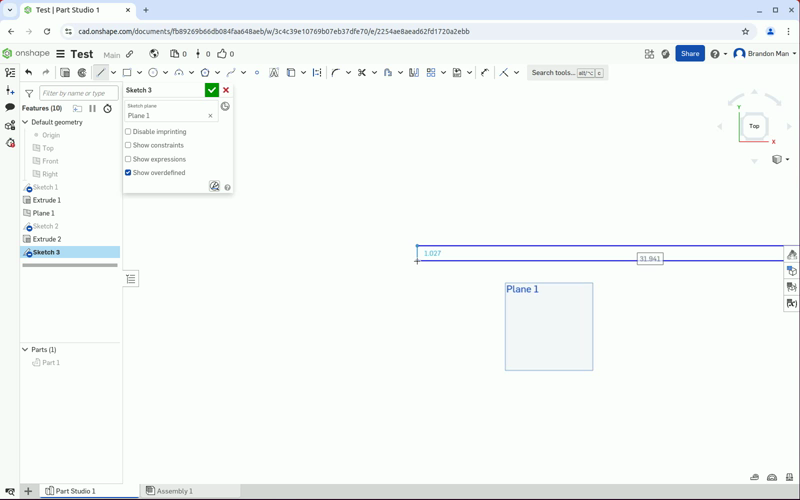
scroll(6)
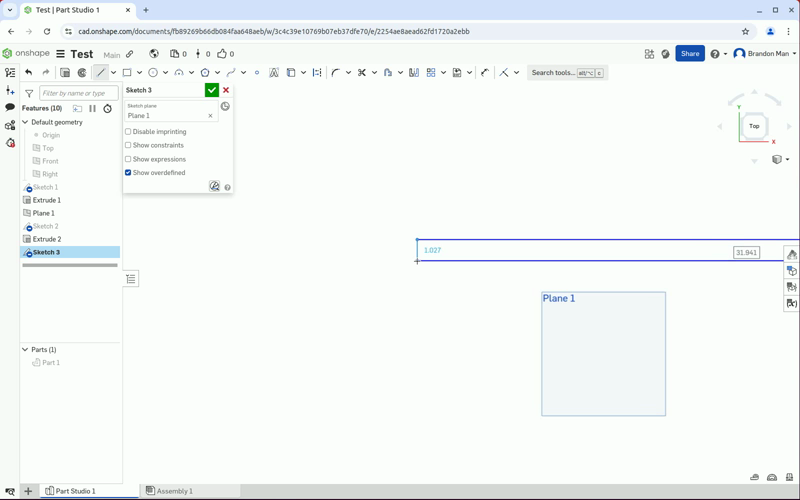
scroll(6)
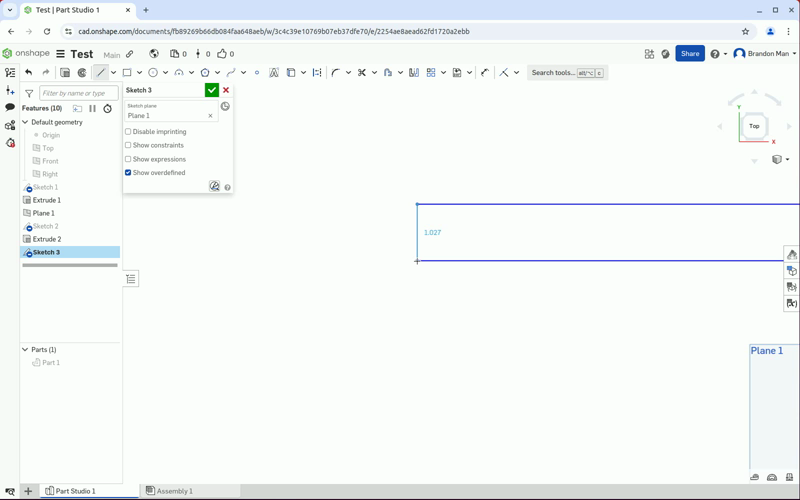
key_up(shift)
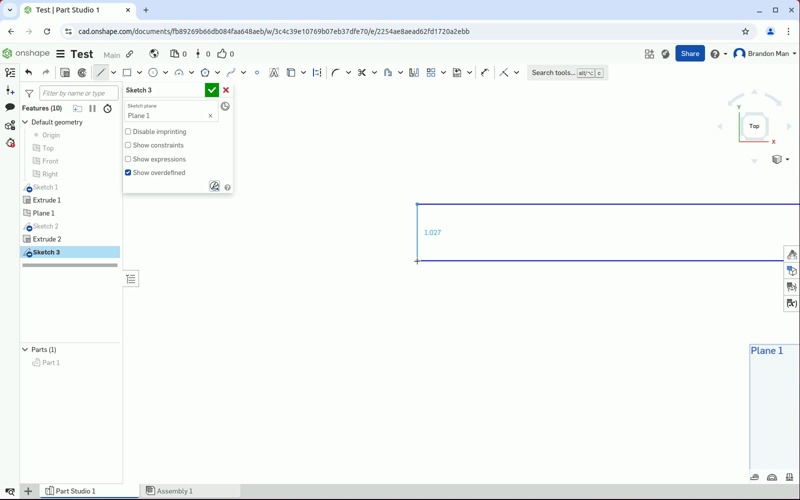
click(417, 260)
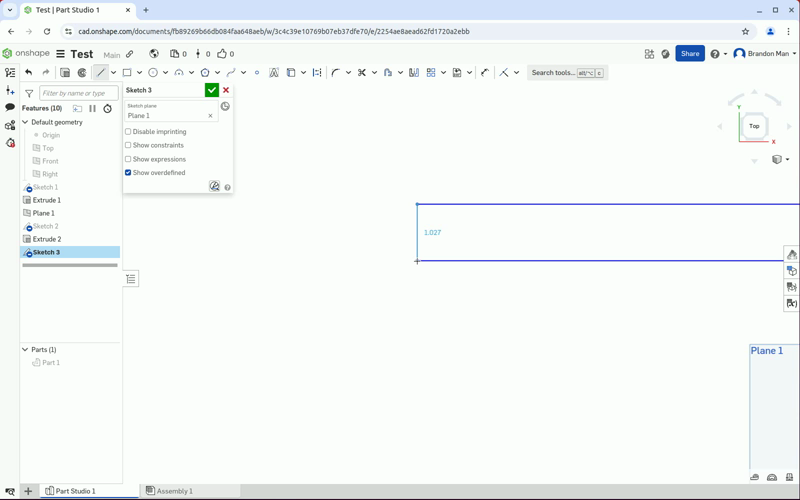
scroll(-6)
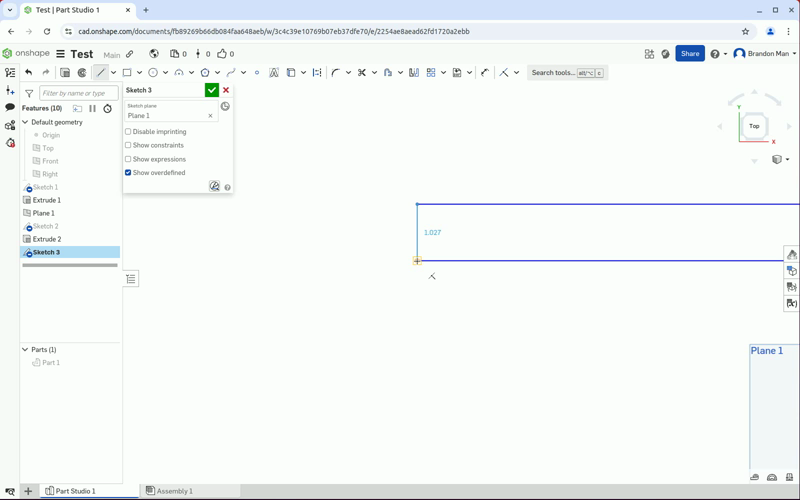
scroll(-6)
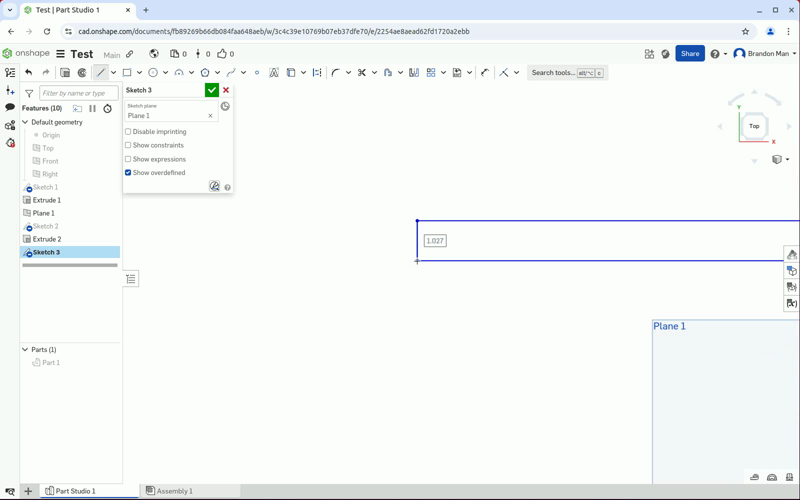
scroll(-6)
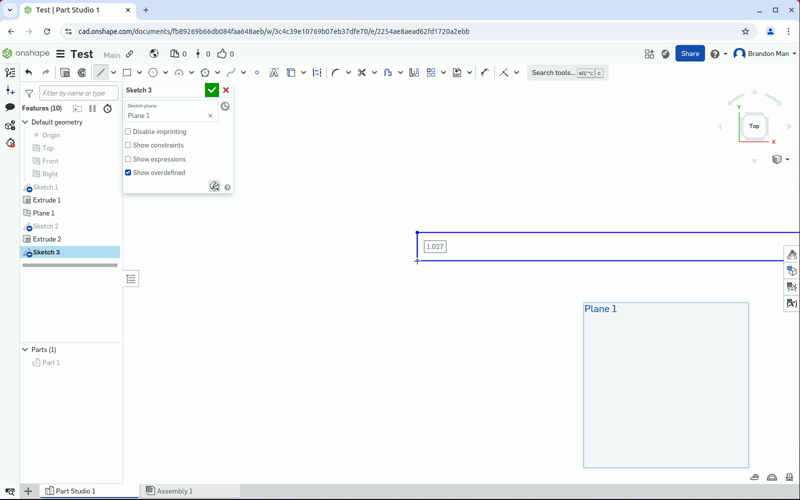
scroll(-6)
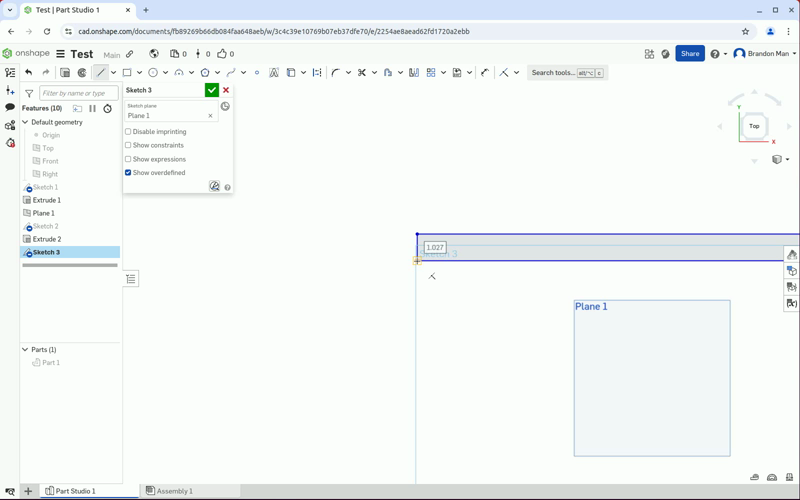
scroll(-6)
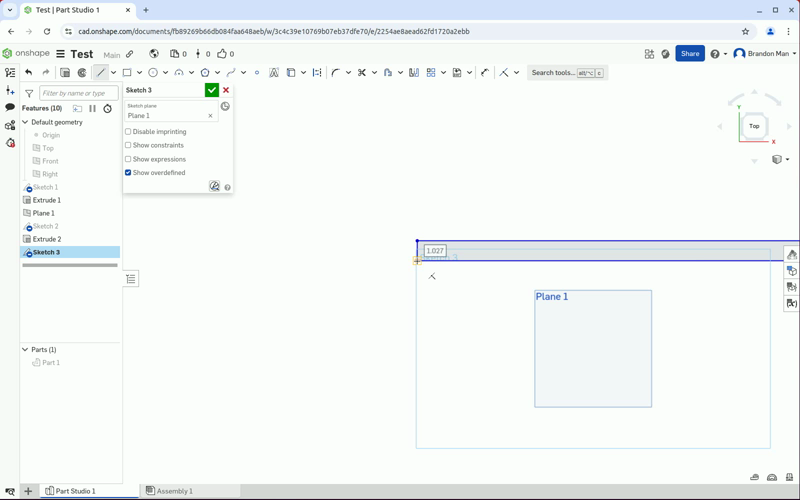
scroll(-6)
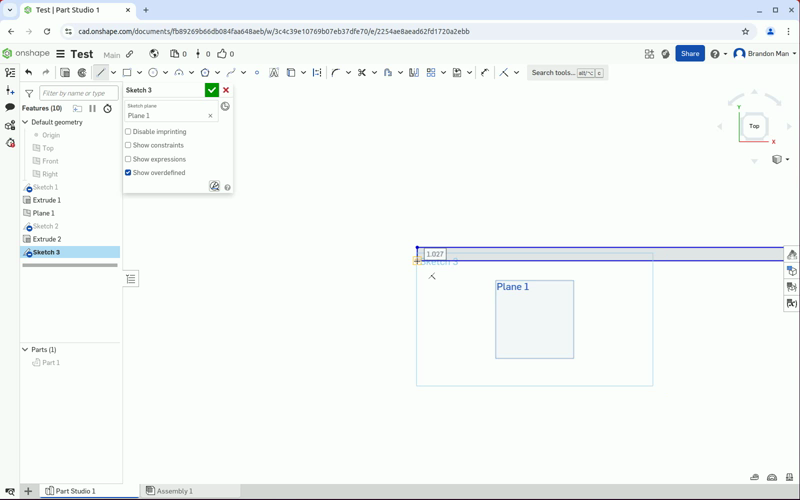
scroll(-6)
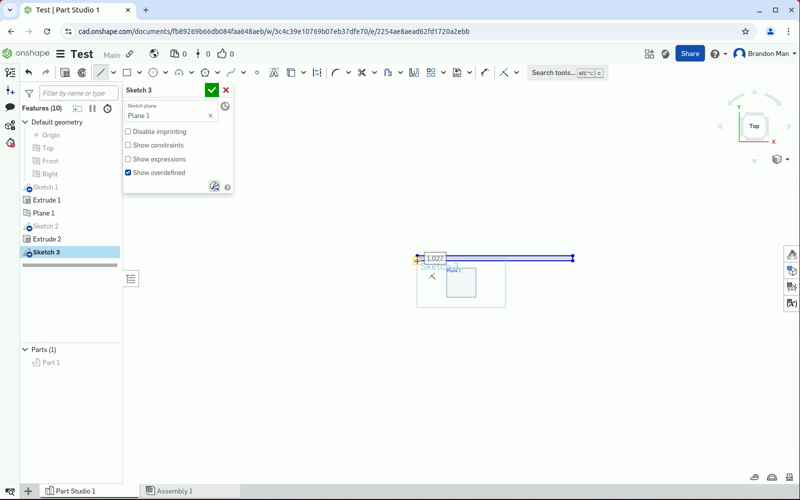
key(esc)
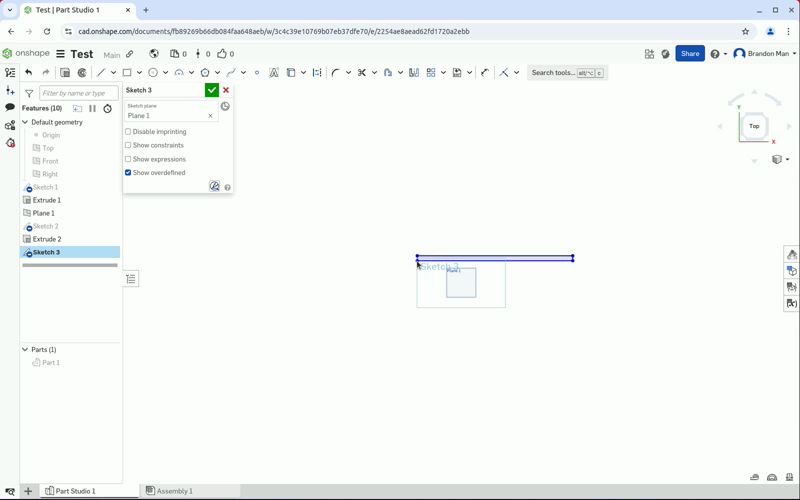
mouse_move(456, 257)
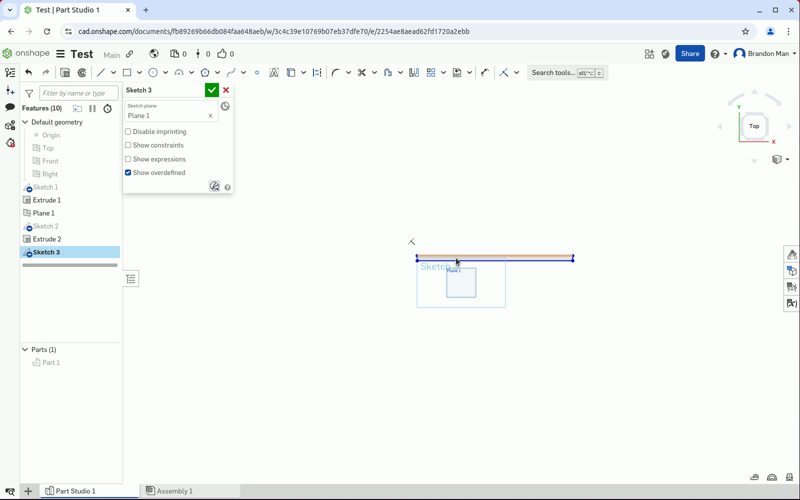
scroll(6)
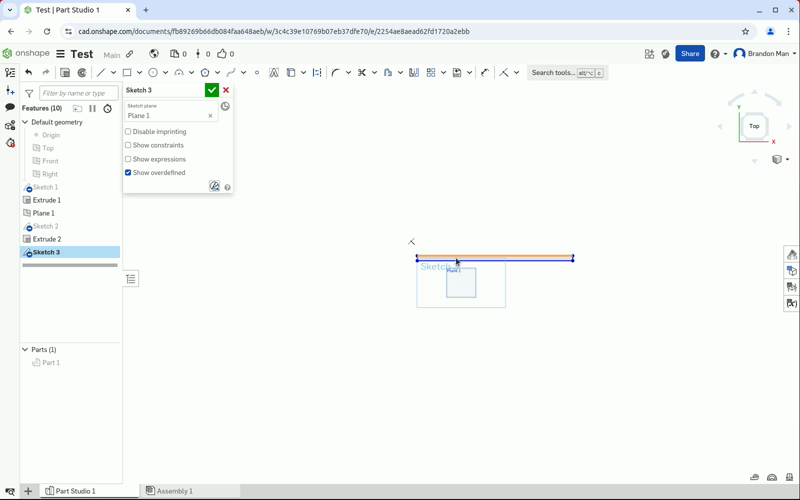
scroll(6)
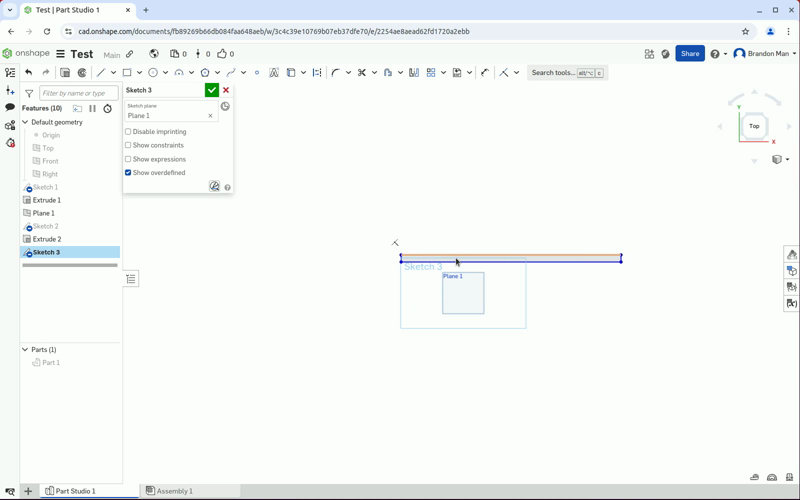
scroll(6)
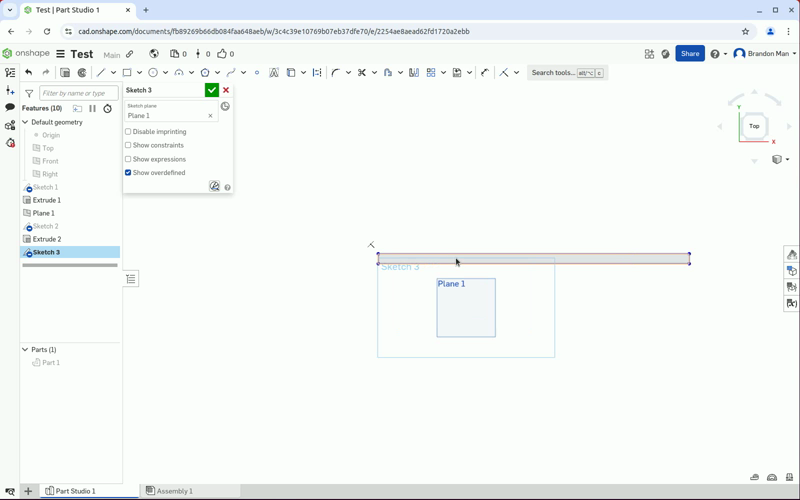
scroll(6)
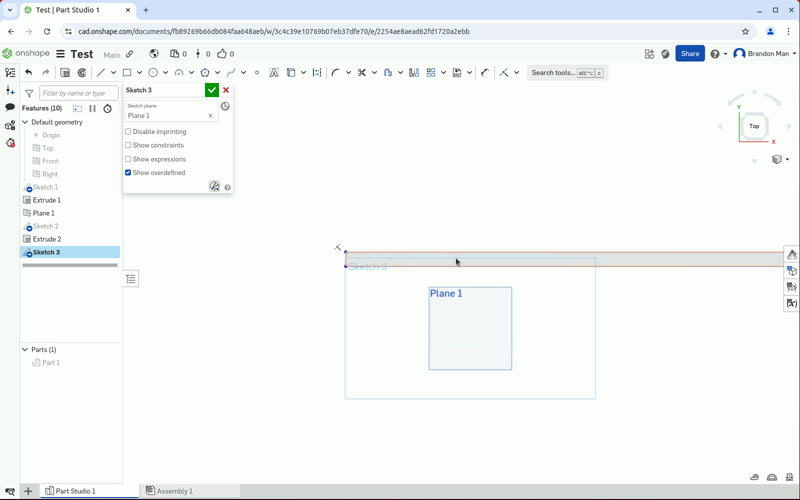
scroll(6)
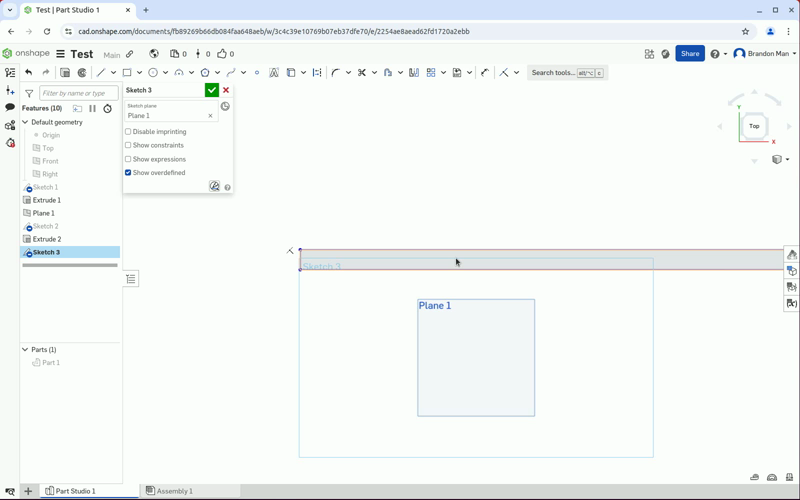
scroll(6)
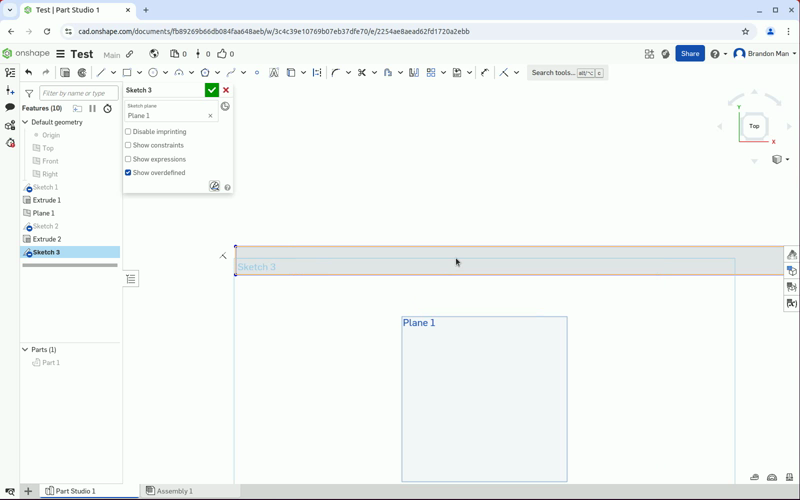
scroll(6)
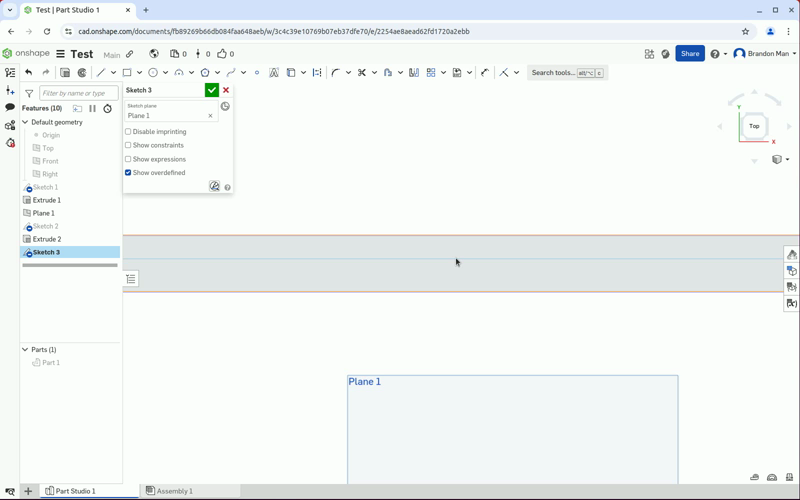
click(456, 257)
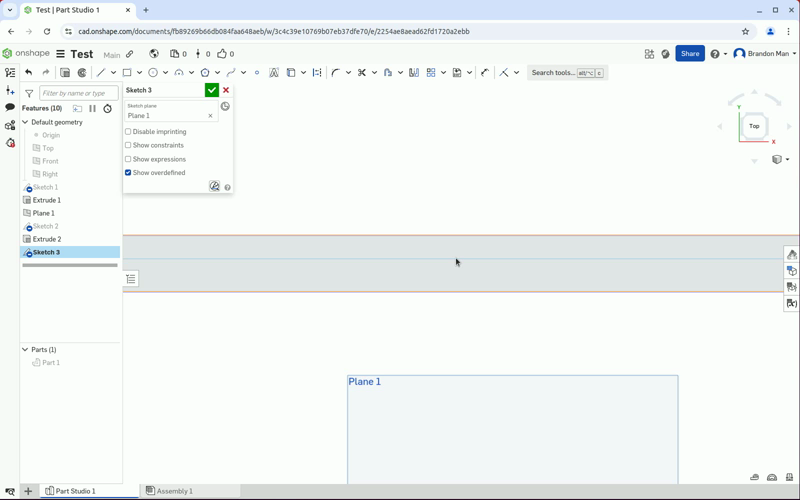
scroll(-6)
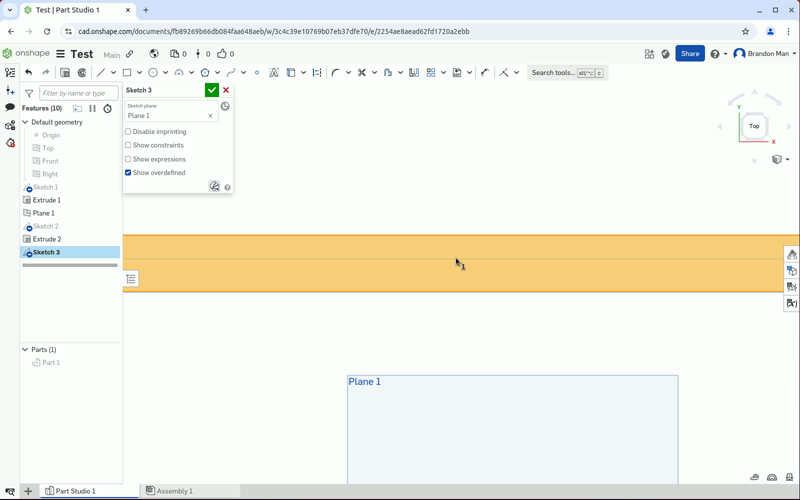
scroll(-6)
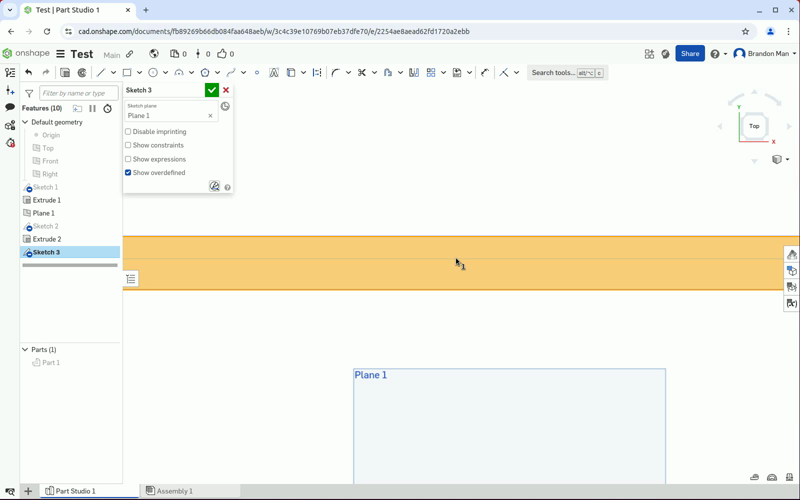
scroll(-6)
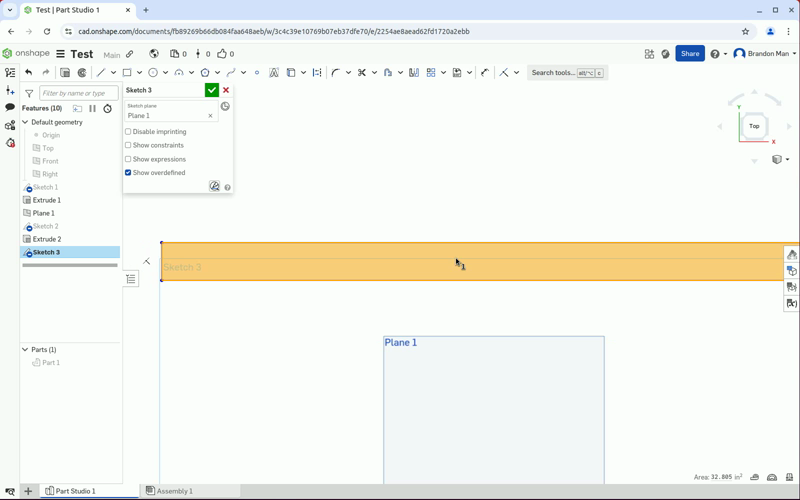
scroll(-6)
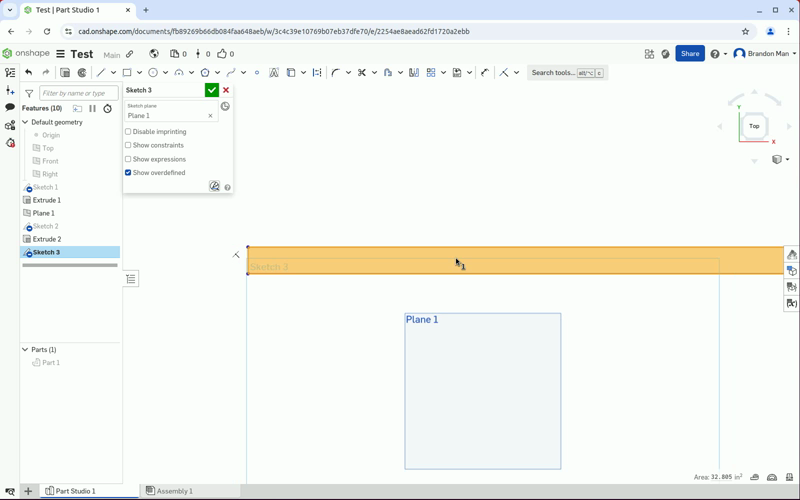
scroll(-6)
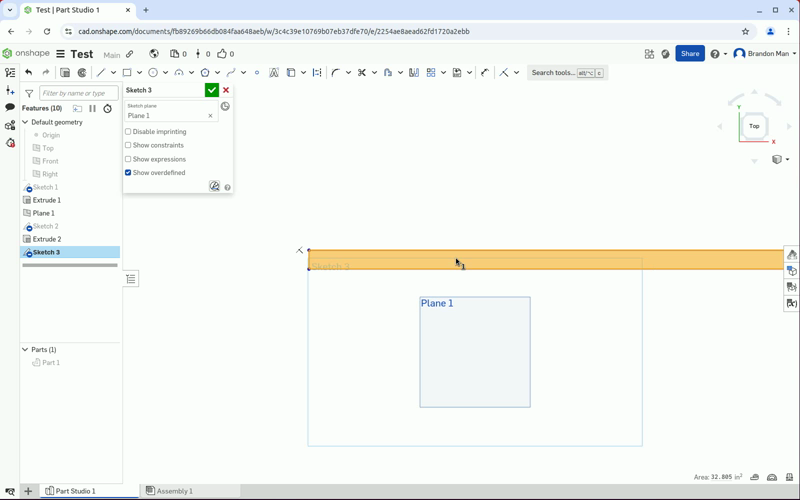
scroll(-6)
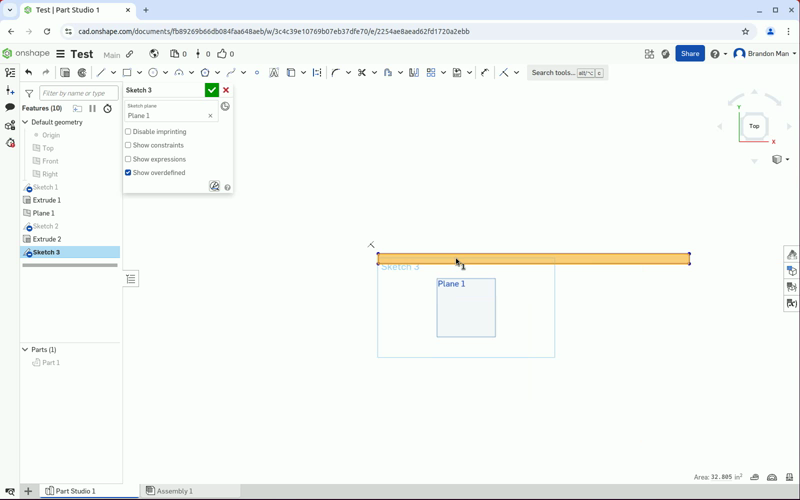
scroll(-6)
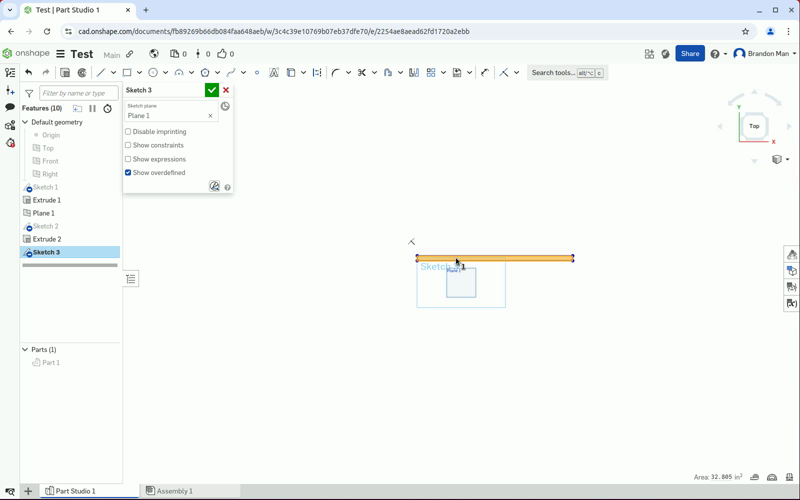
mouse_move(73, 352)
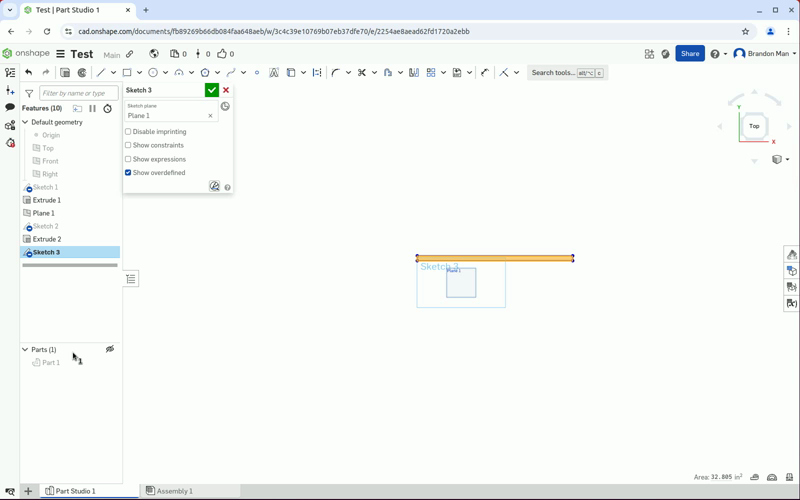
key(shift+y)
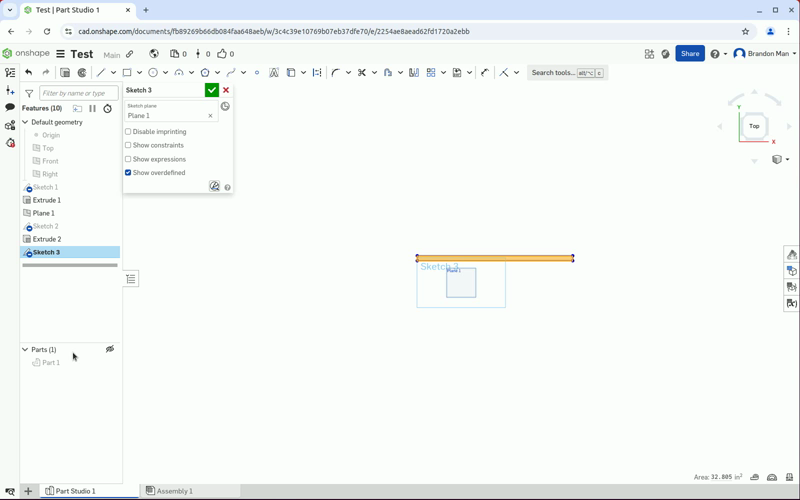
key(shift+e)
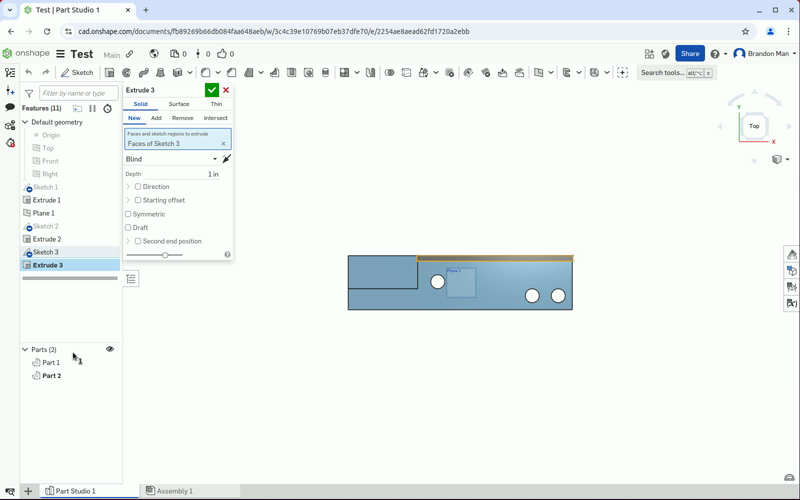
mouse_move(143, 106)
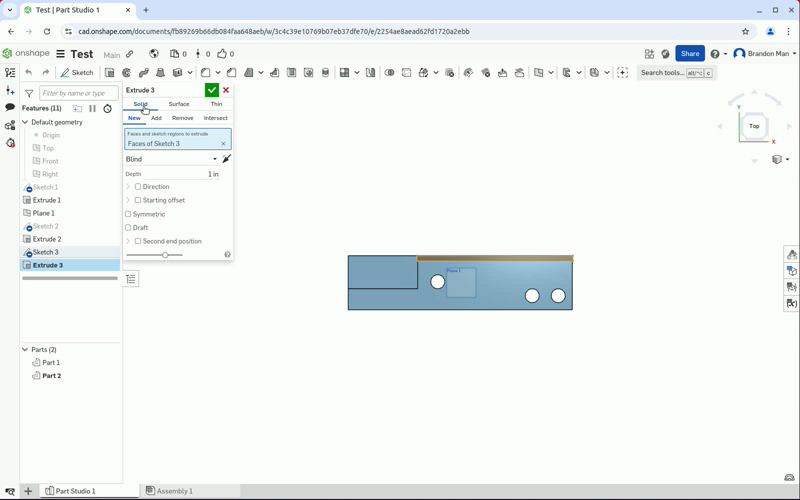
click(143, 106)
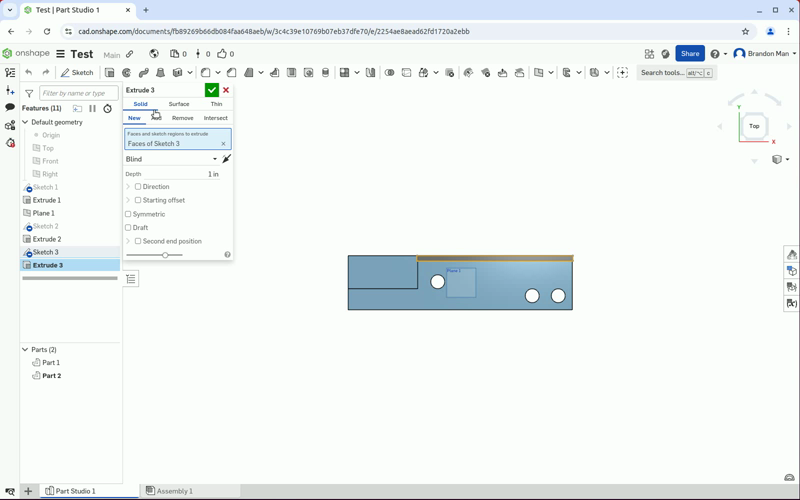
mouse_move(186, 120)
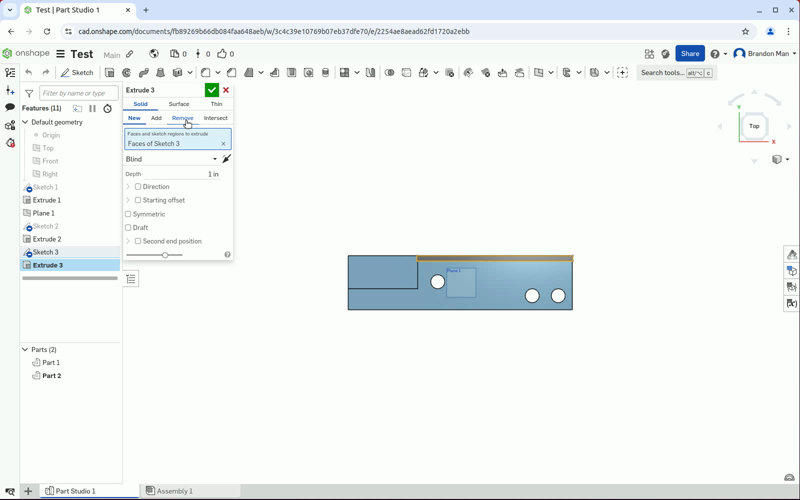
click(186, 120)
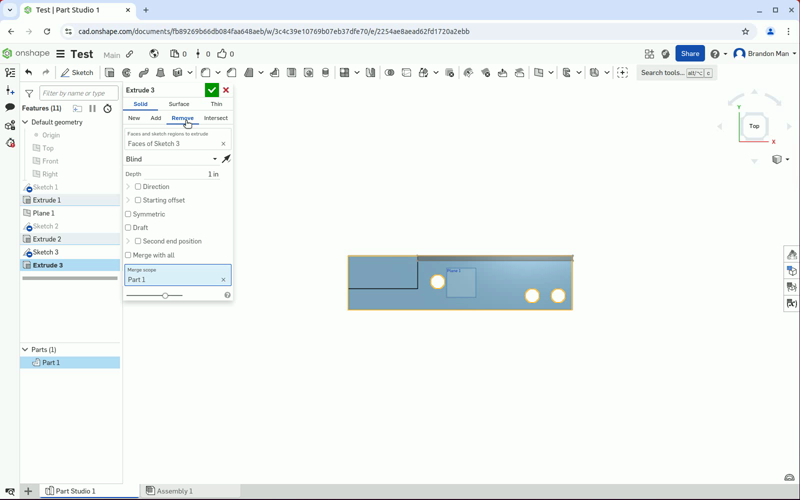
key(tab, 4)
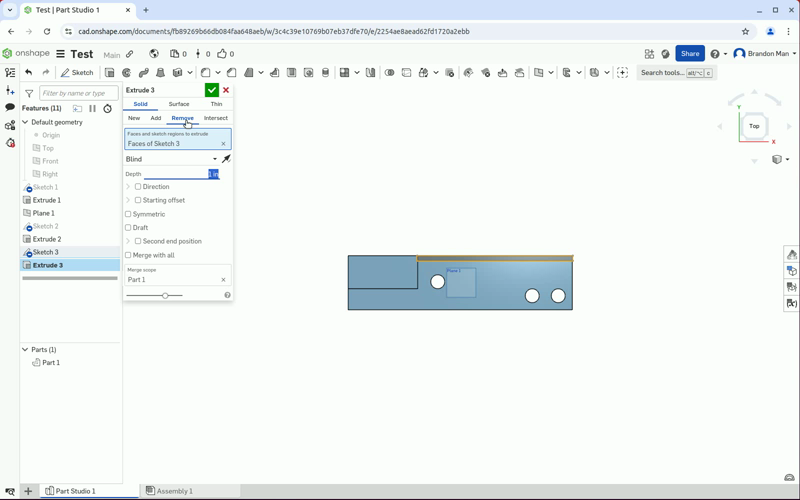
text(5.536)
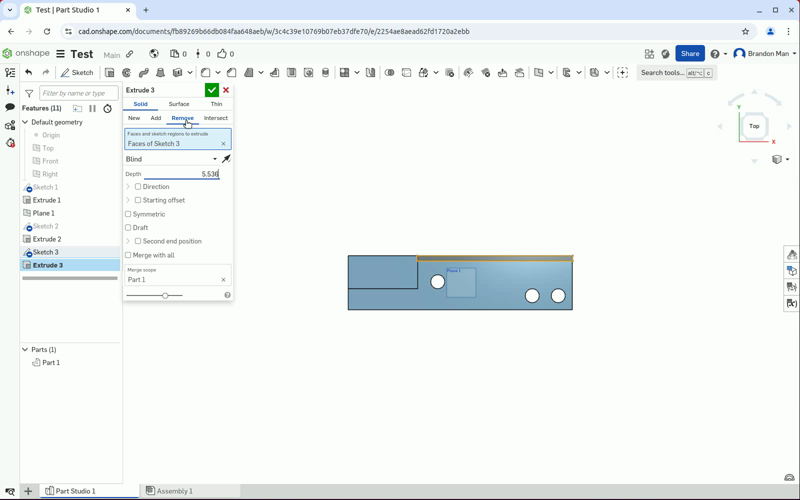
key(tab, 6)
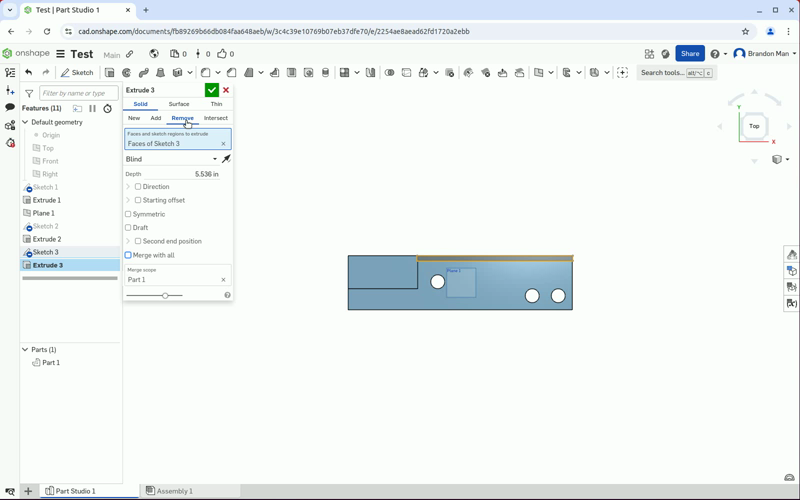
key(space)
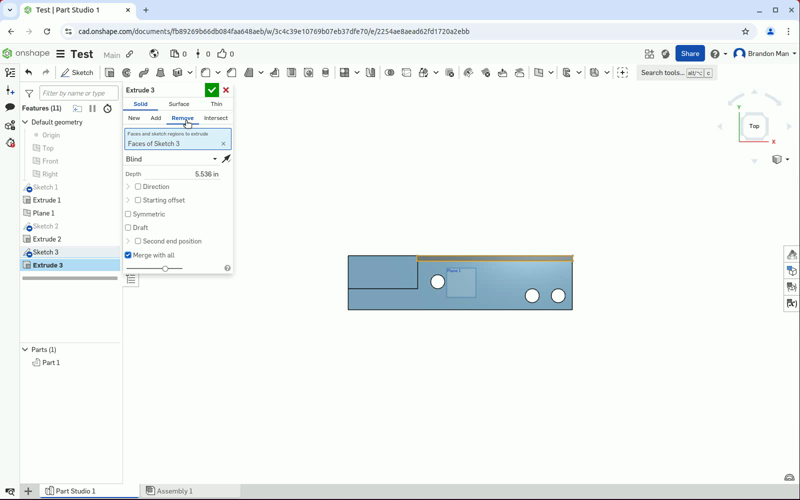
key(enter)
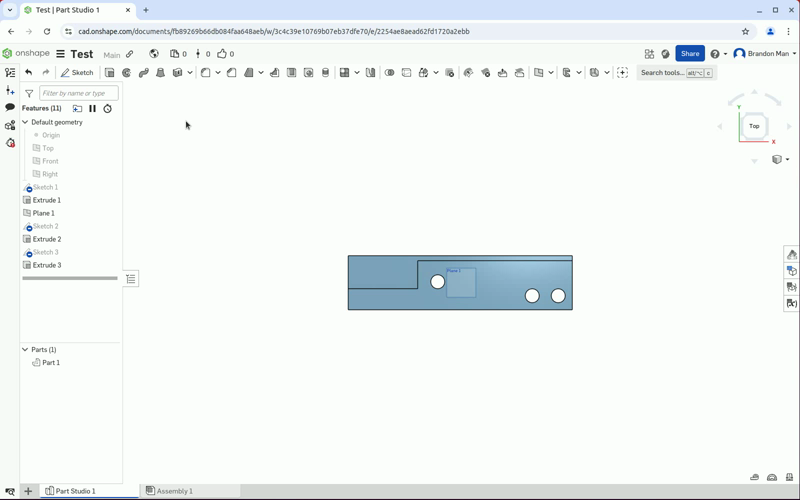
key(shift+h)
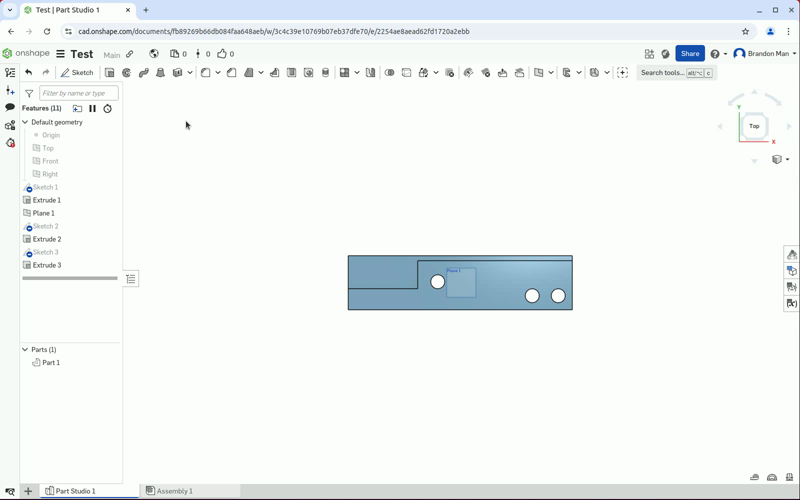
key(shift+h)
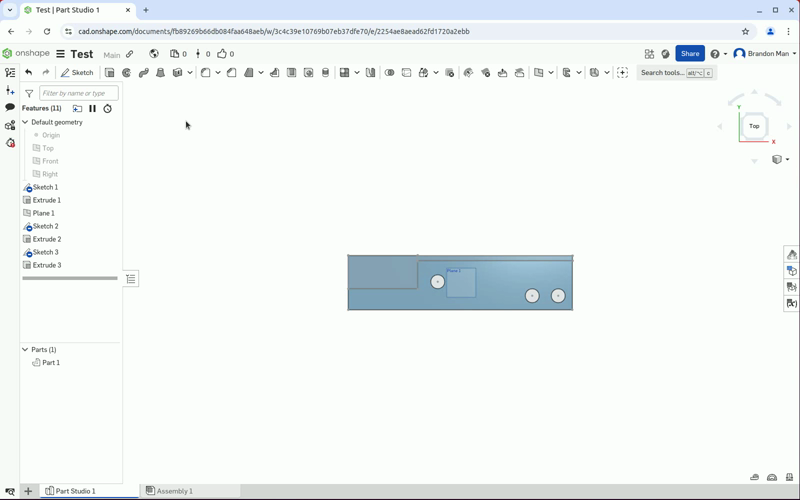
key(shift+7)
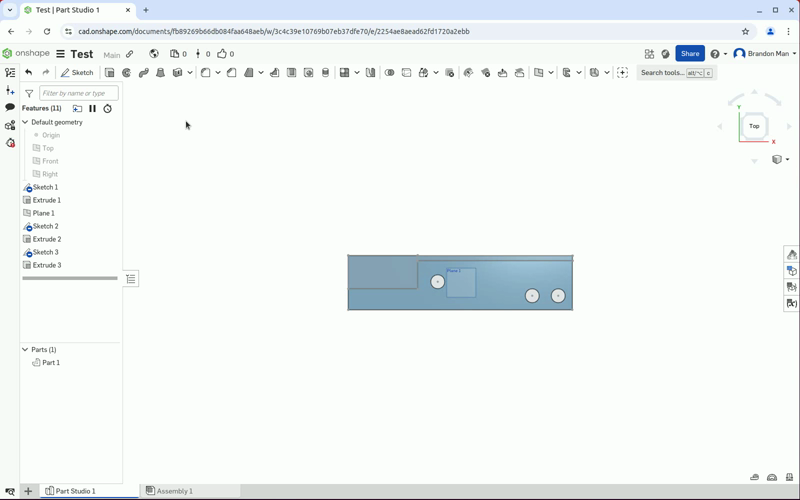
key(up, 3)
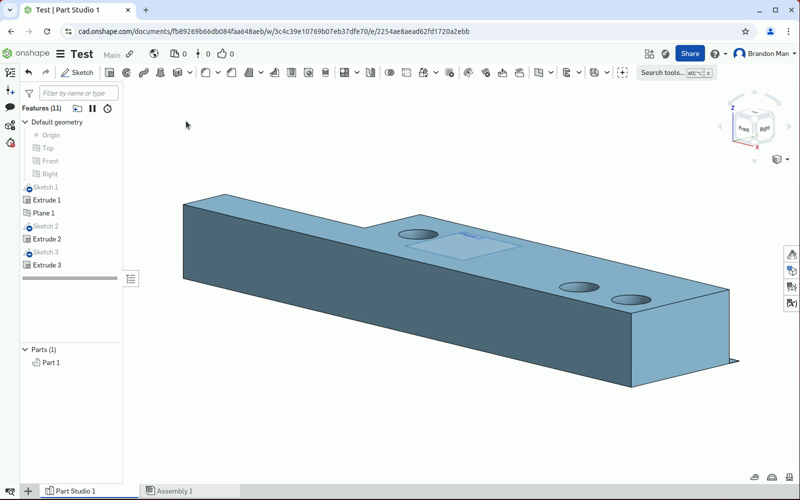
key(left, 3)
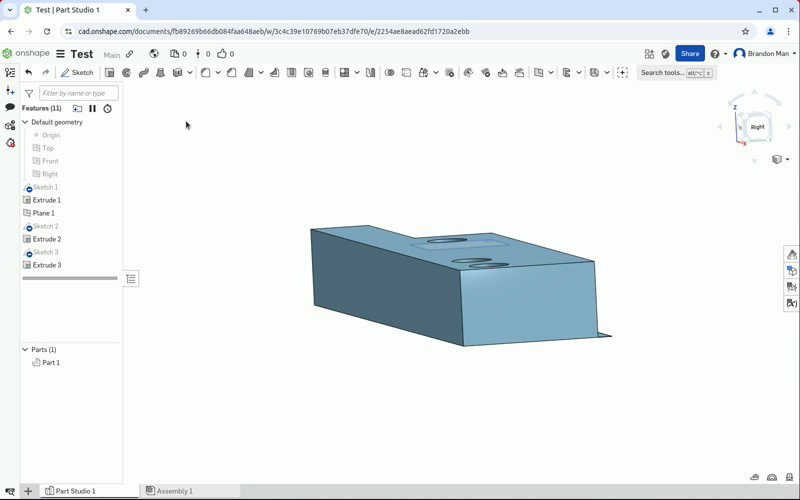
key(right, 3)
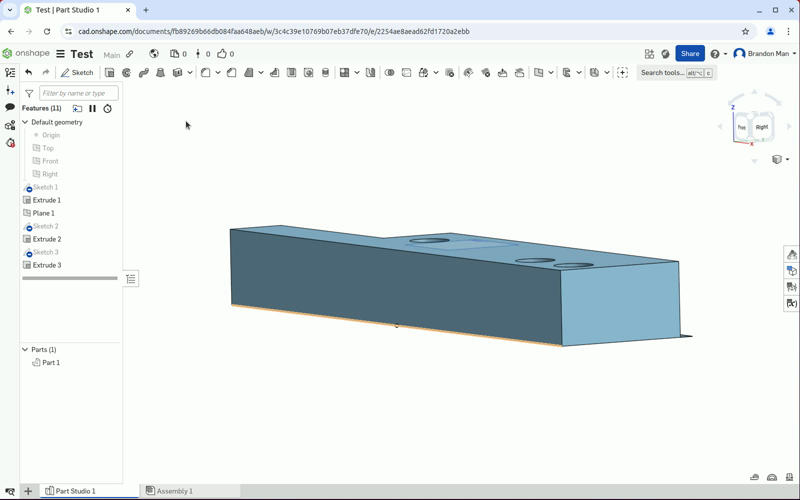
key(down, 3)
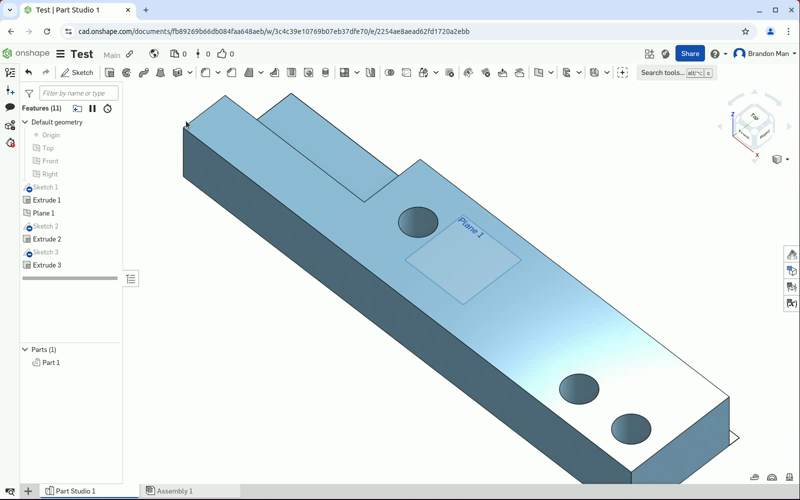
mouse_move(73, 189)
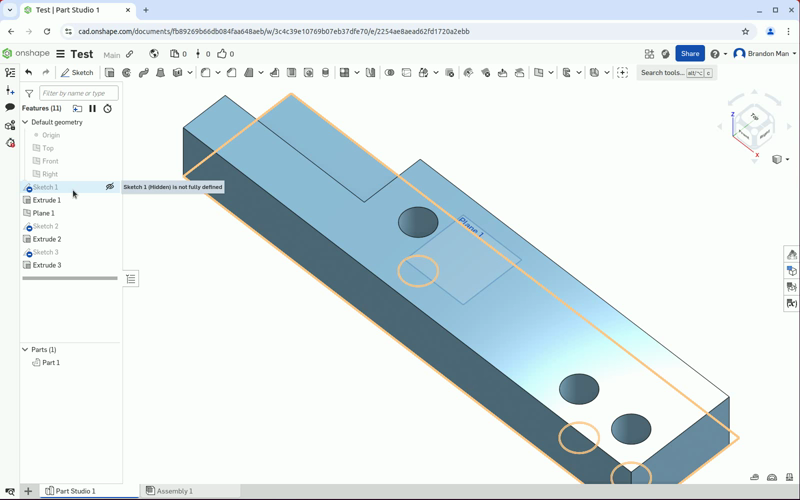
click(73, 189)